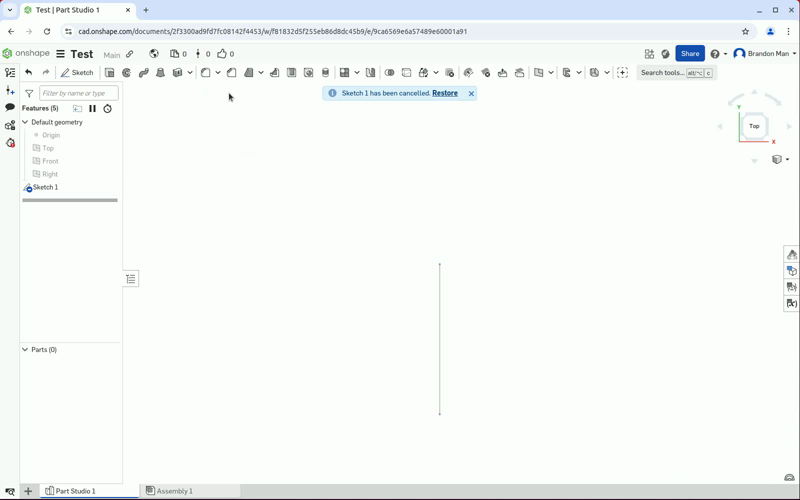
key(shift+h)
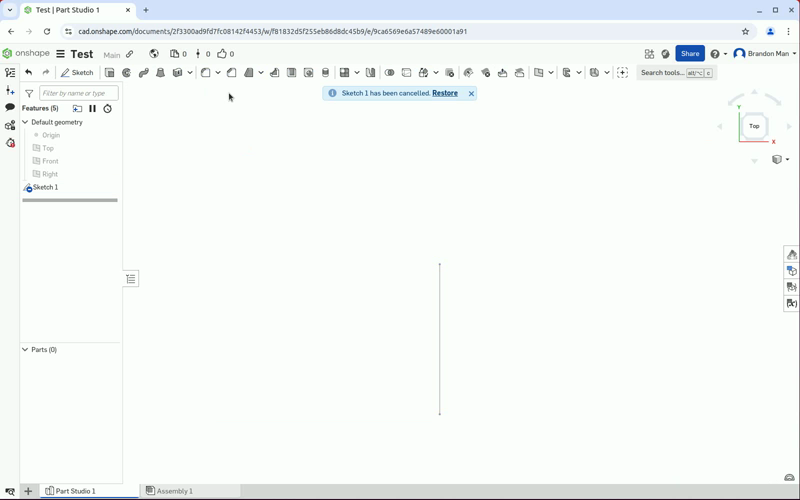
key(shift+s)
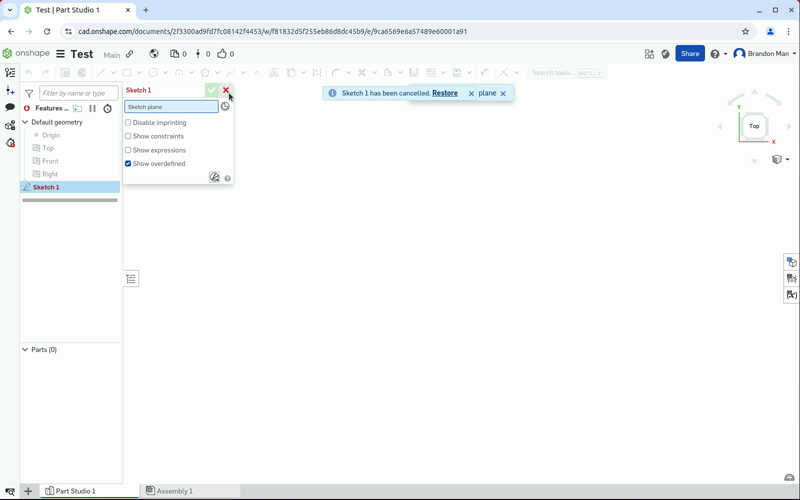
mouse_move(73, 150)
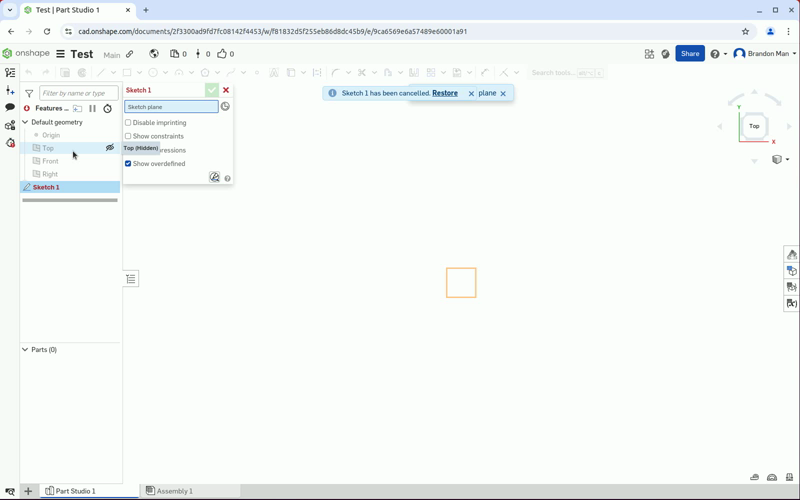
click(73, 150)
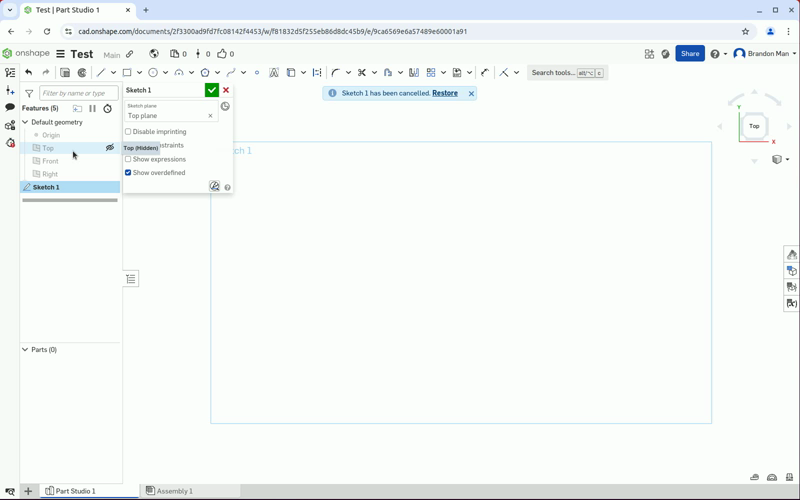
mouse_move(73, 352)
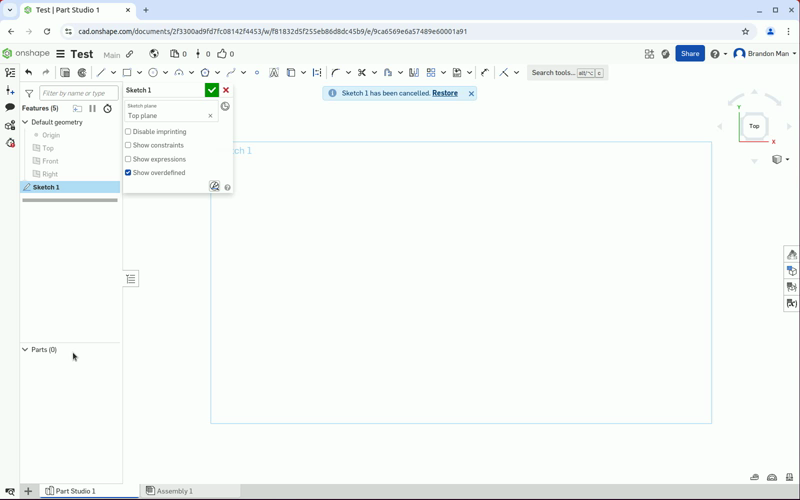
key(y)
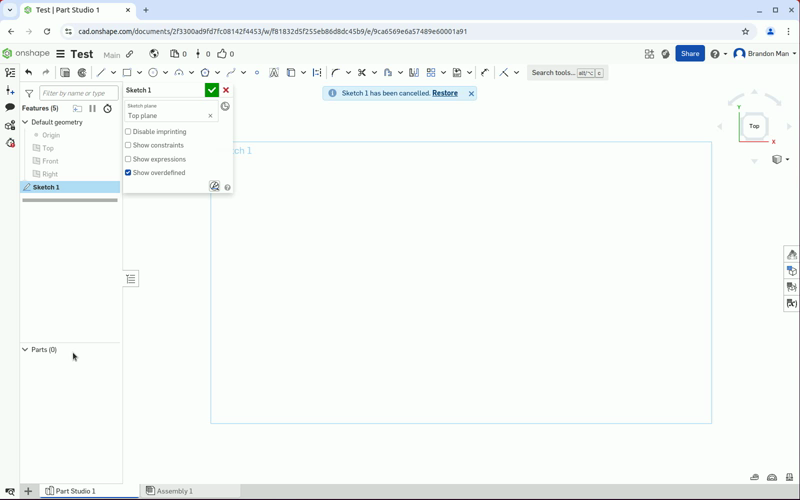
key(l)
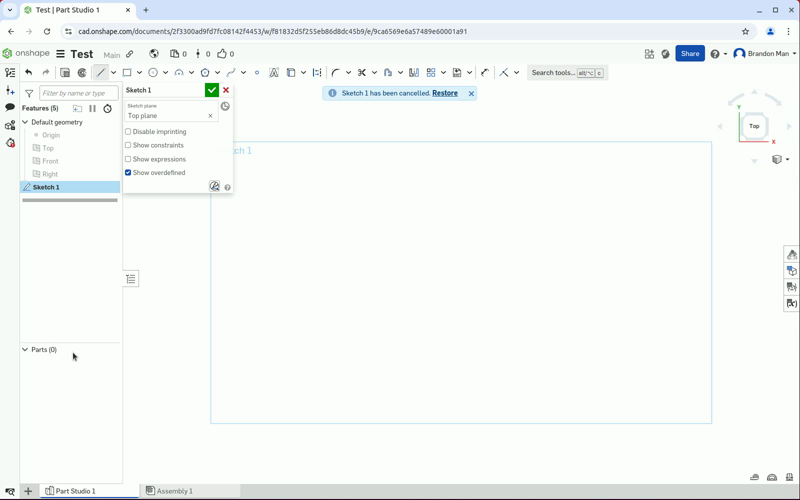
key_down(shift)
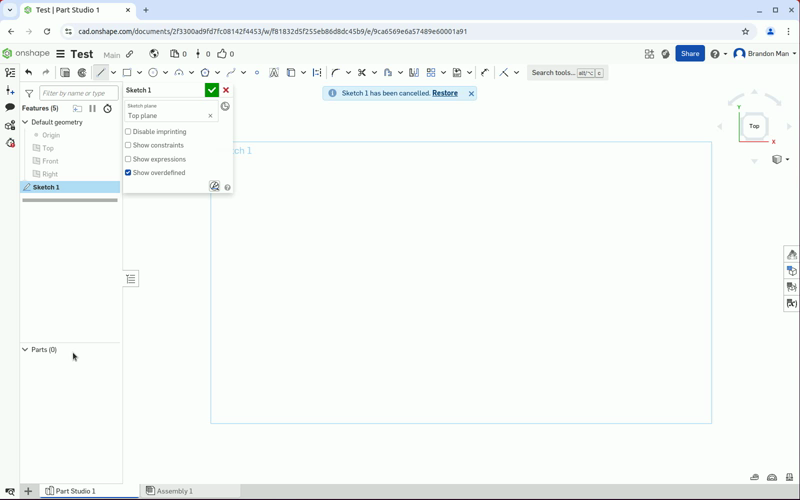
mouse_move(438, 287)
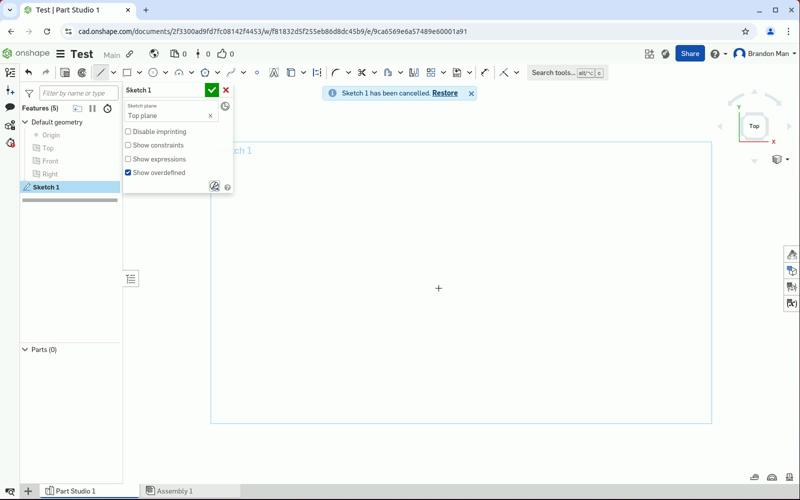
click(438, 287)
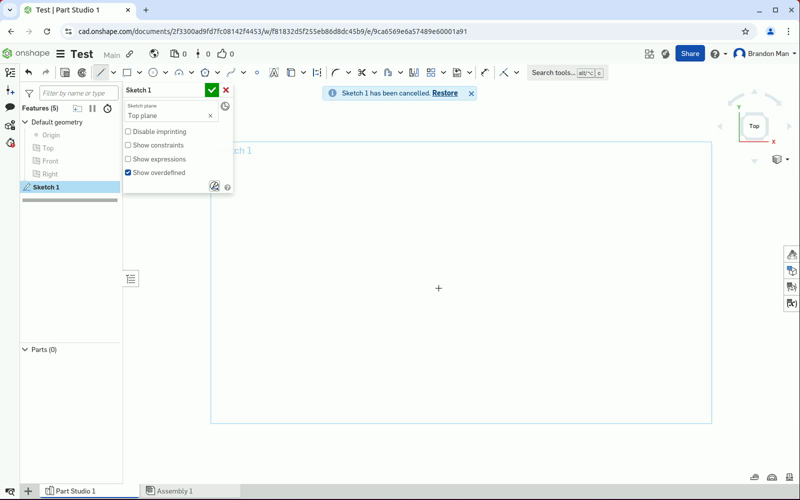
key_up(shift)
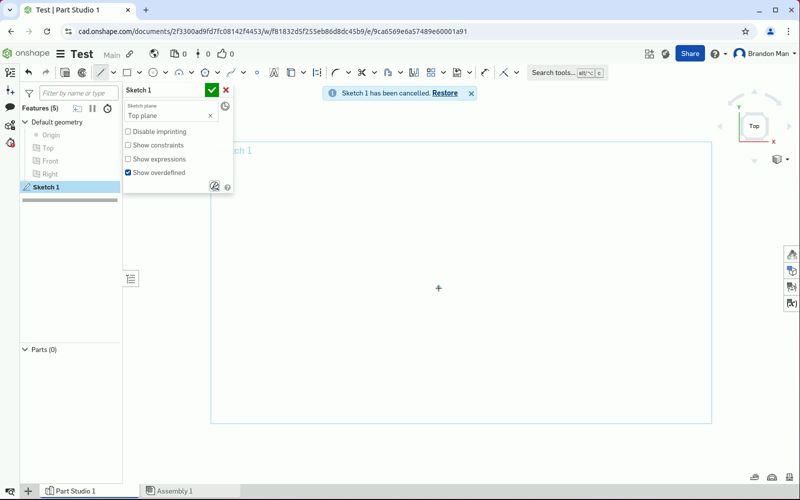
key_down(shift)
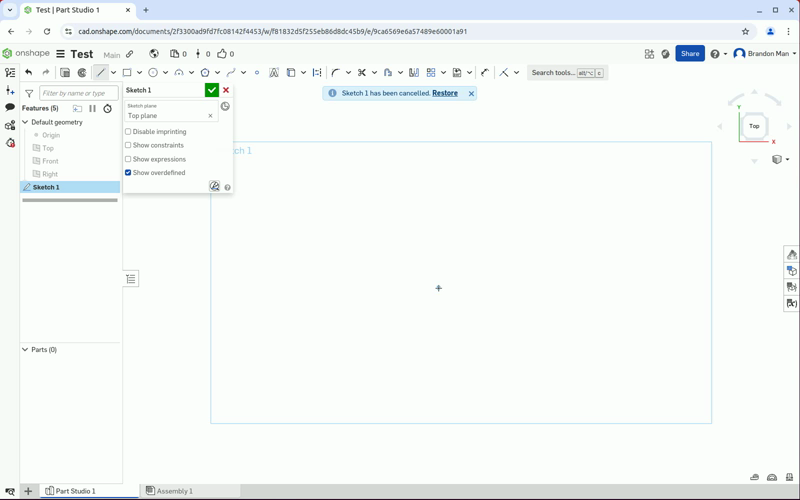
mouse_move(461, 384)
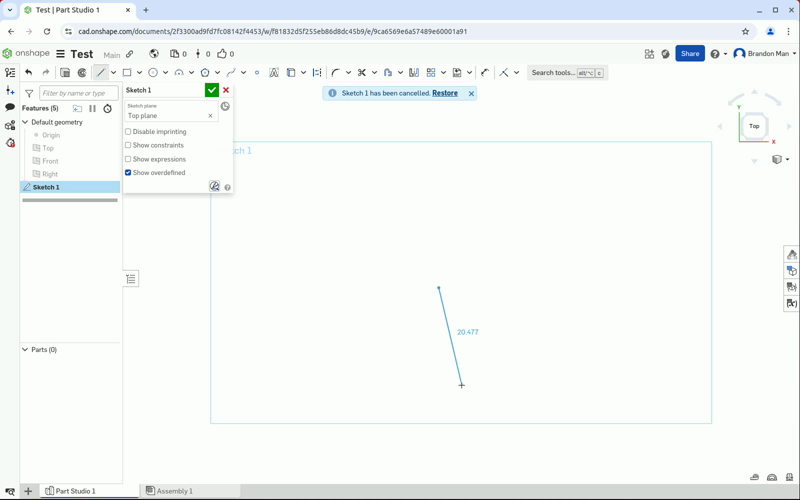
click(461, 384)
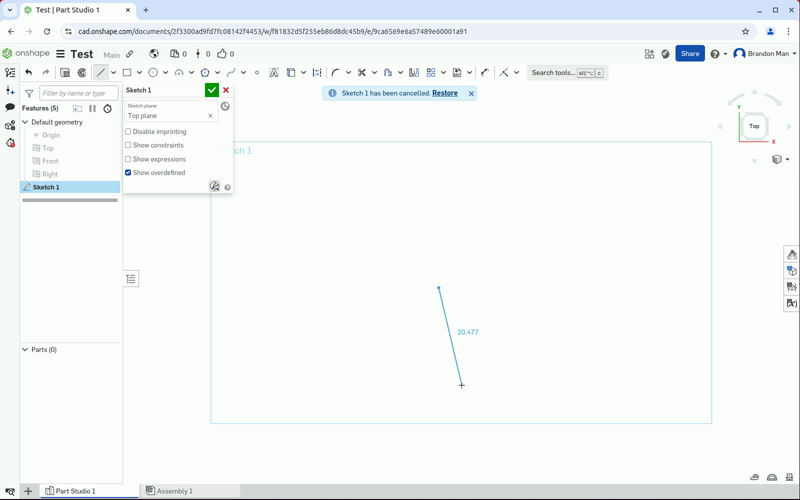
key_up(shift)
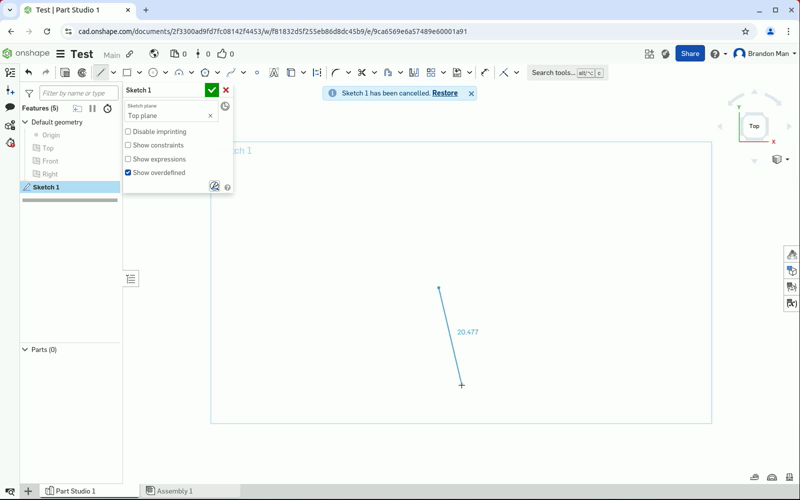
key(esc)
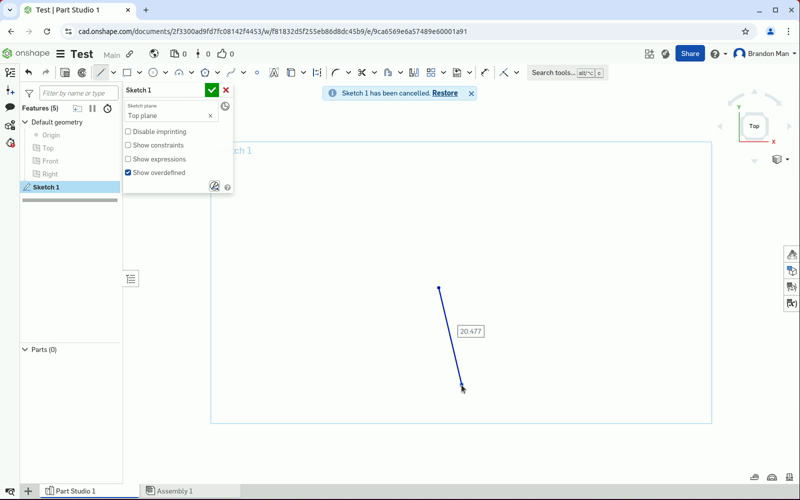
key(a)
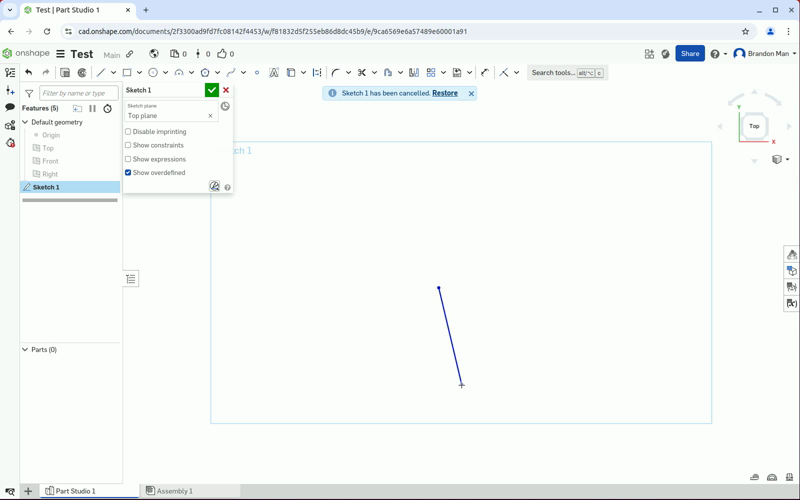
mouse_move(461, 384)
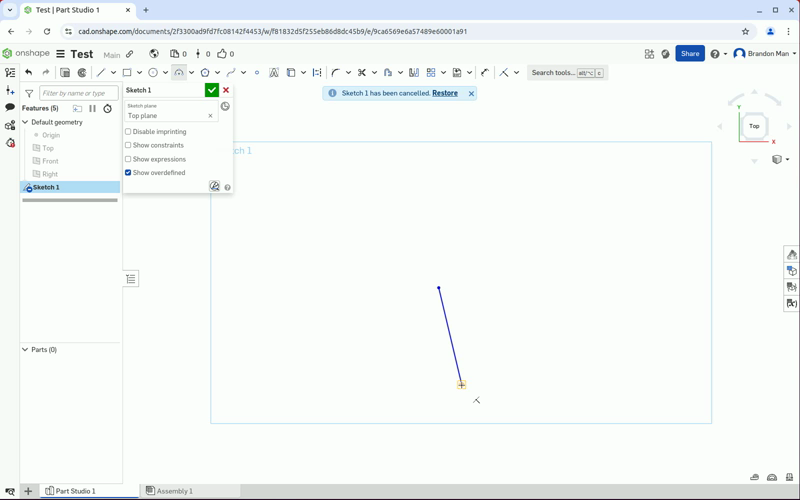
click(461, 384)
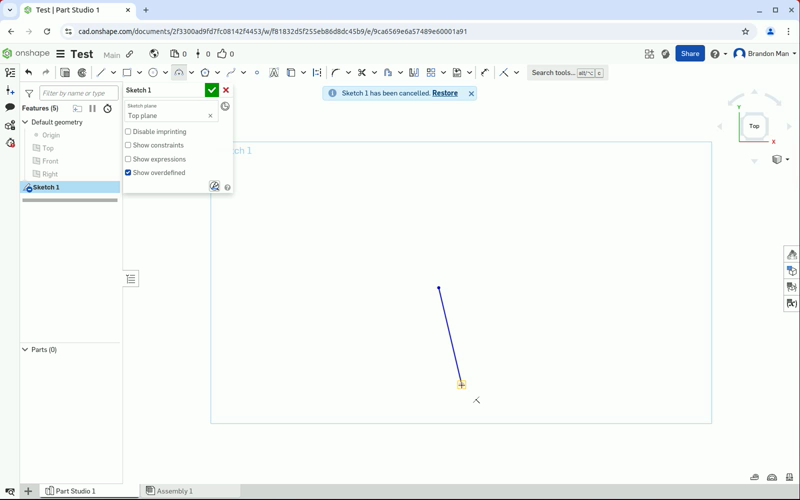
key_down(shift)
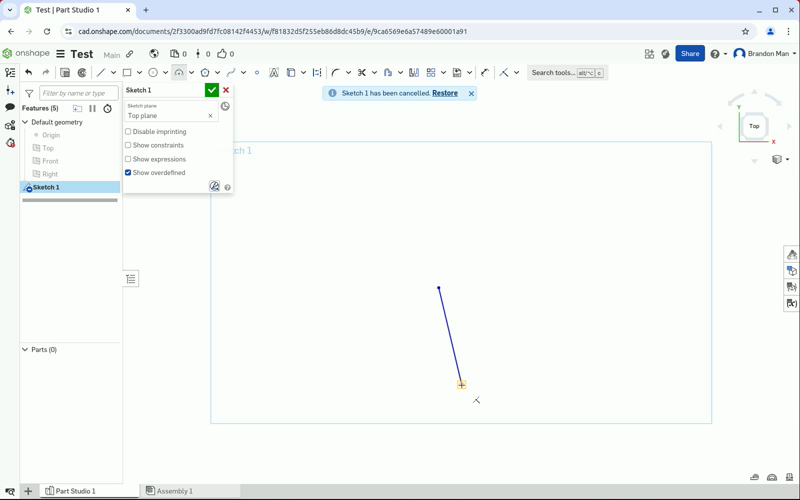
mouse_move(485, 381)
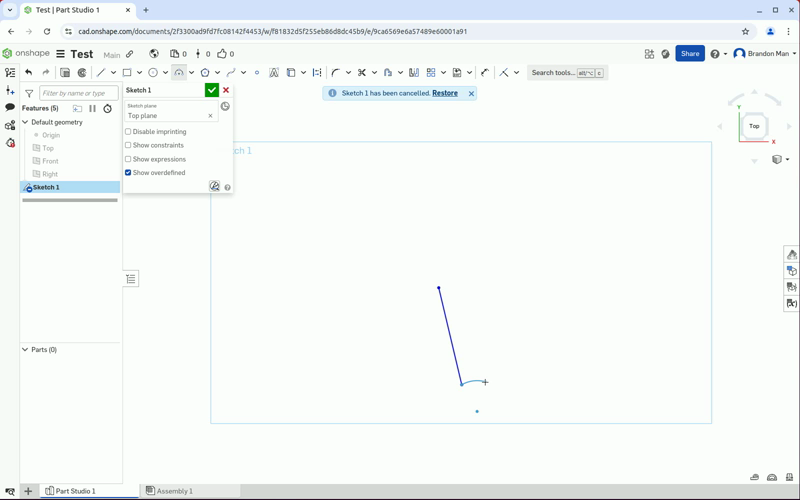
click(485, 381)
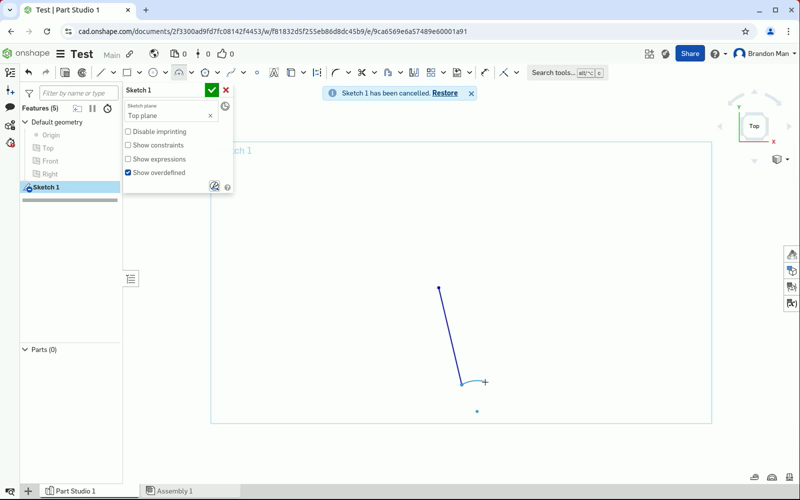
mouse_move(474, 393)
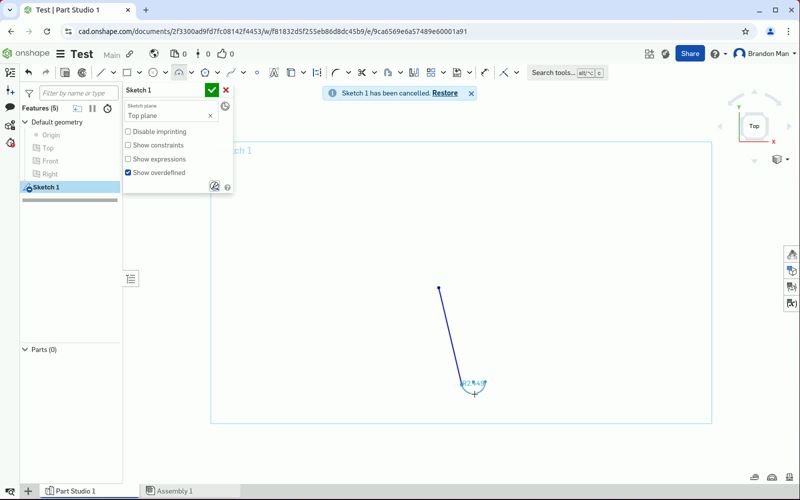
click(474, 393)
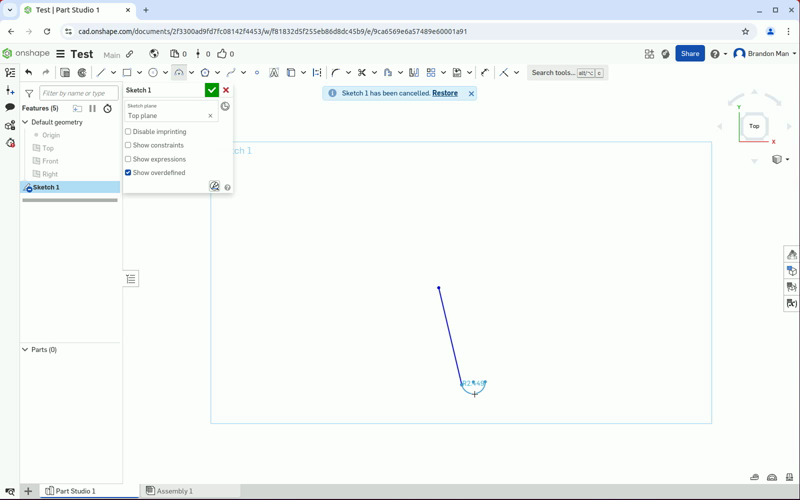
key_up(shift)
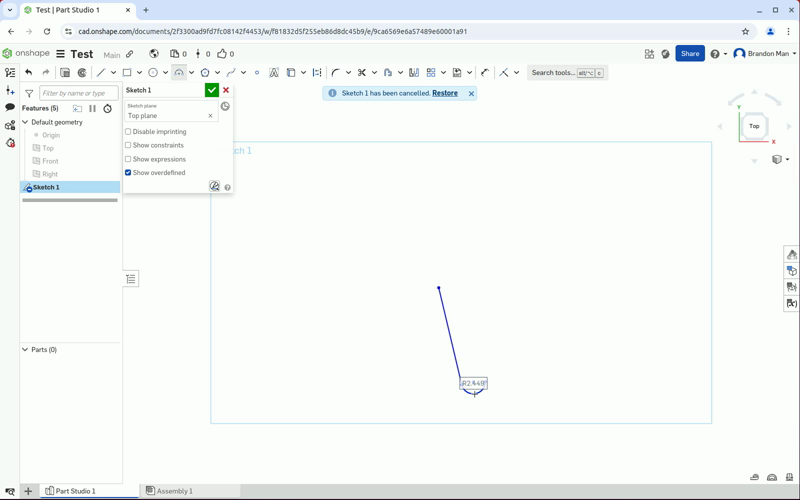
key(esc)
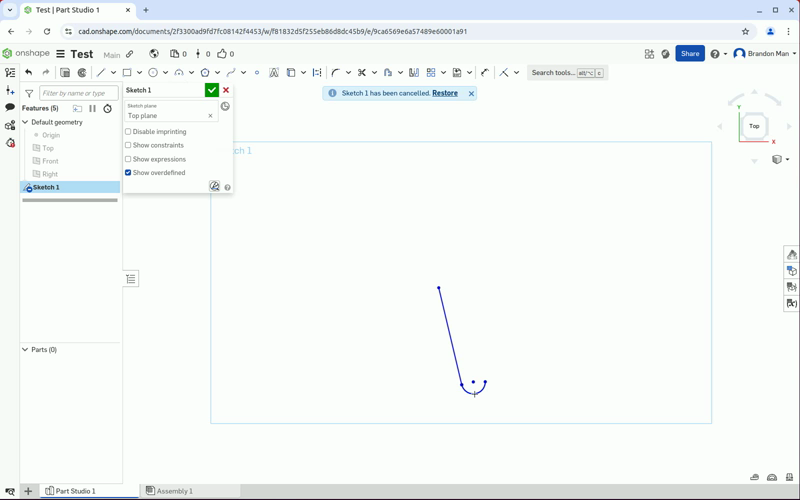
key(l)
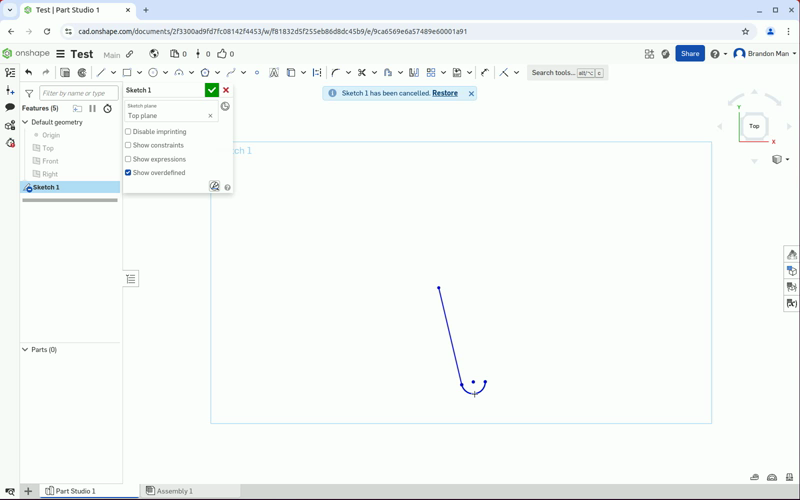
mouse_move(485, 381)
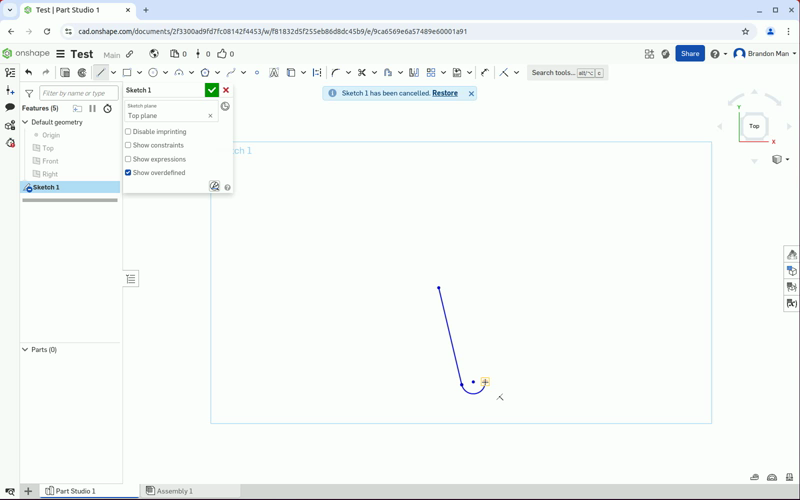
click(485, 381)
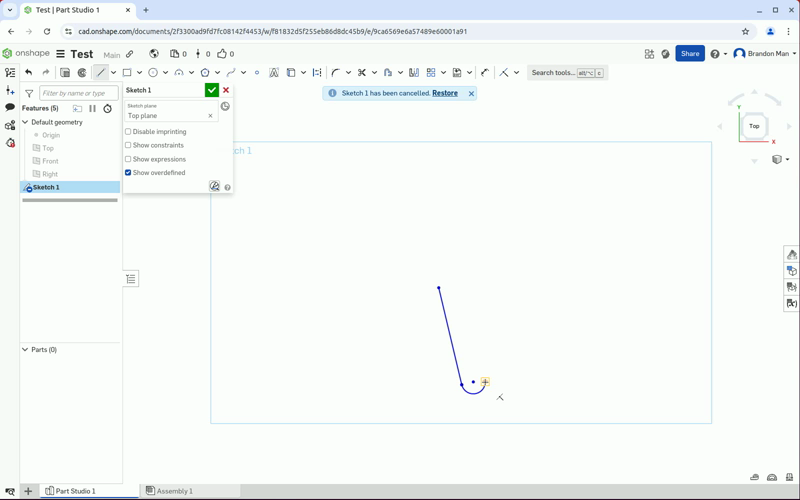
key_down(shift)
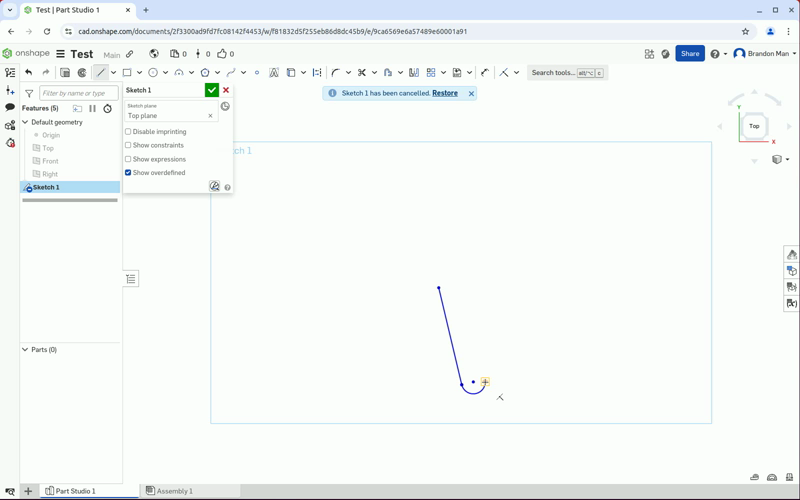
mouse_move(485, 309)
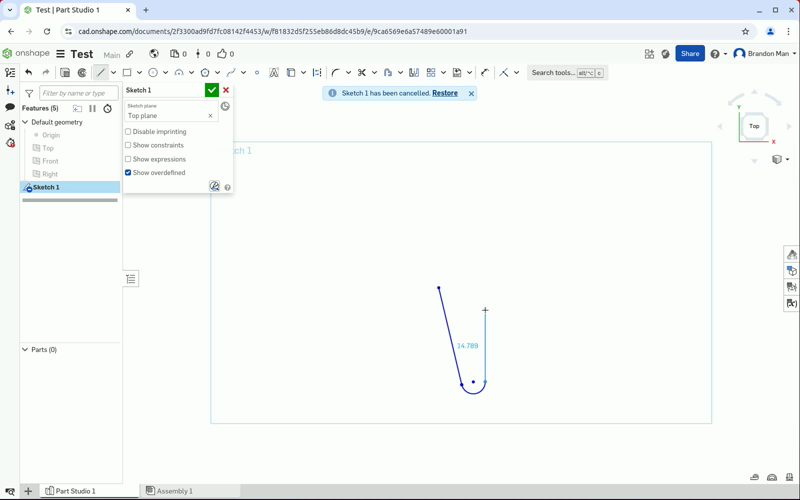
click(485, 309)
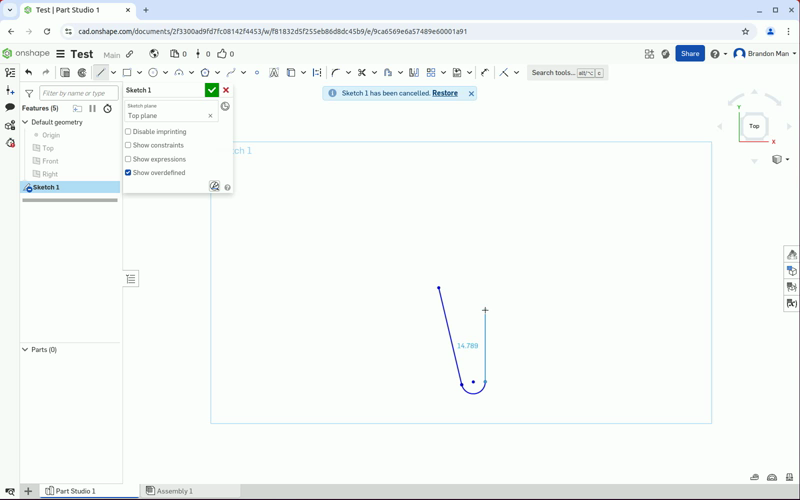
key_up(shift)
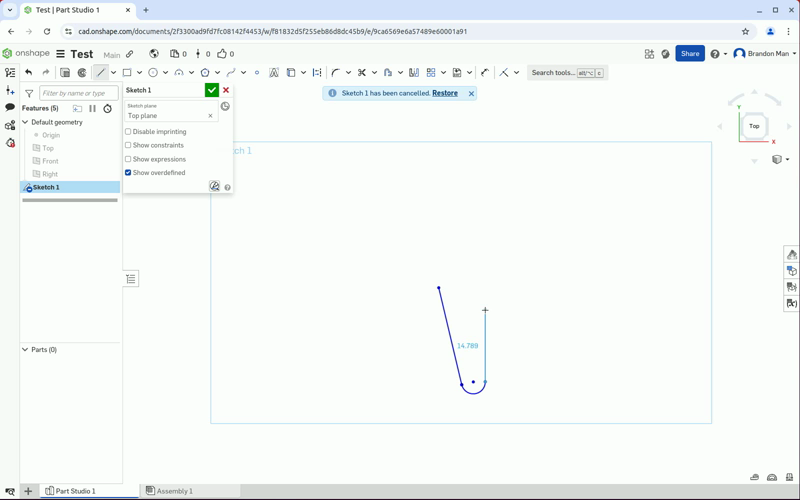
key(esc)
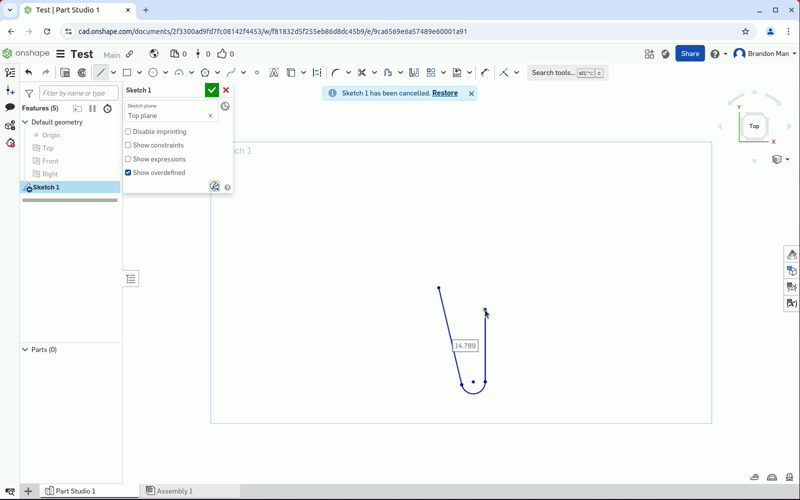
key(a)
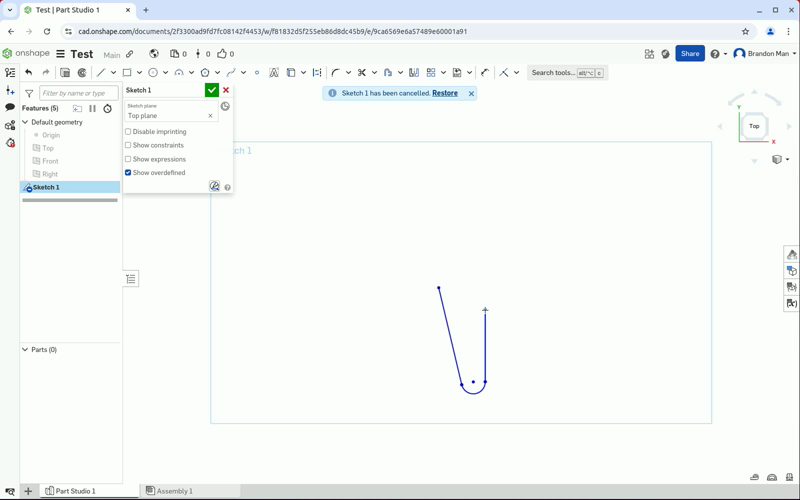
mouse_move(485, 309)
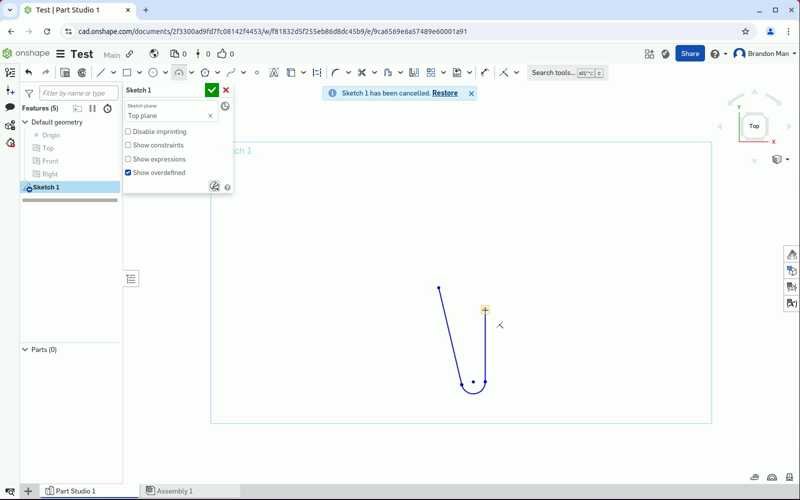
click(485, 309)
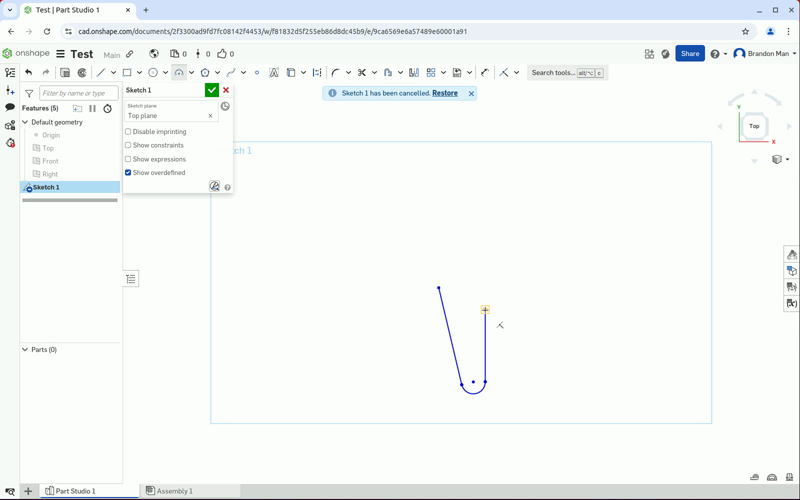
key_down(shift)
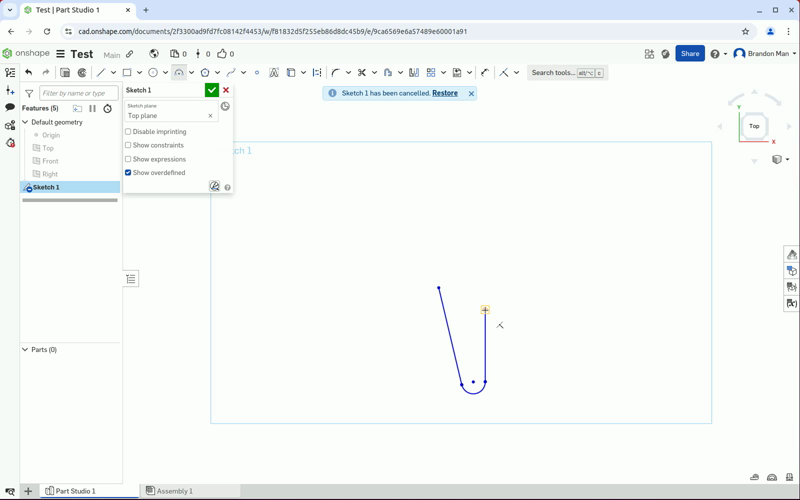
mouse_move(490, 304)
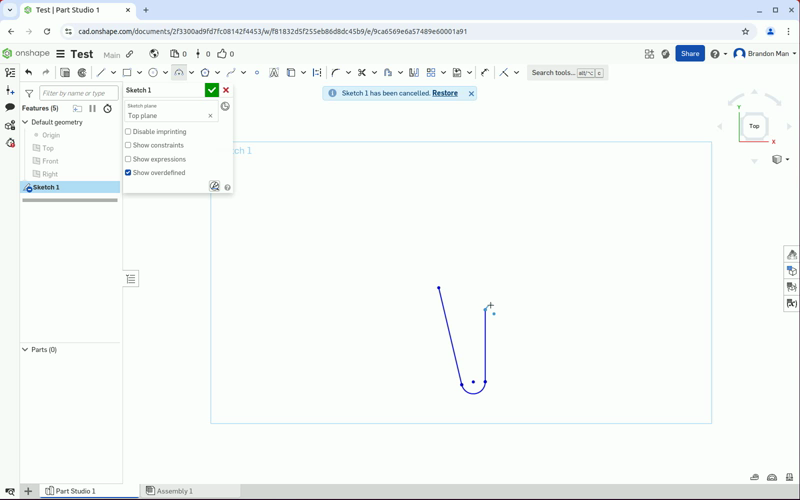
scroll(6)
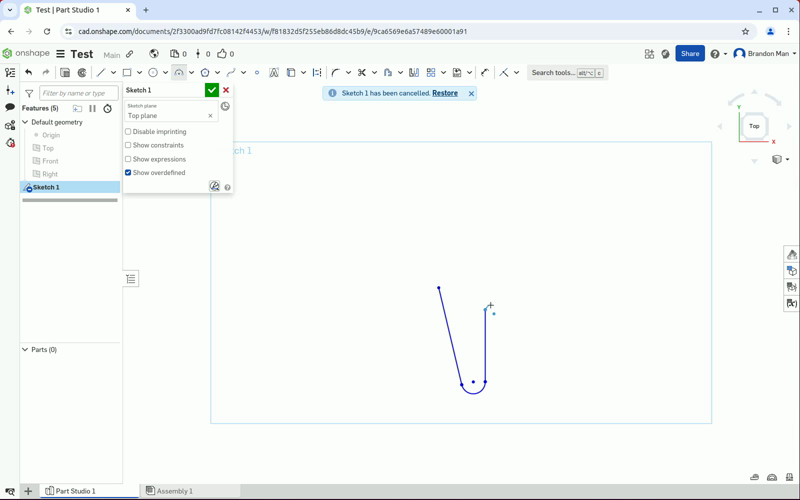
scroll(6)
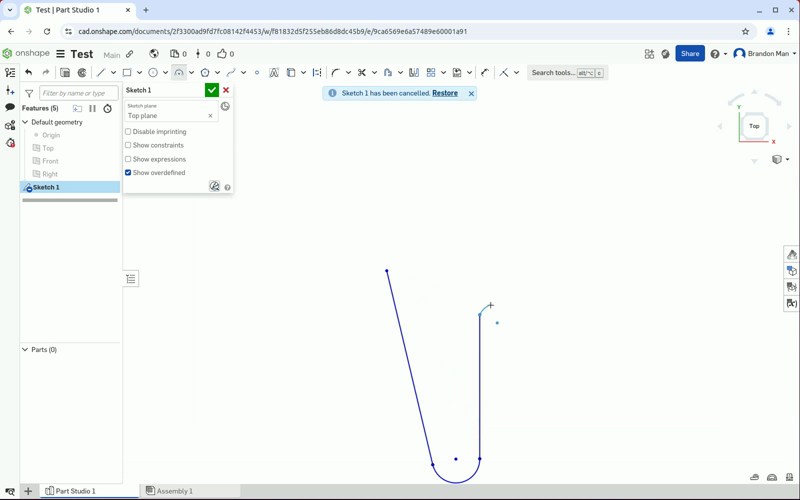
scroll(6)
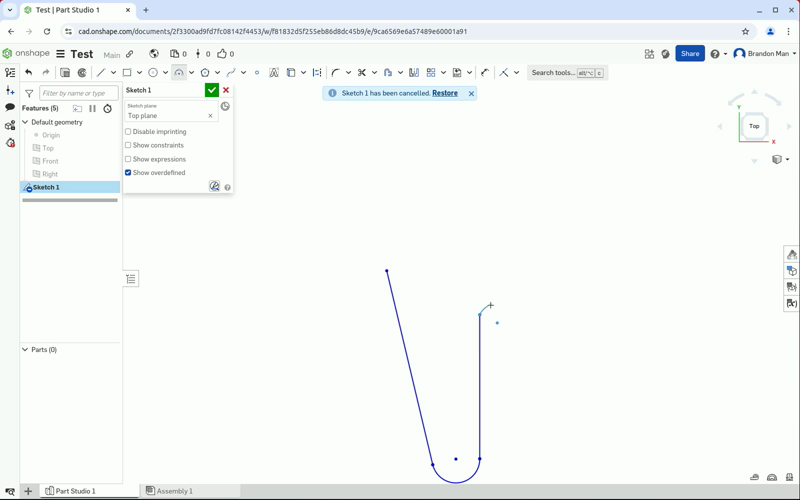
scroll(6)
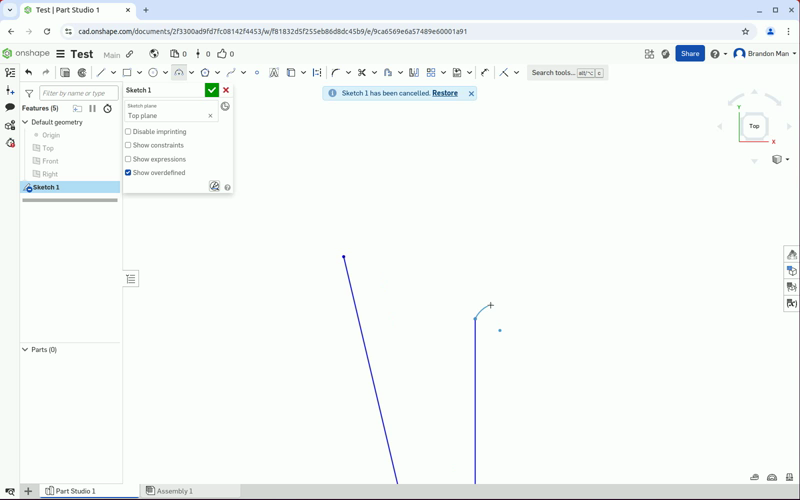
scroll(6)
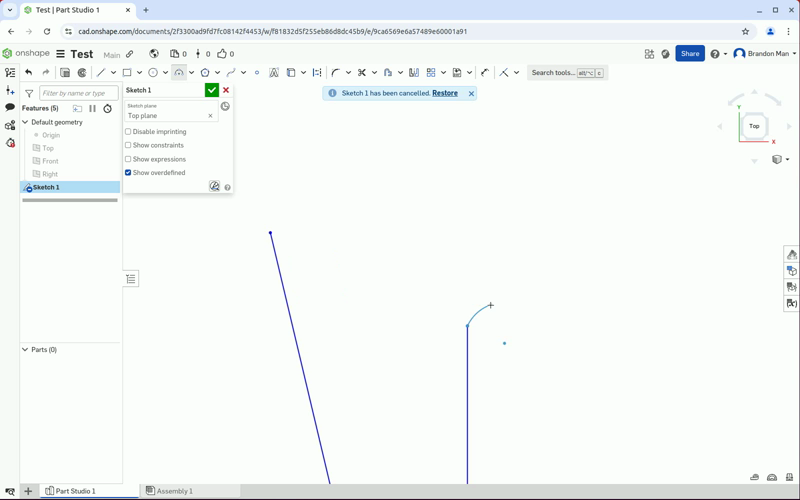
scroll(6)
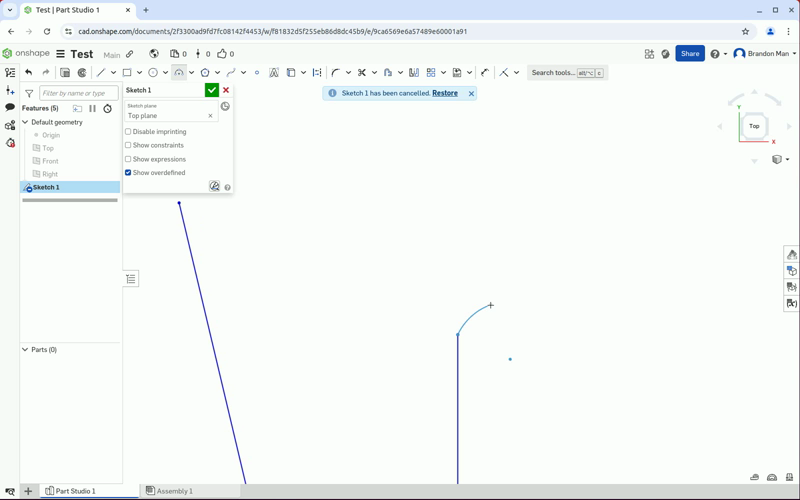
scroll(6)
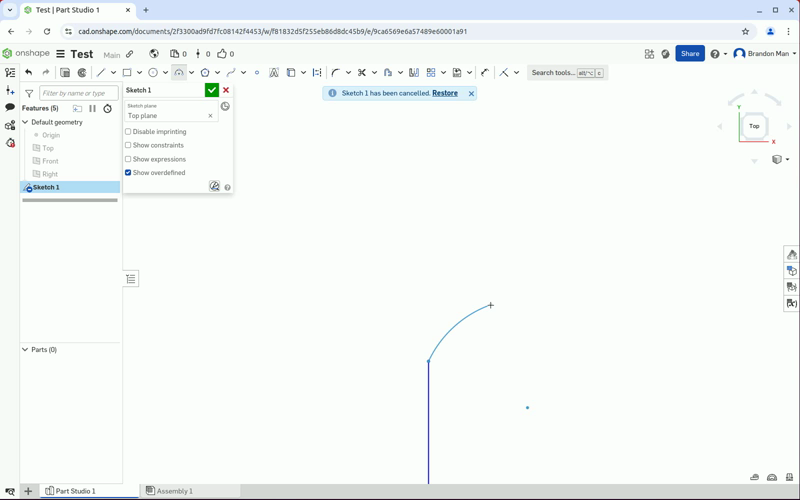
click(490, 304)
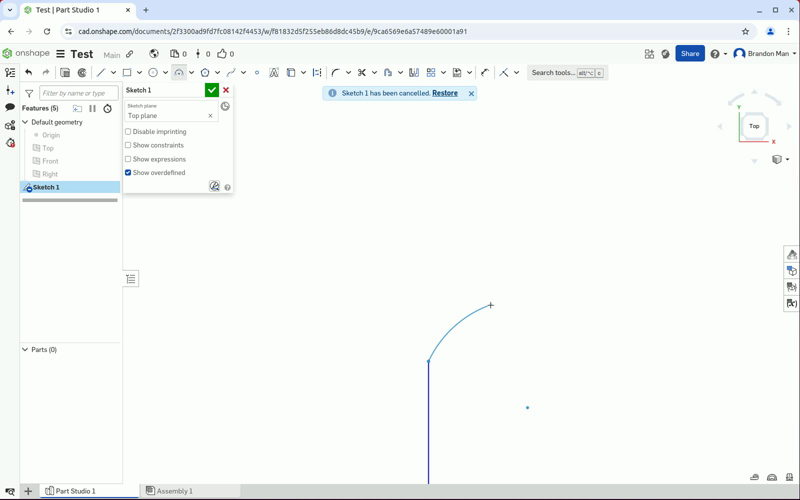
scroll(-6)
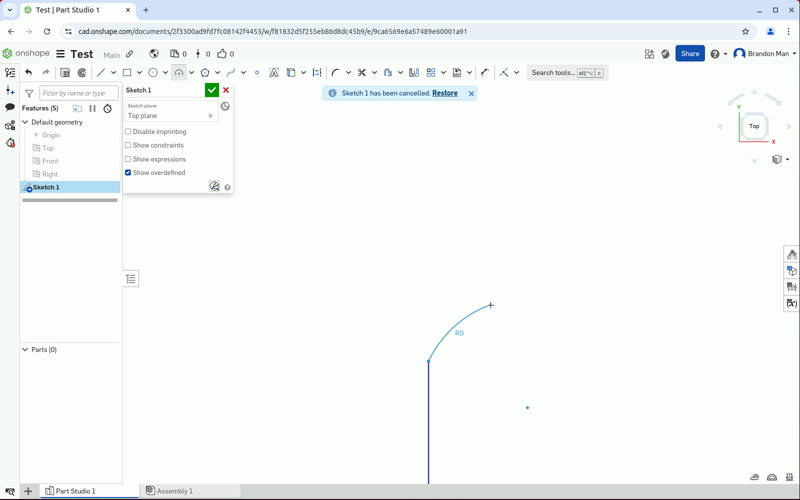
scroll(-6)
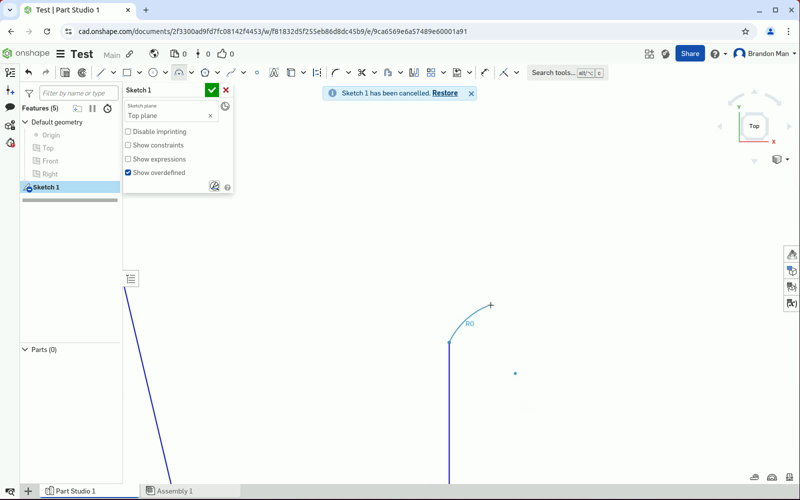
scroll(-6)
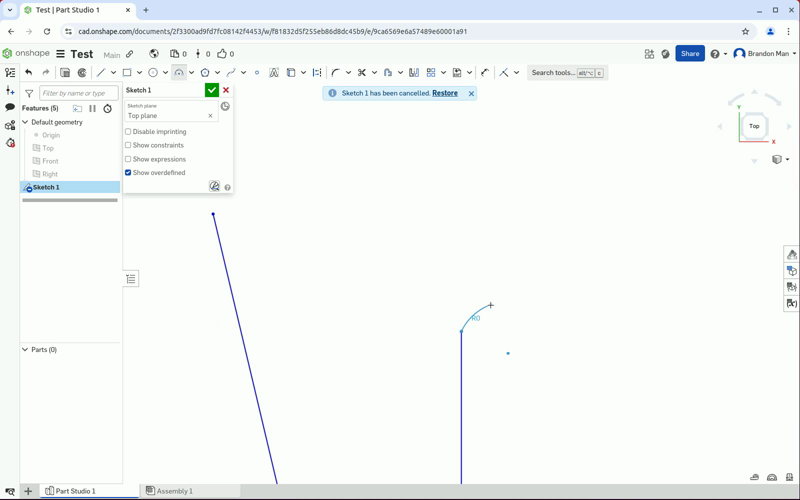
scroll(-6)
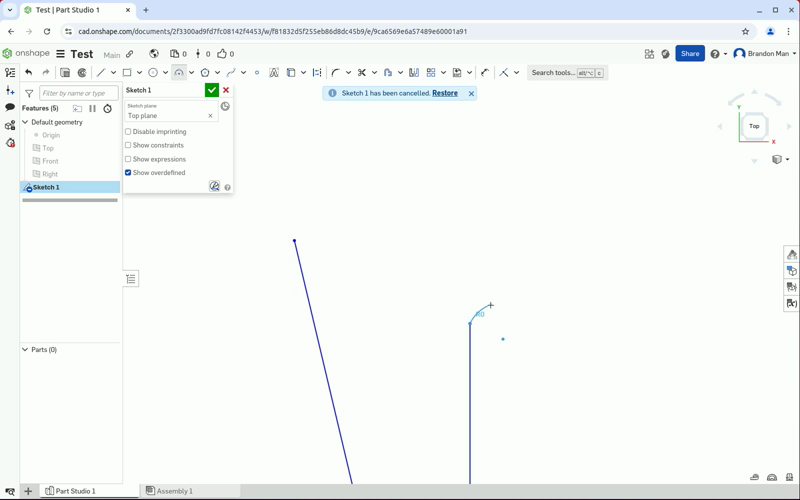
scroll(-6)
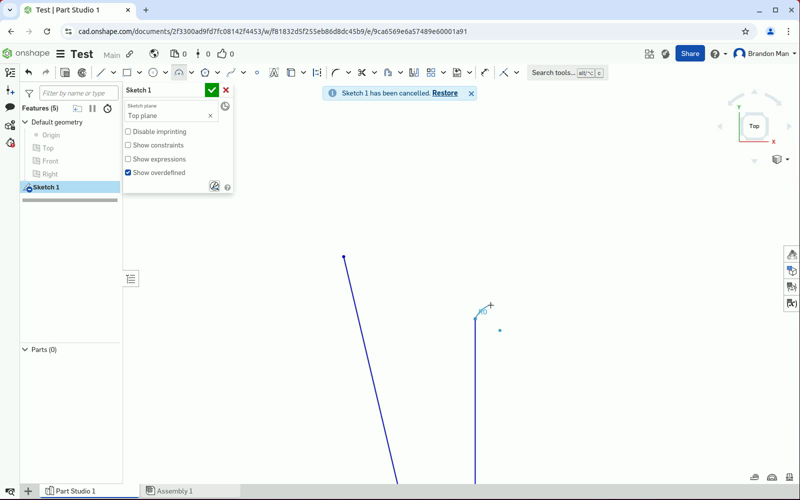
scroll(-6)
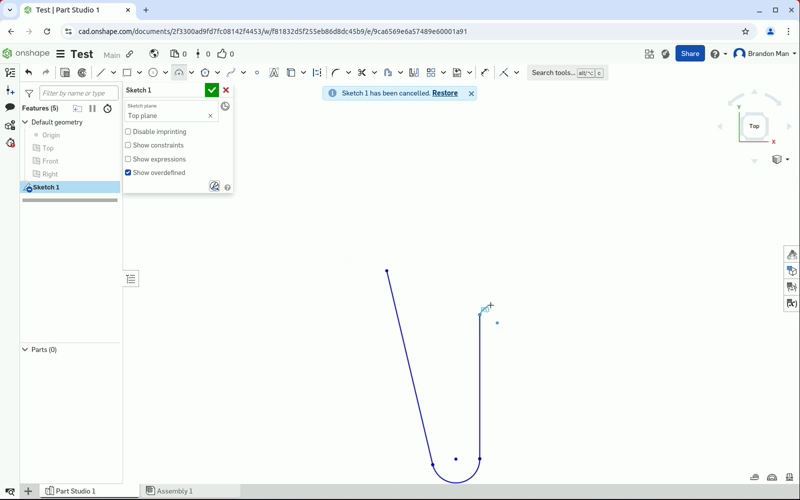
scroll(-6)
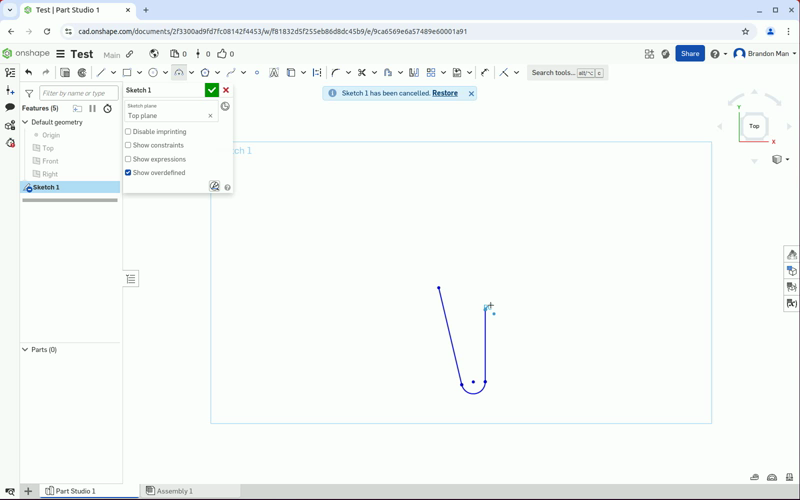
mouse_move(486, 306)
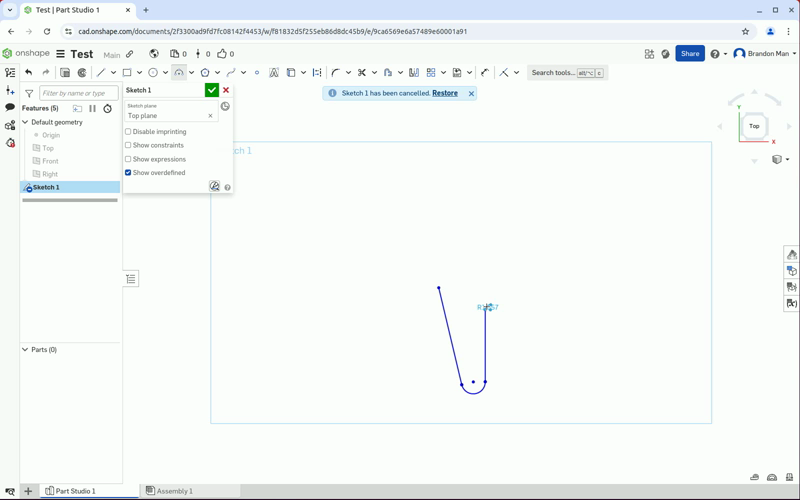
scroll(6)
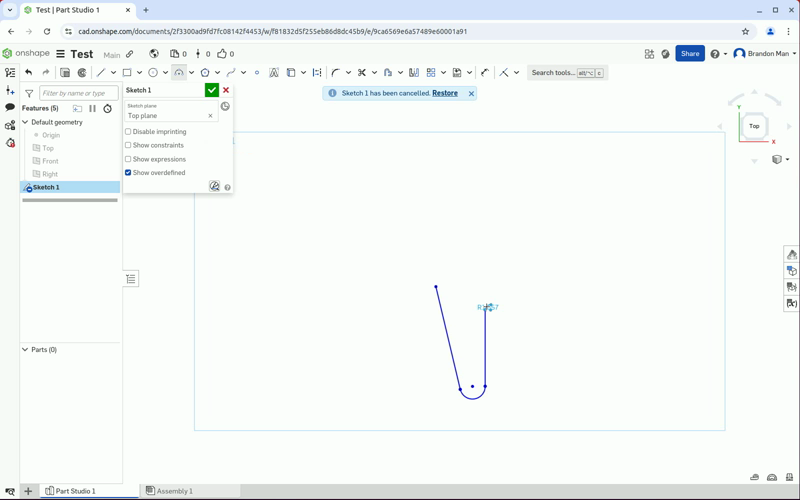
scroll(6)
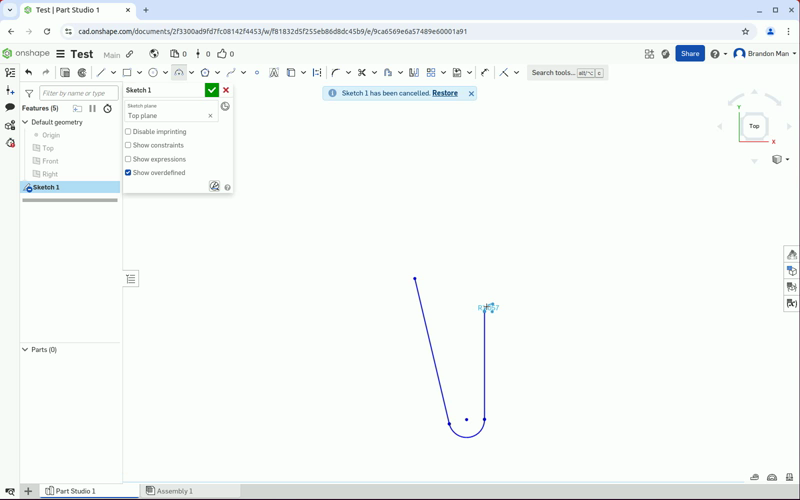
scroll(6)
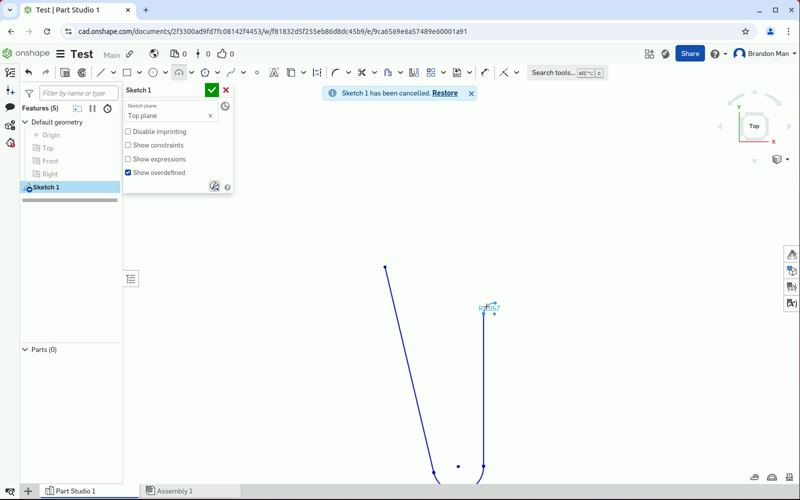
scroll(6)
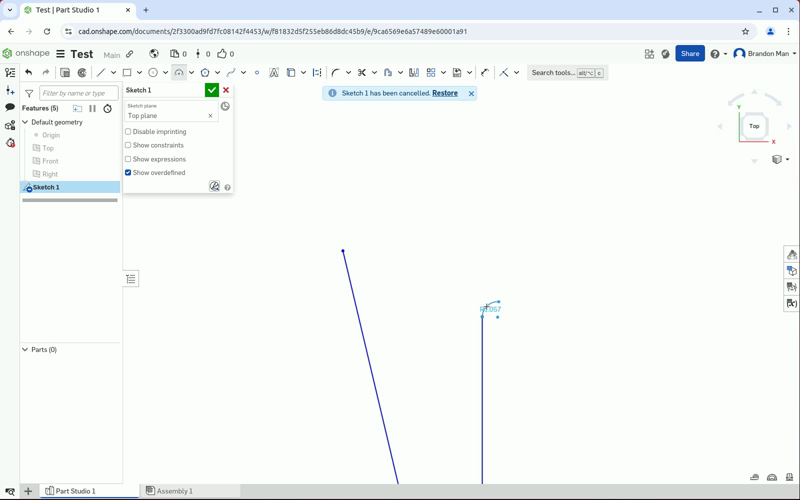
scroll(6)
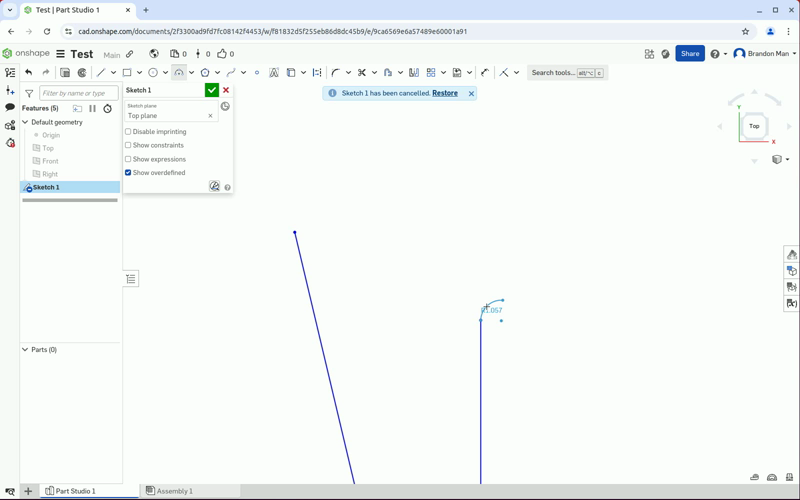
scroll(6)
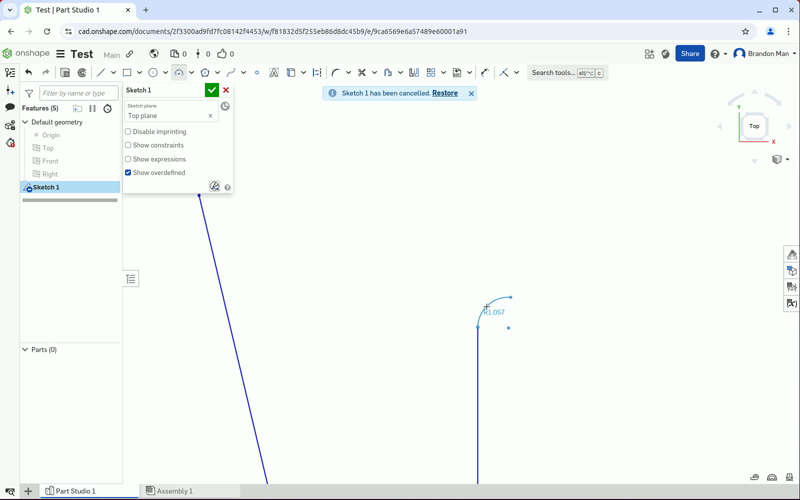
scroll(6)
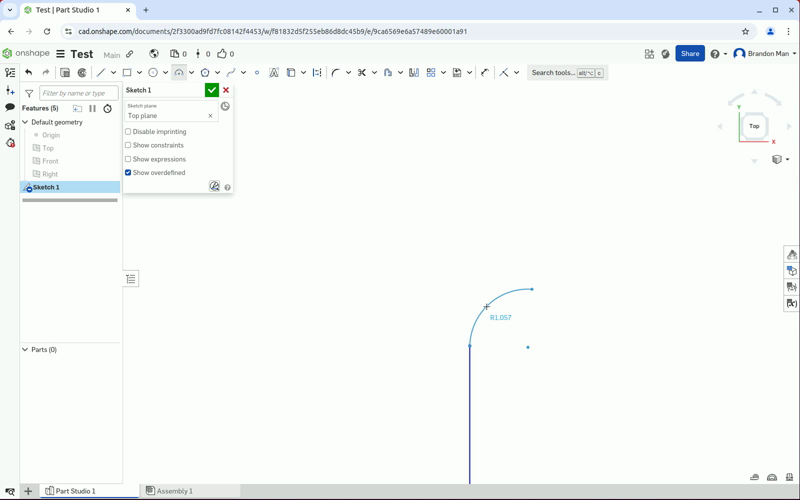
click(486, 306)
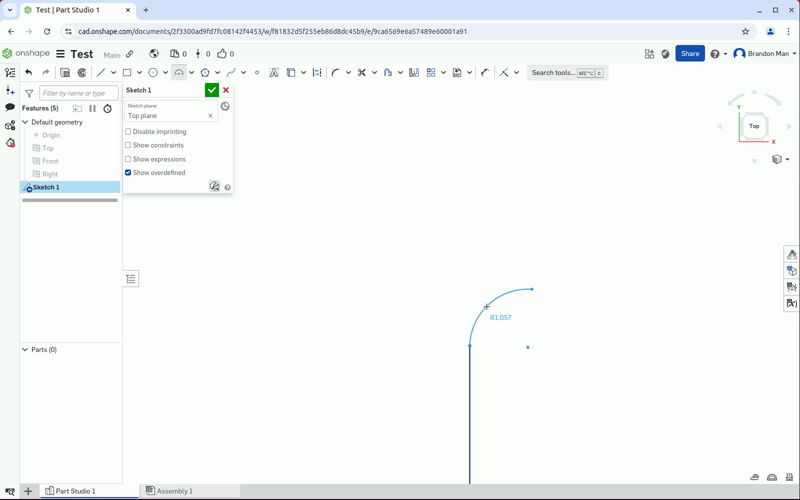
scroll(-6)
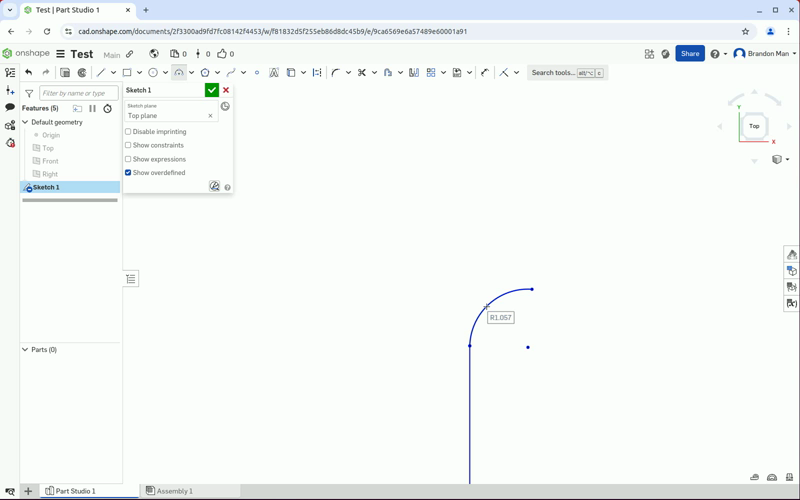
scroll(-6)
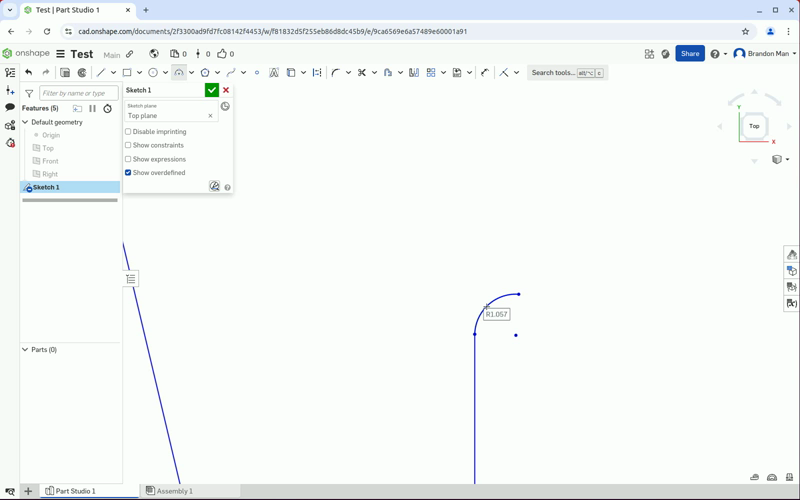
scroll(-6)
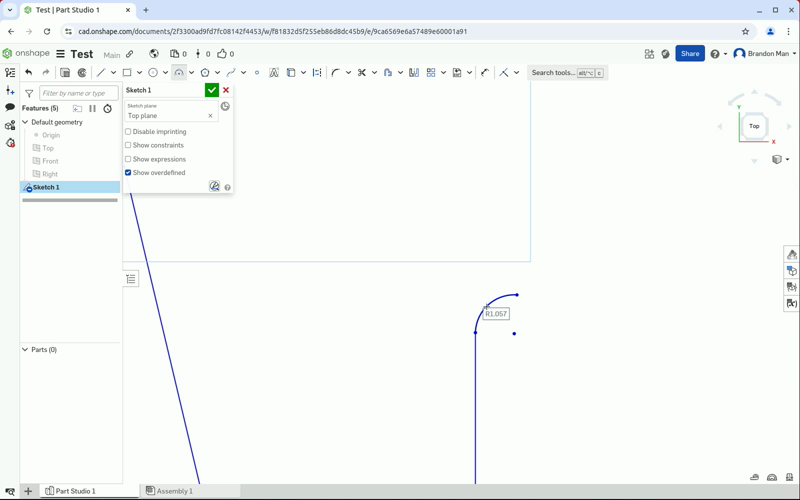
scroll(-6)
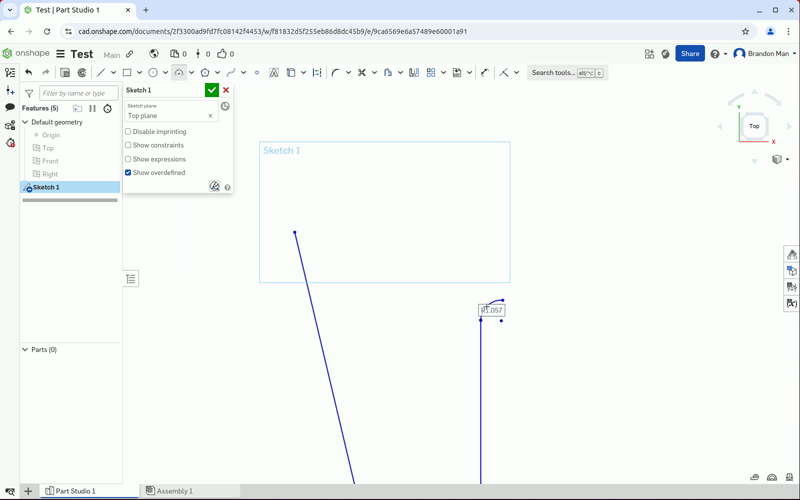
scroll(-6)
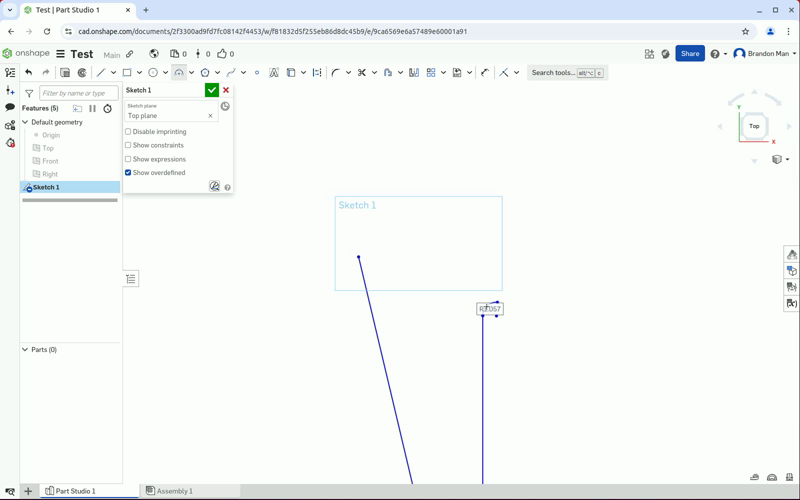
scroll(-6)
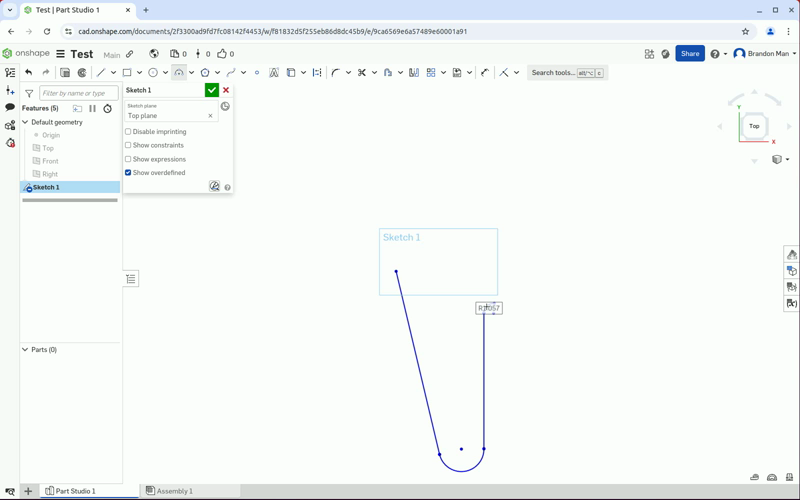
scroll(-6)
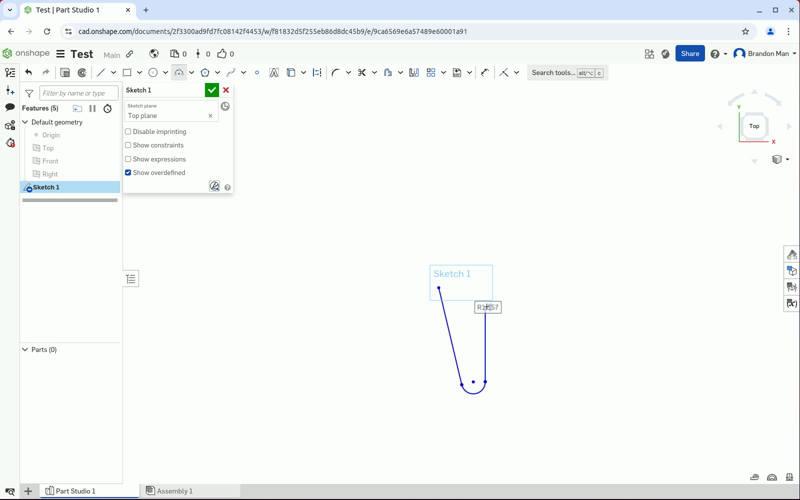
key_up(shift)
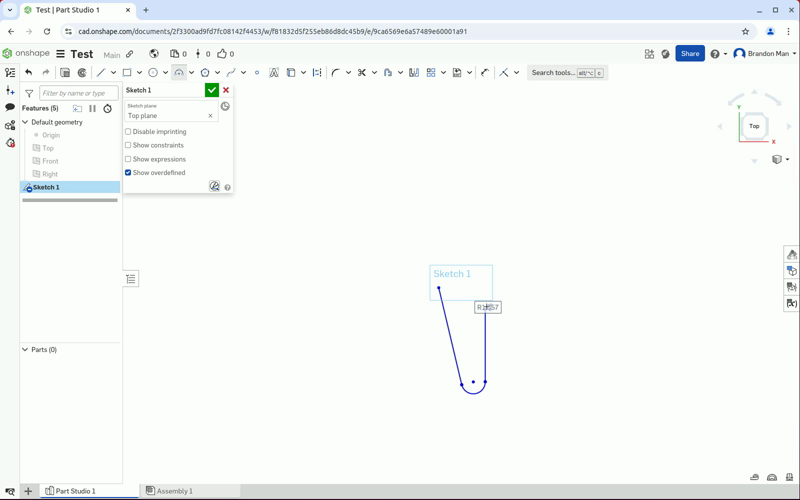
key(esc)
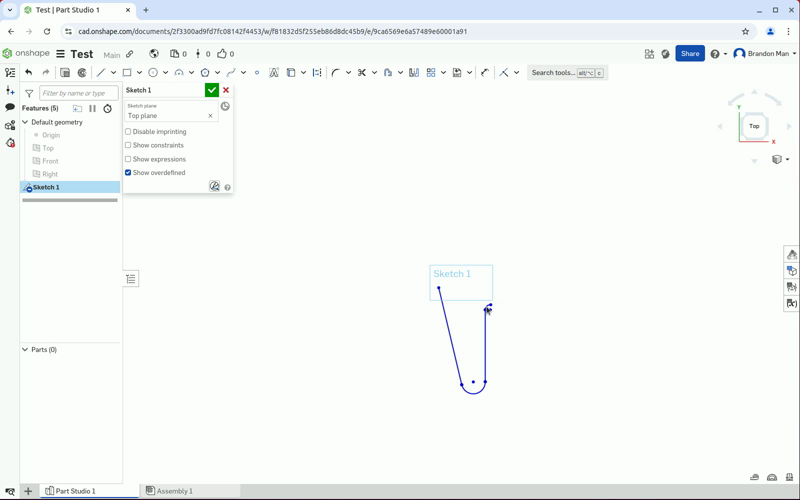
key(l)
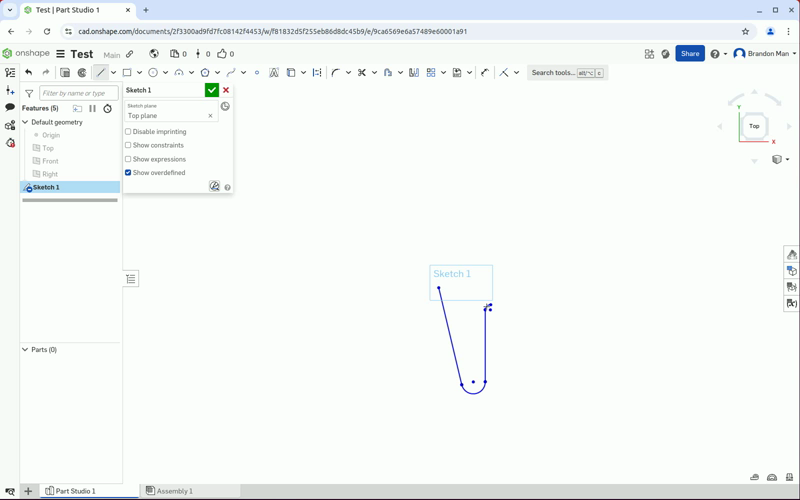
mouse_move(490, 304)
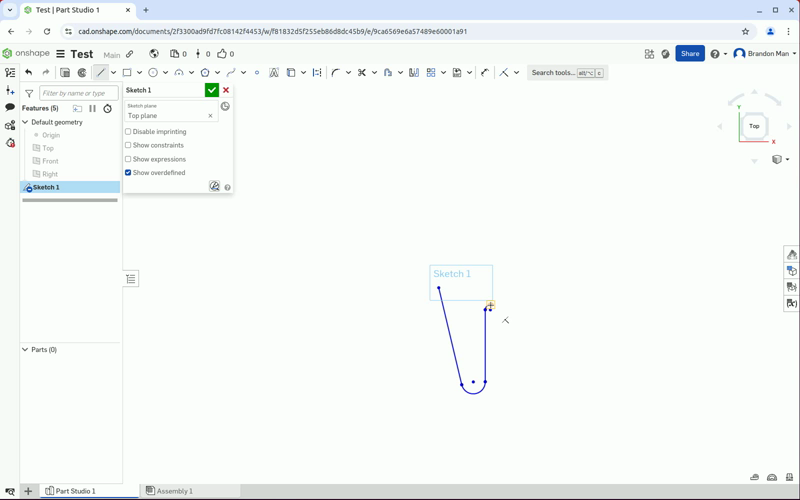
scroll(6)
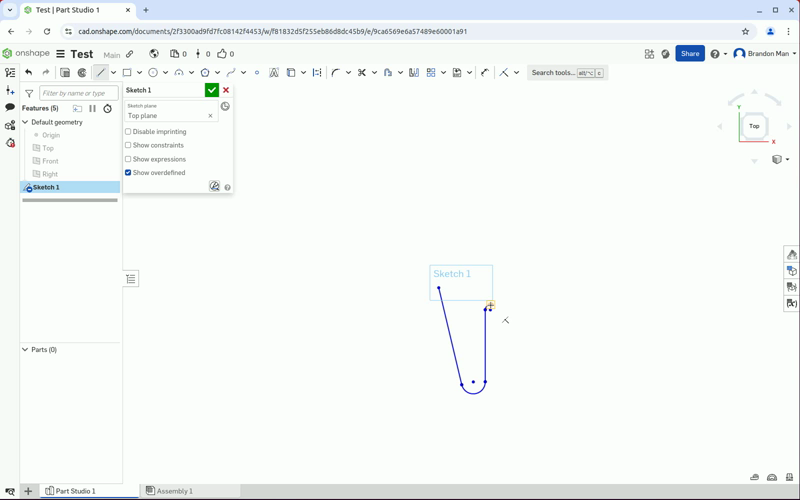
scroll(6)
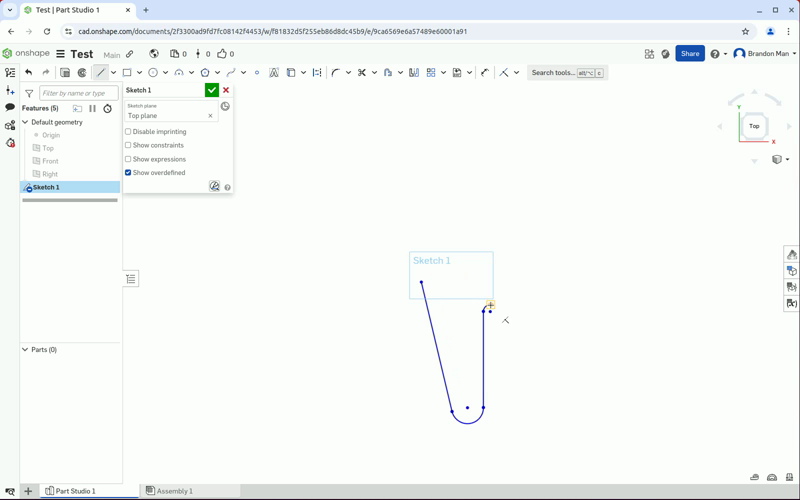
scroll(6)
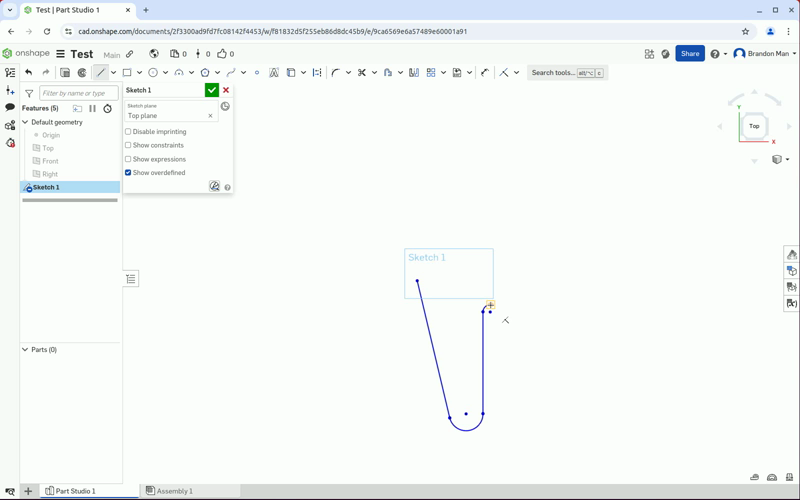
scroll(6)
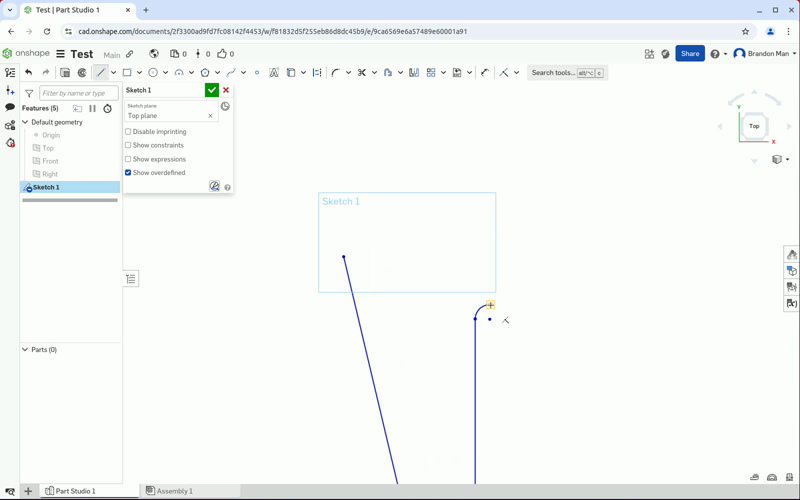
scroll(6)
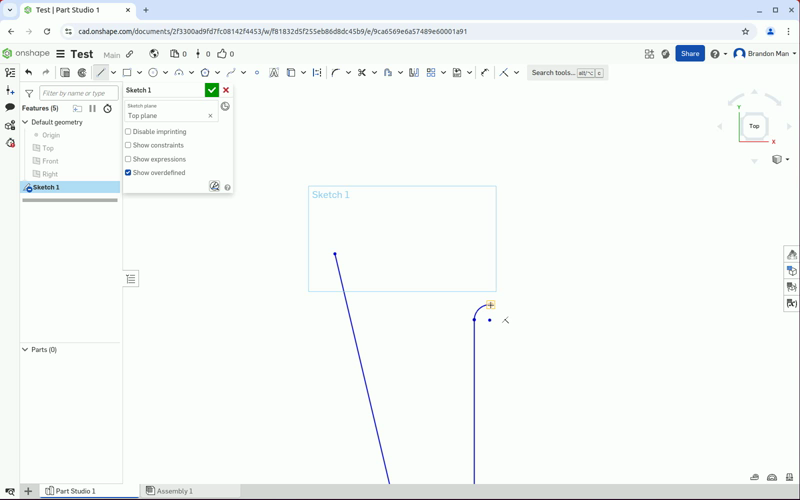
scroll(6)
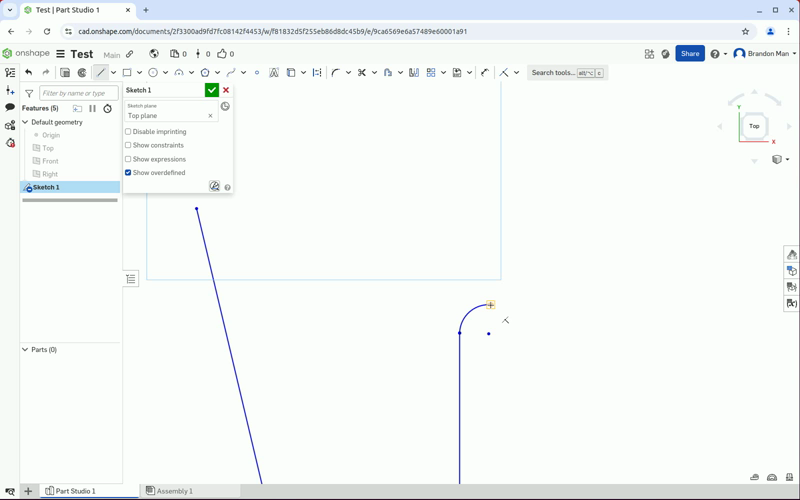
scroll(6)
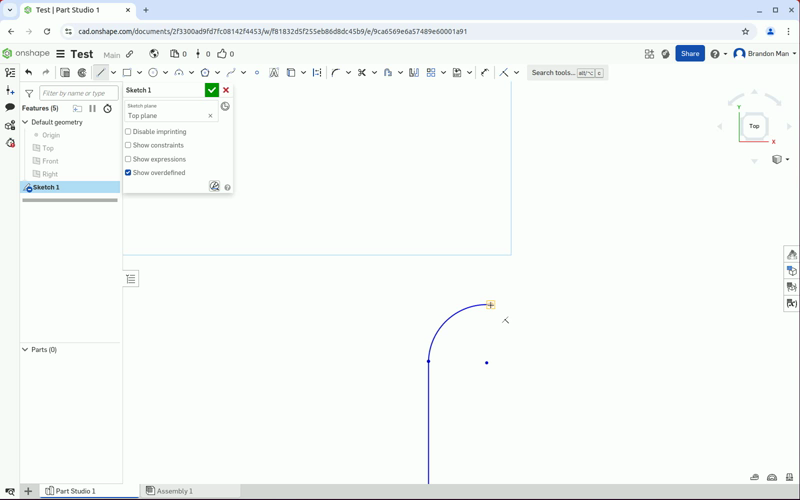
click(490, 304)
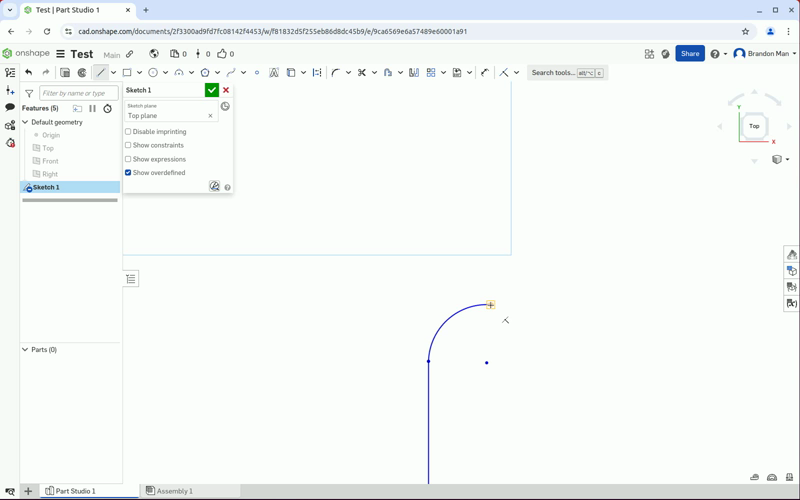
scroll(-6)
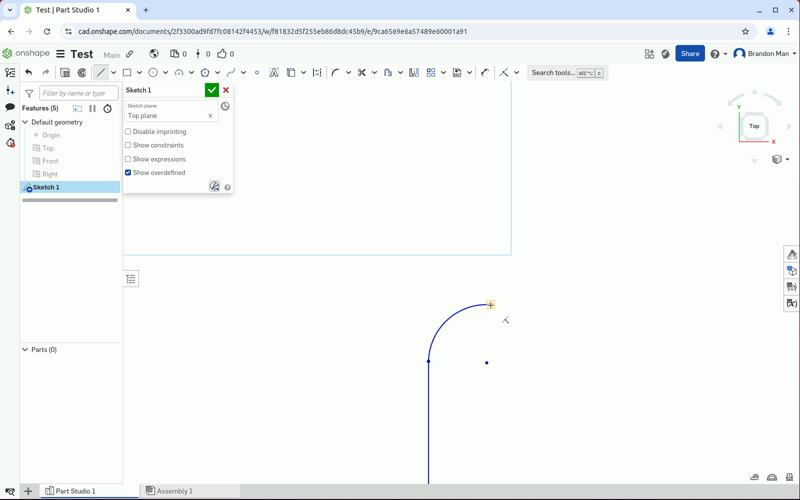
scroll(-6)
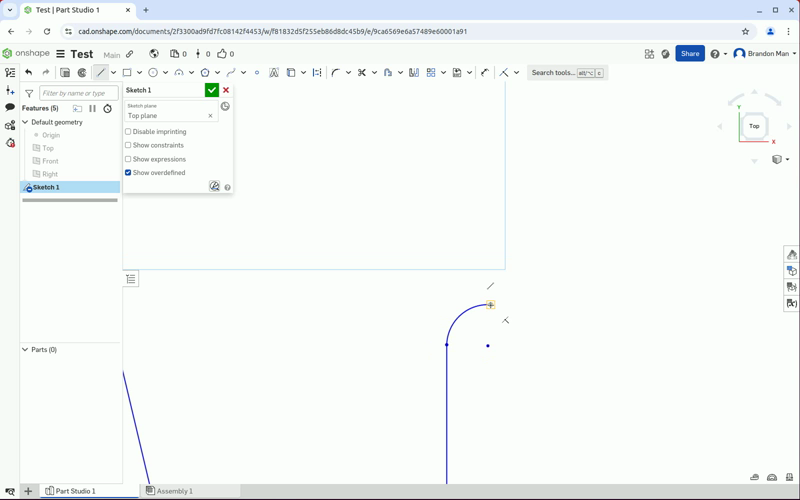
scroll(-6)
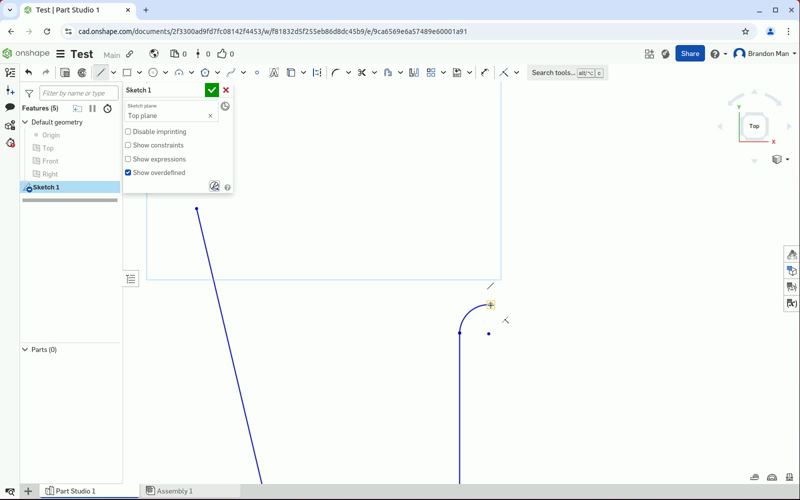
scroll(-6)
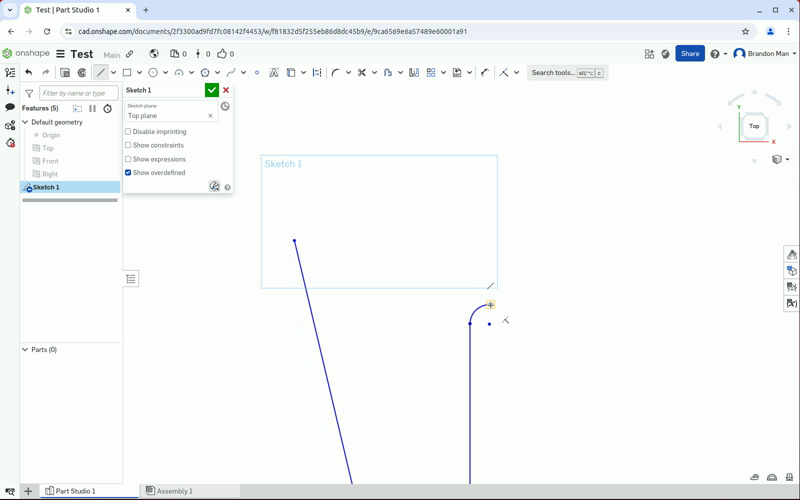
scroll(-6)
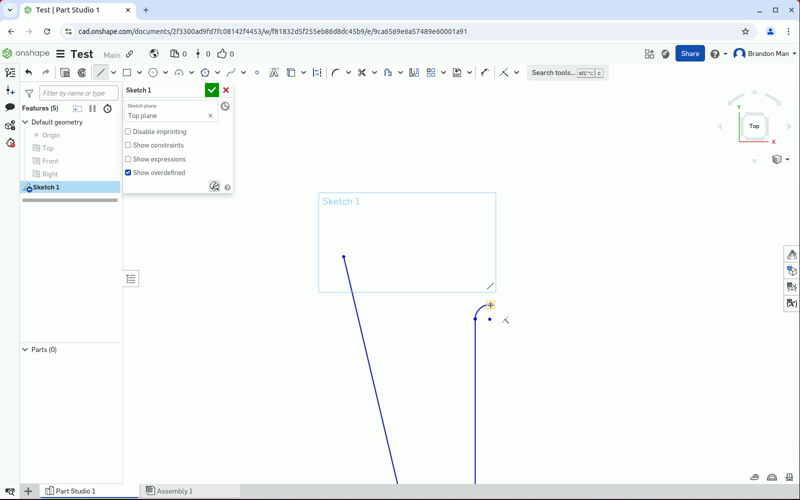
scroll(-6)
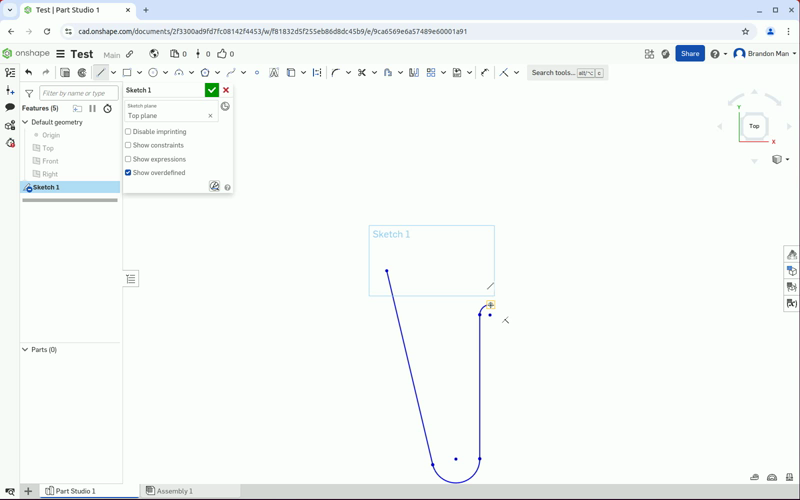
scroll(-6)
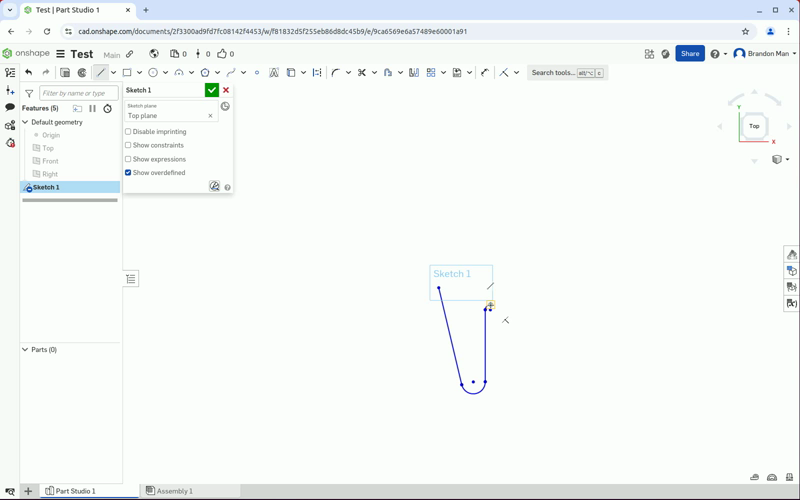
key_down(shift)
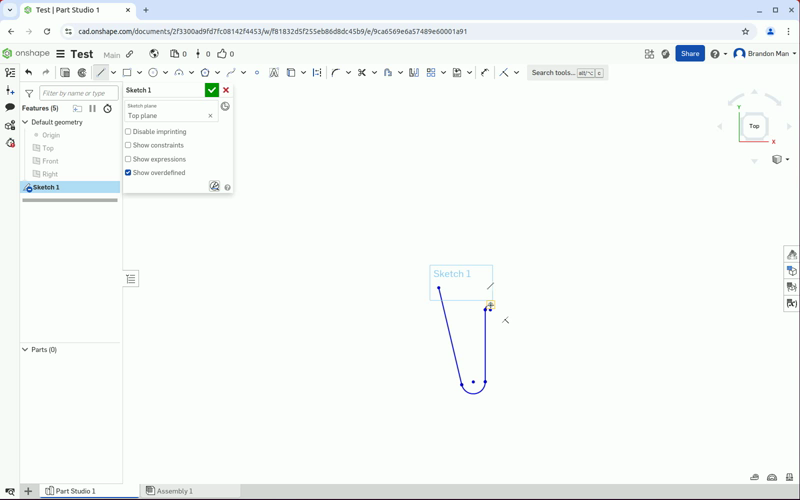
mouse_move(558, 304)
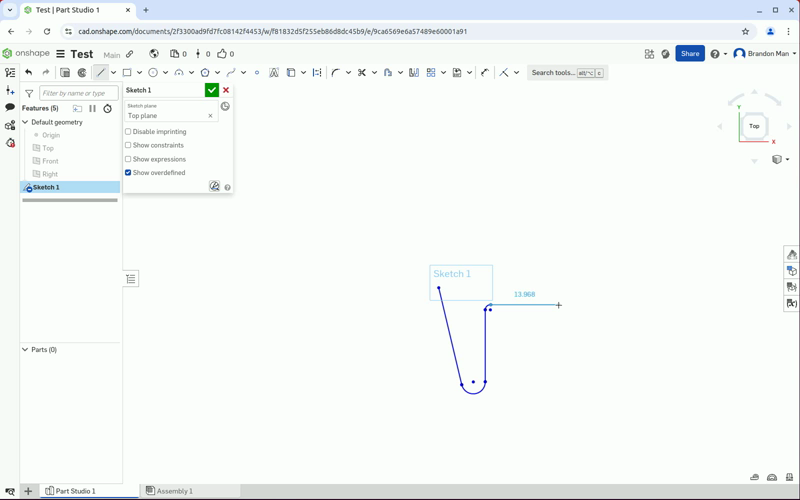
click(558, 304)
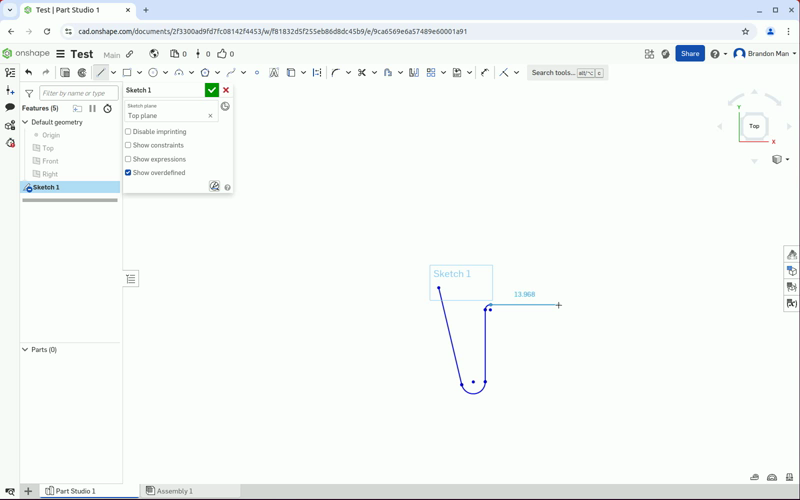
key_up(shift)
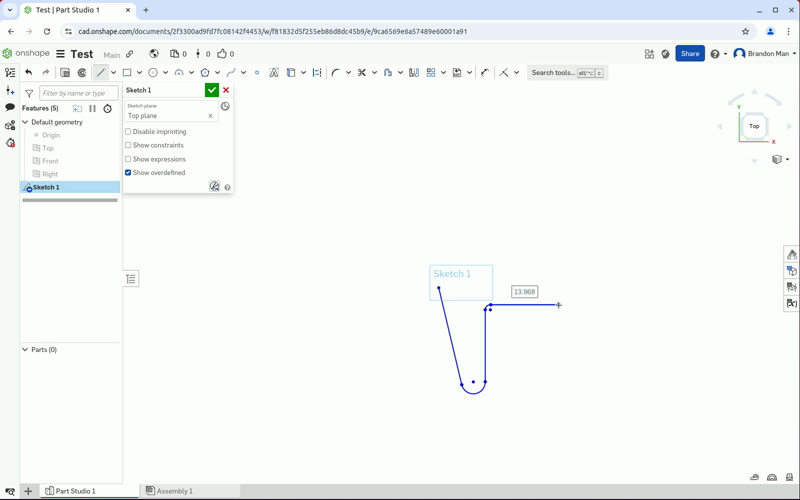
key(esc)
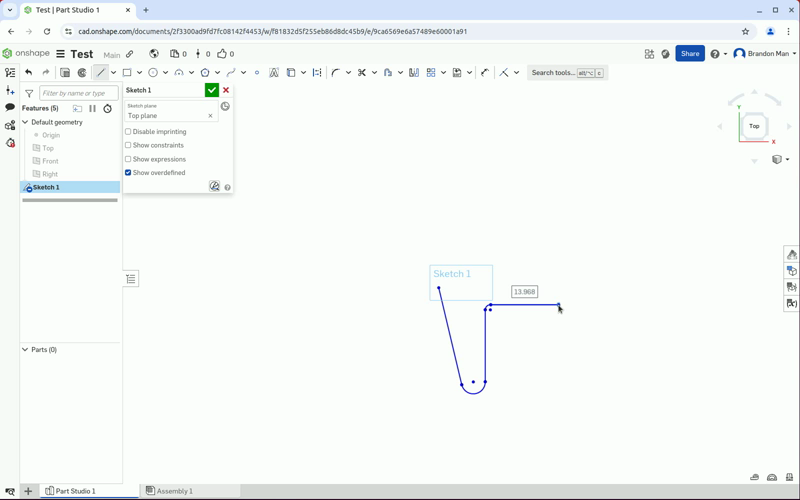
key(a)
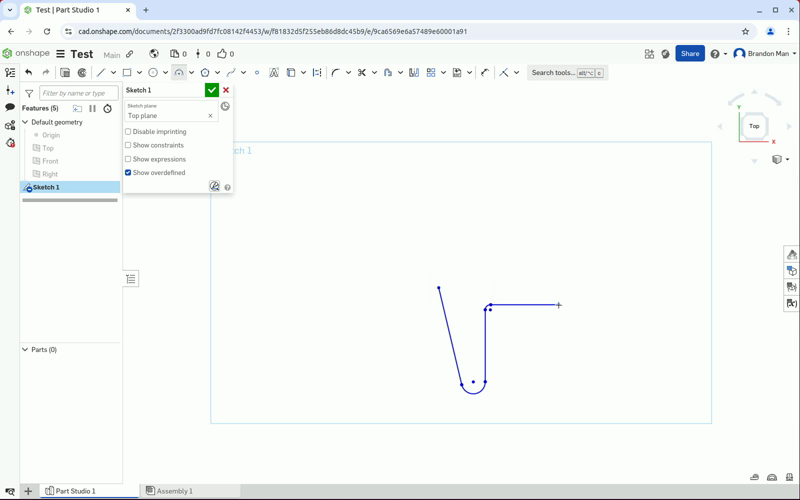
mouse_move(558, 304)
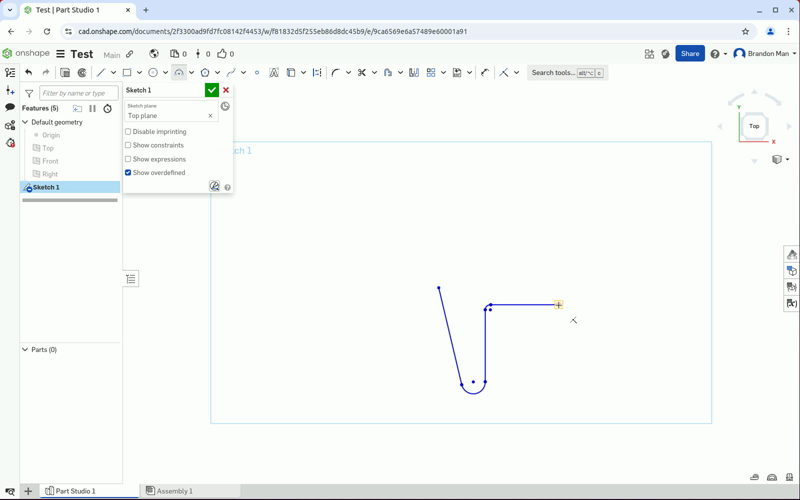
click(558, 304)
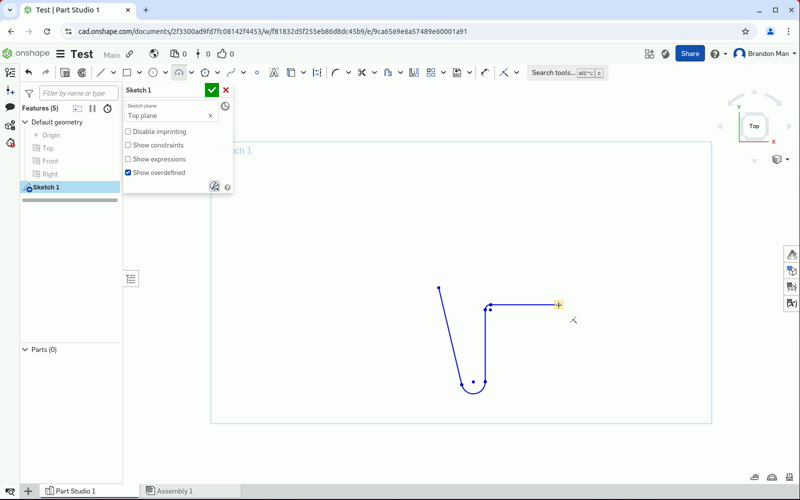
key_down(shift)
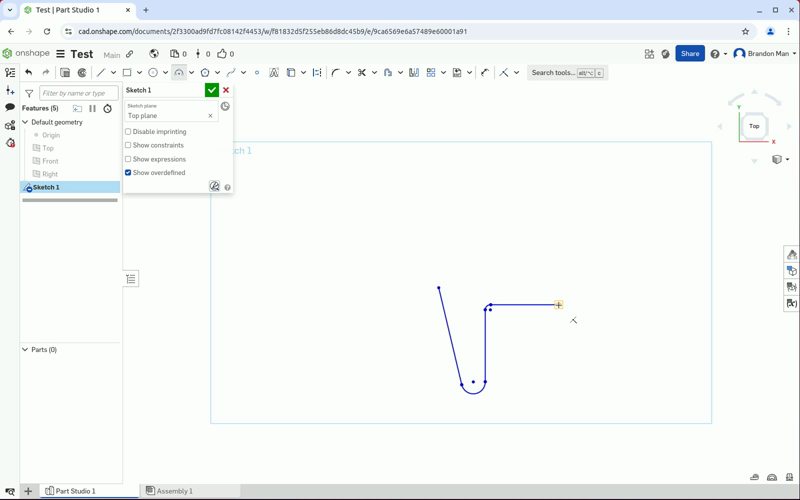
mouse_move(561, 301)
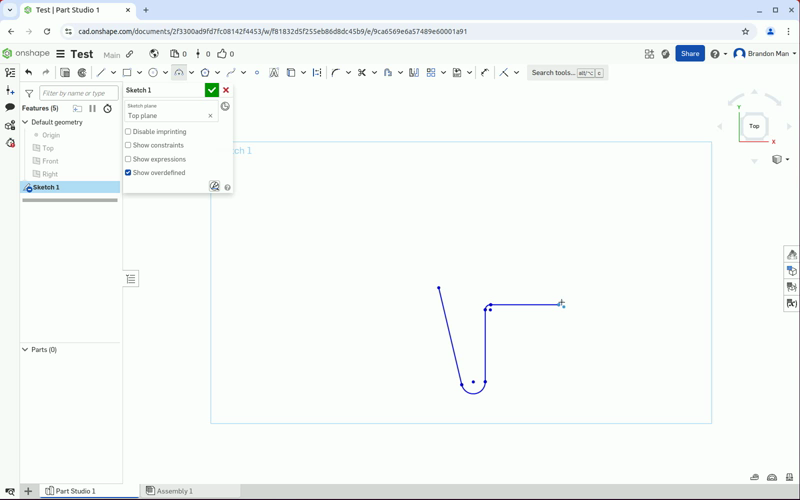
scroll(6)
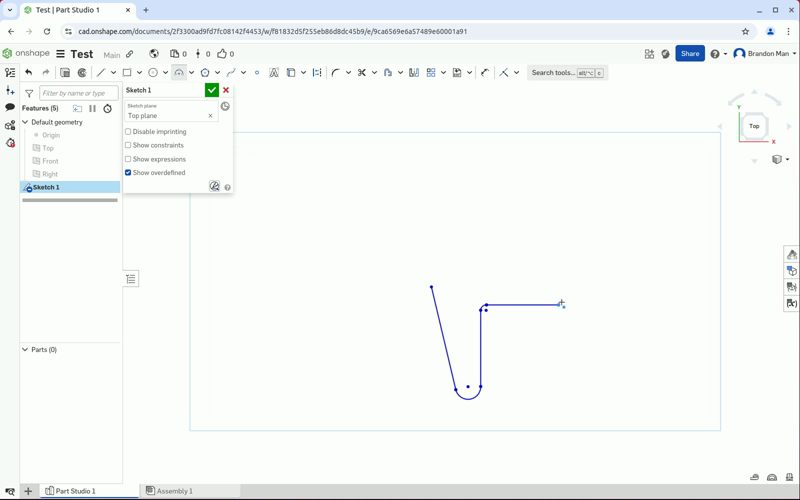
scroll(6)
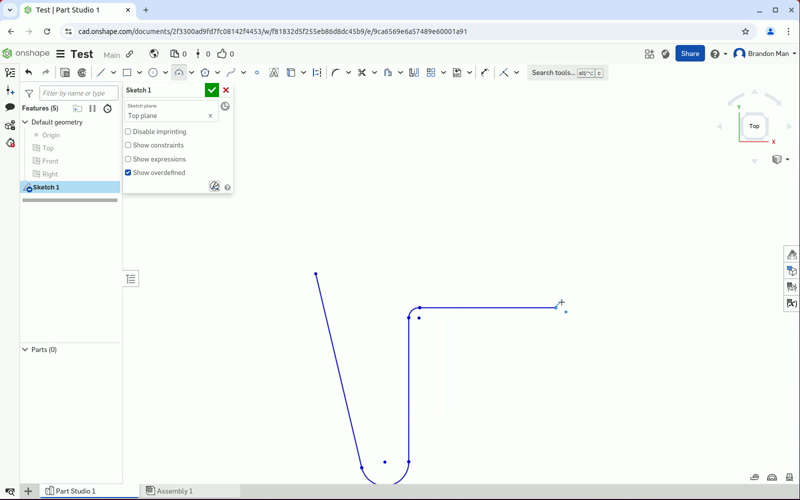
scroll(6)
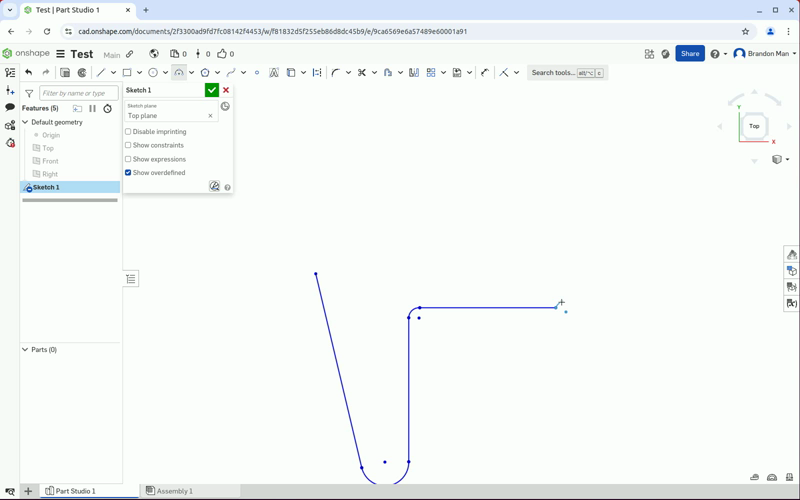
scroll(6)
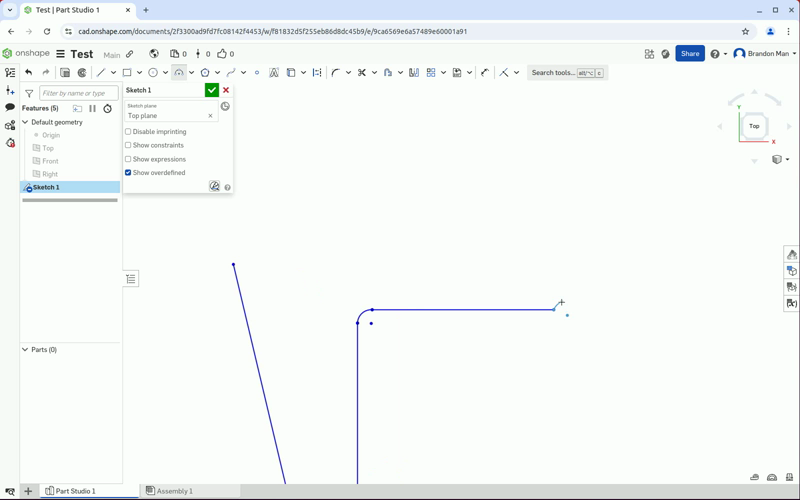
scroll(6)
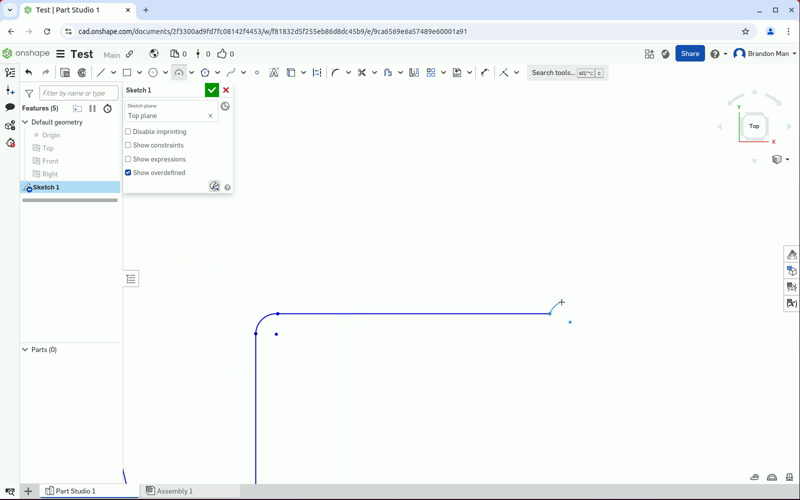
scroll(6)
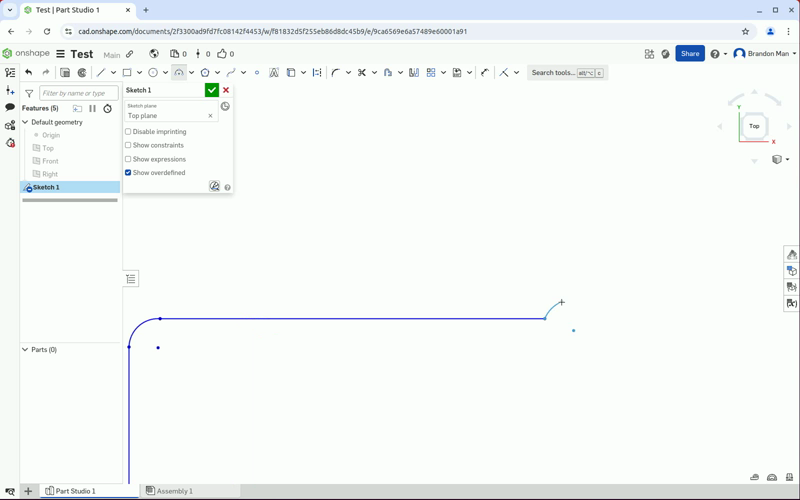
scroll(6)
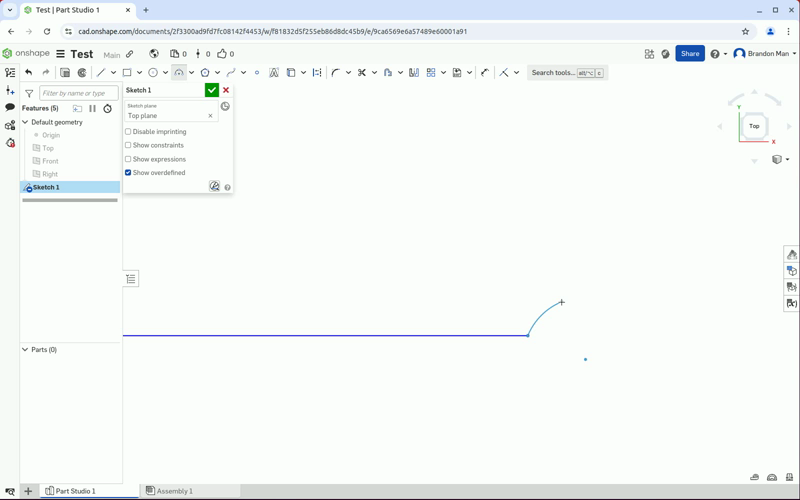
click(561, 301)
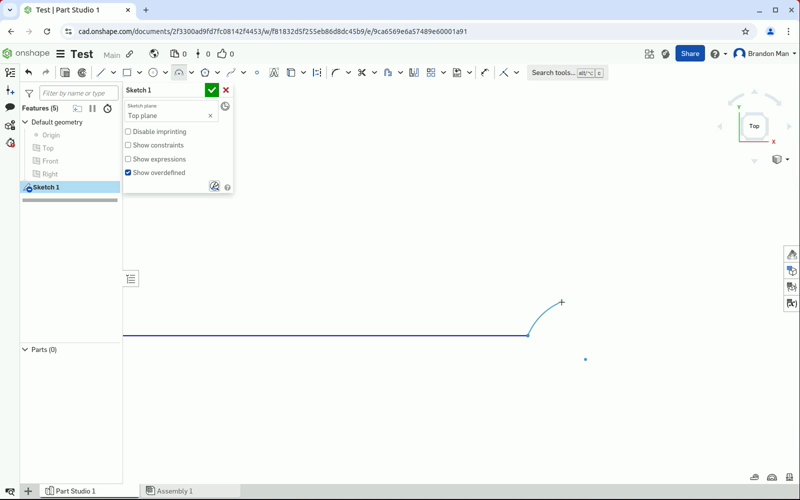
scroll(-6)
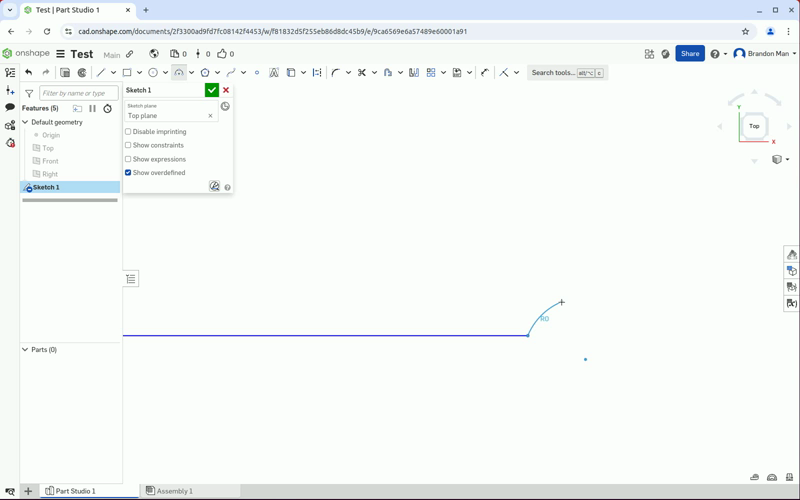
scroll(-6)
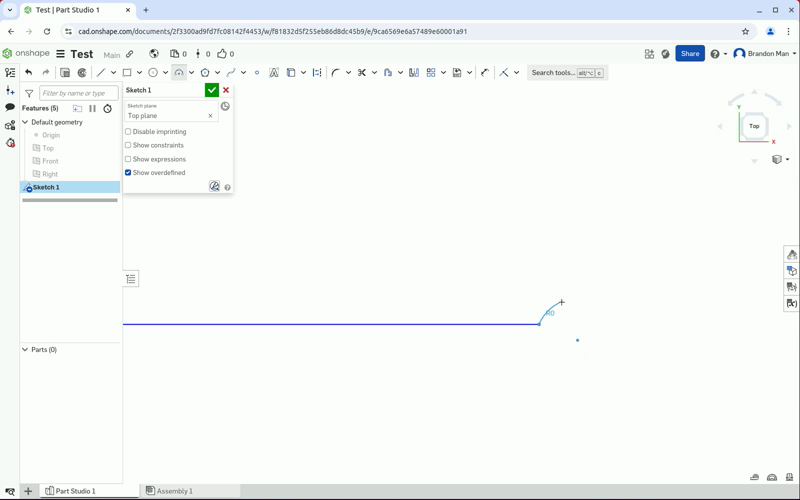
scroll(-6)
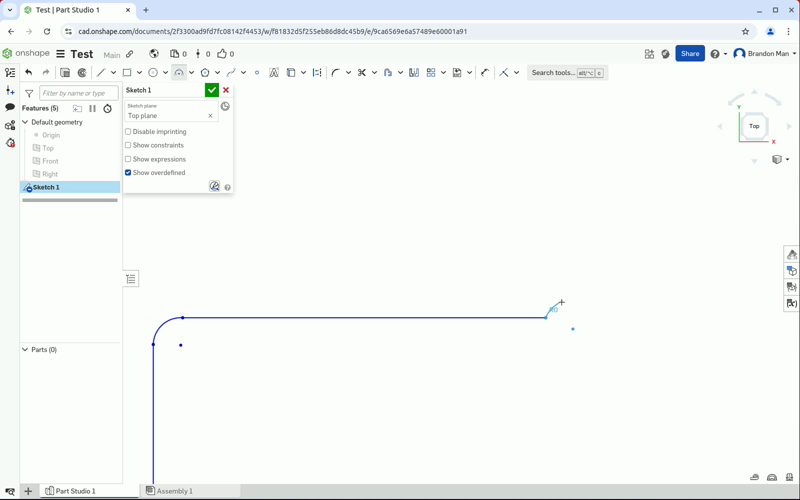
scroll(-6)
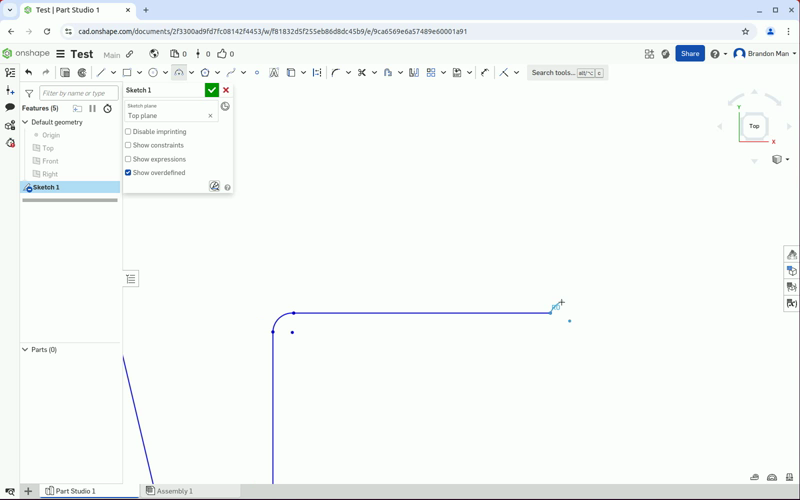
scroll(-6)
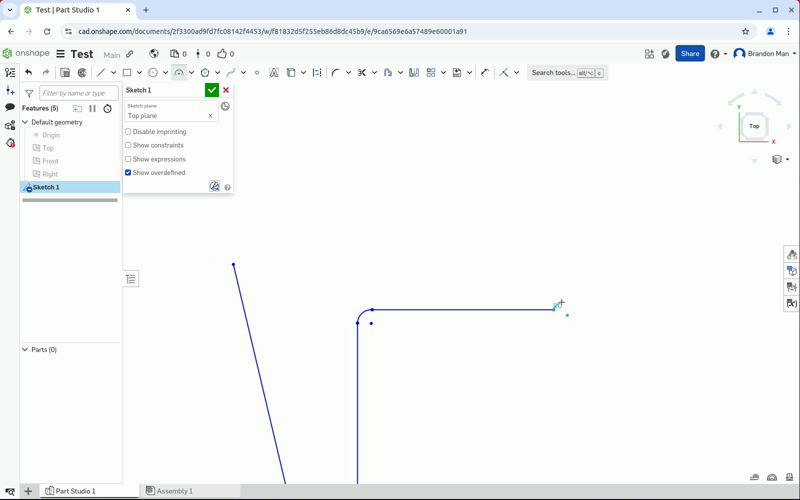
scroll(-6)
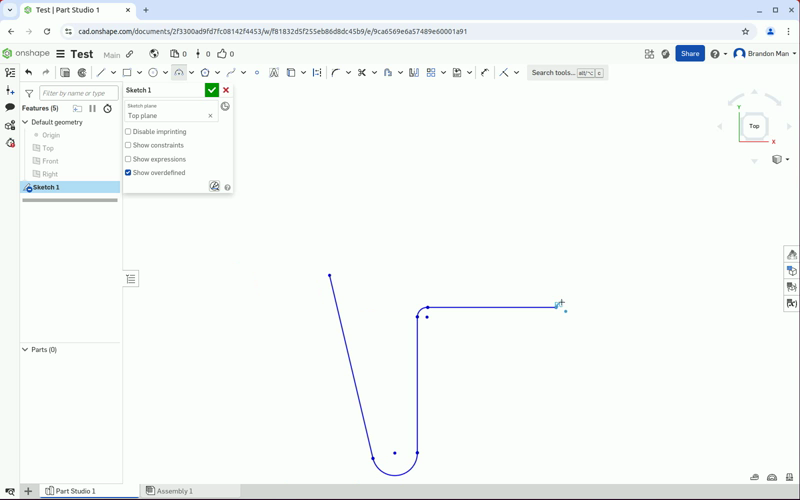
scroll(-6)
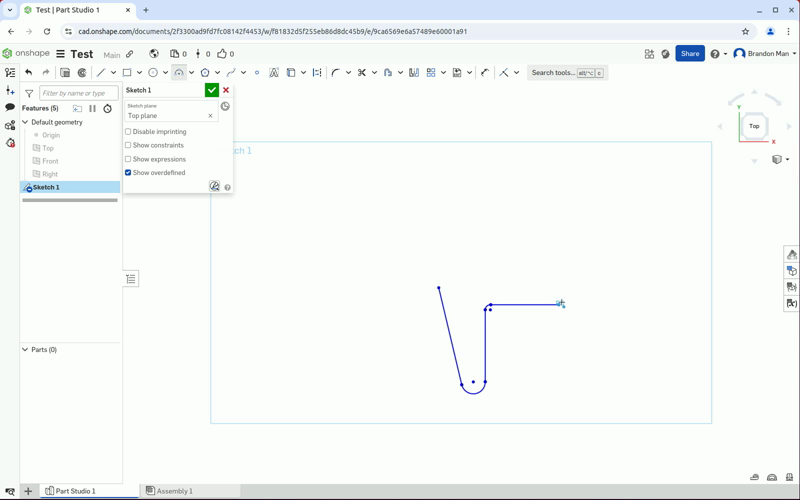
mouse_move(560, 303)
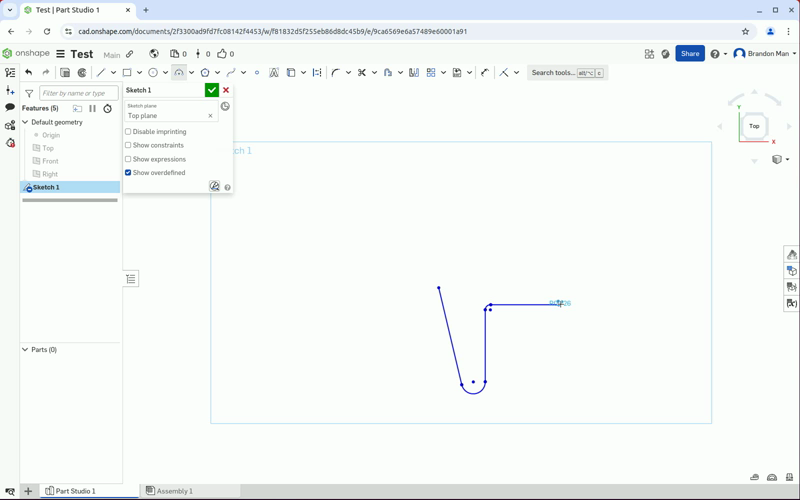
scroll(6)
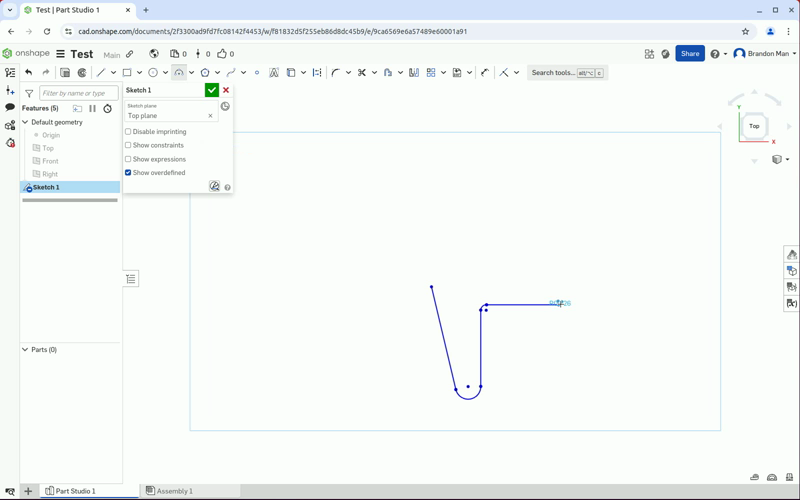
scroll(6)
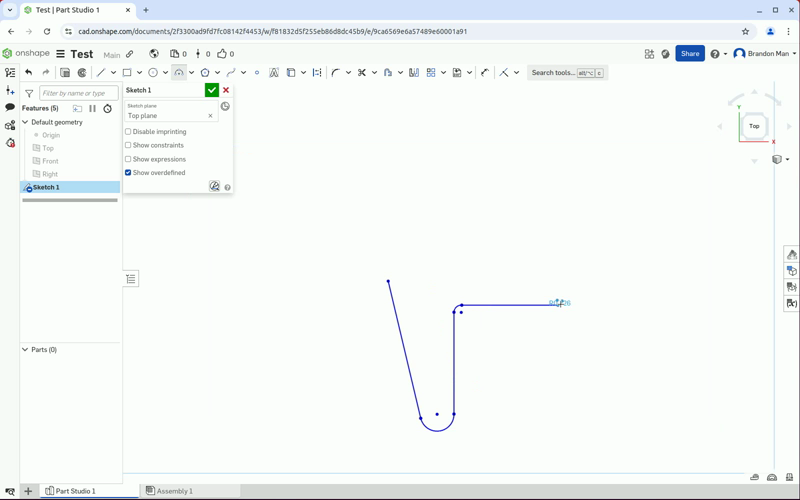
scroll(6)
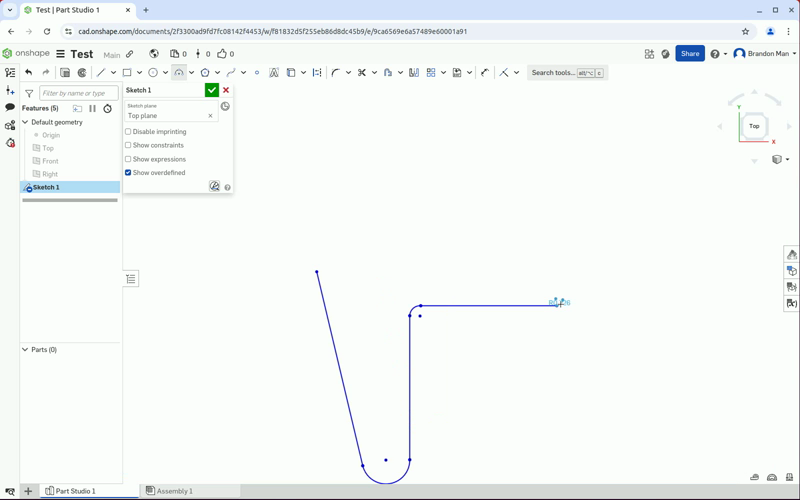
scroll(6)
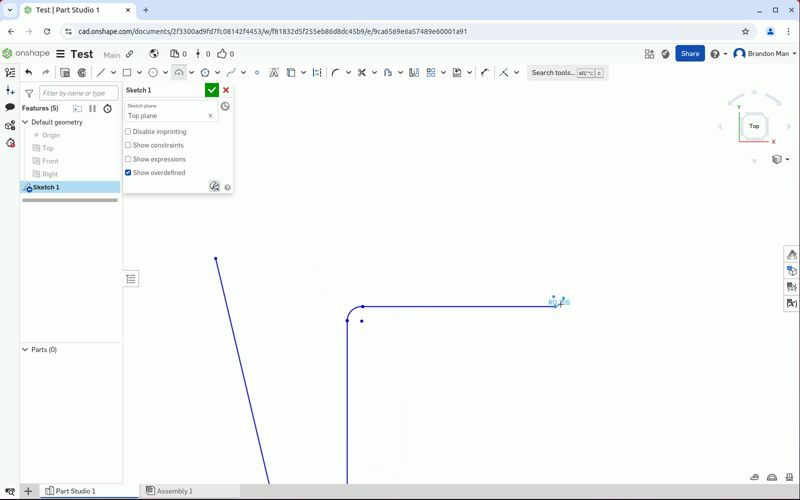
scroll(6)
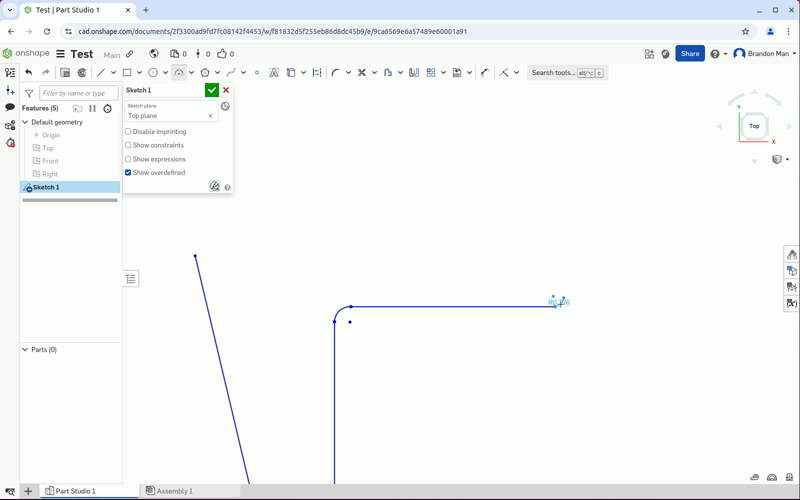
scroll(6)
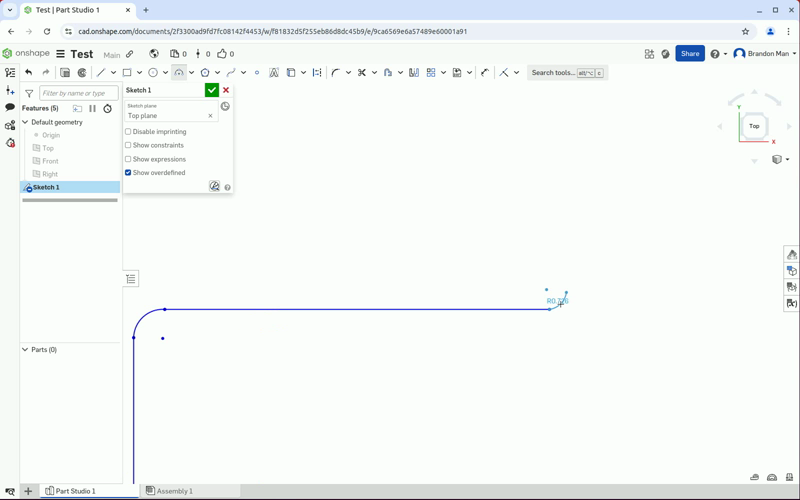
scroll(6)
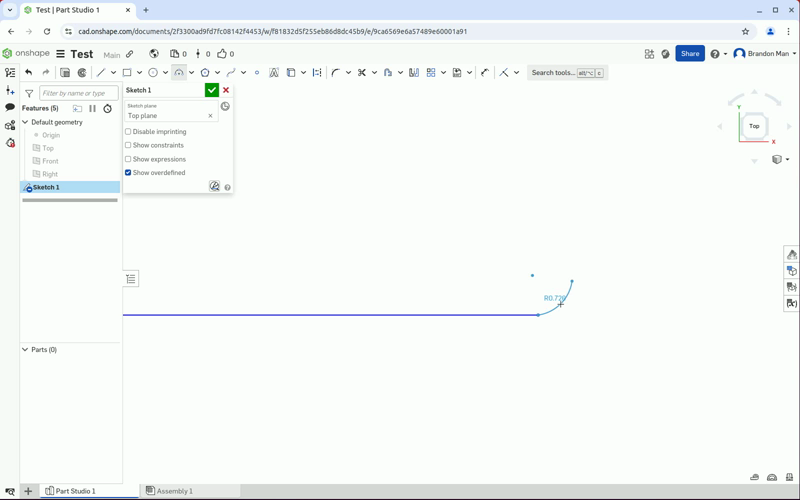
click(560, 303)
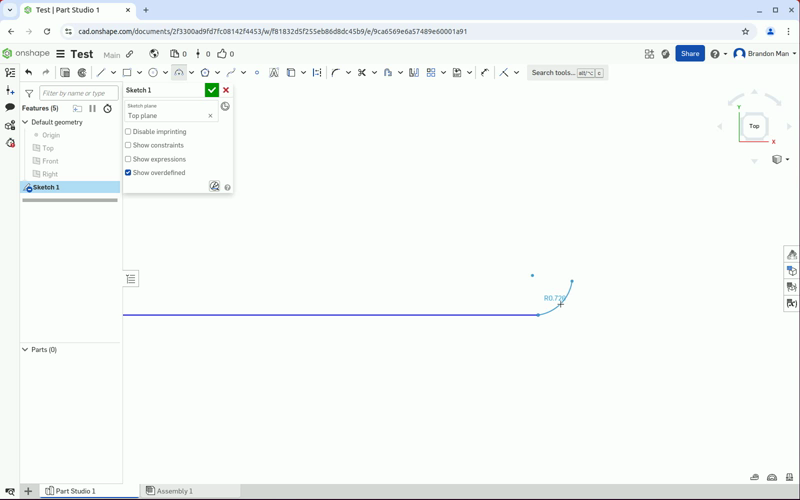
scroll(-6)
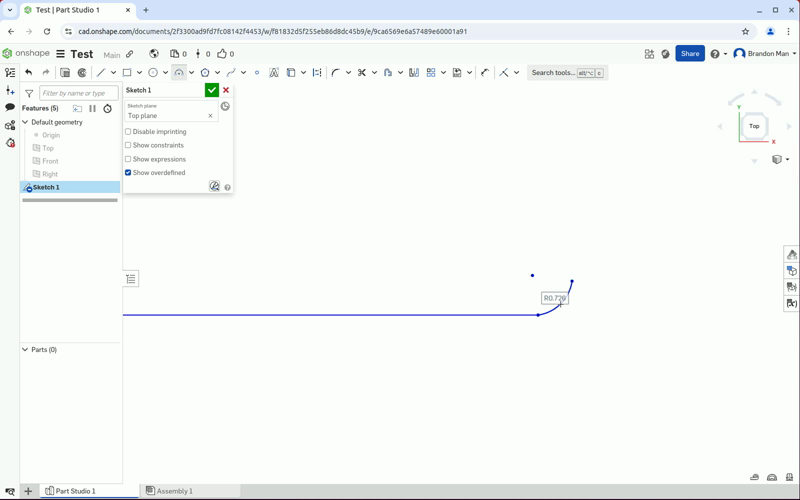
scroll(-6)
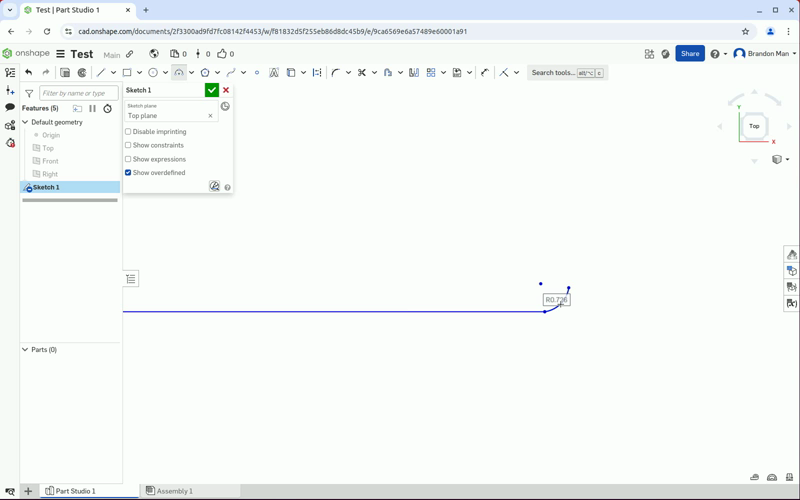
scroll(-6)
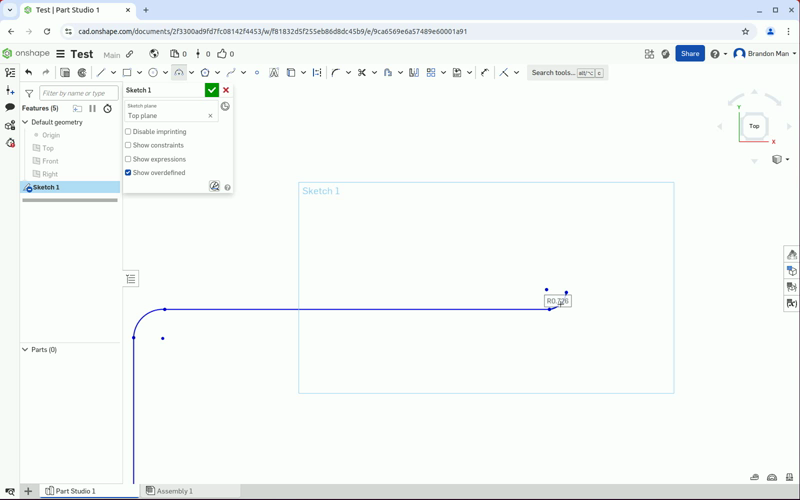
scroll(-6)
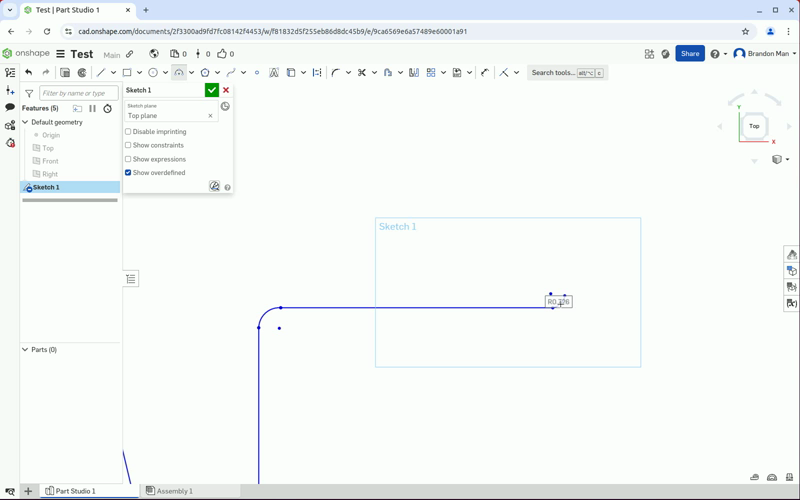
scroll(-6)
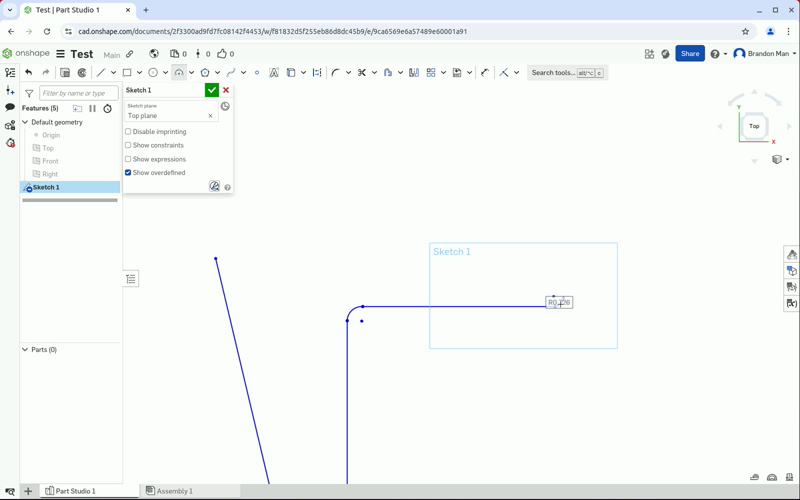
scroll(-6)
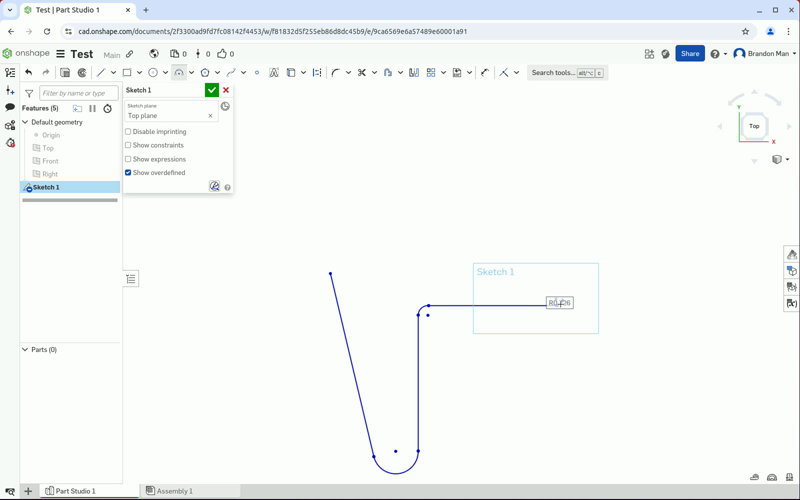
scroll(-6)
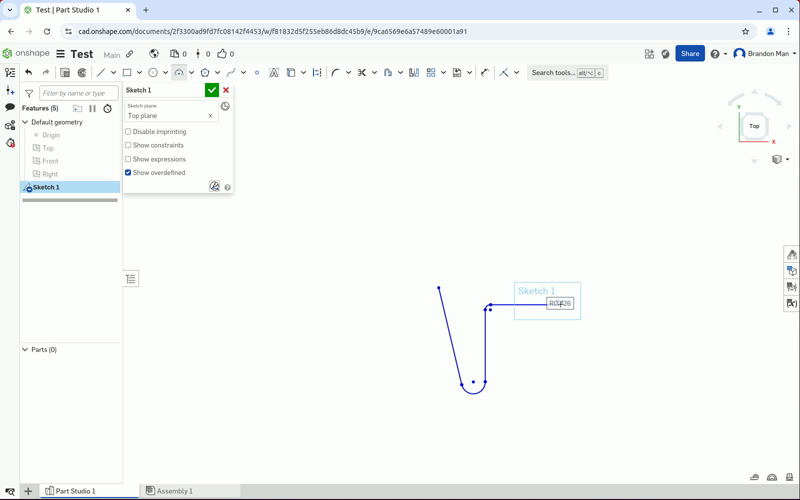
key_up(shift)
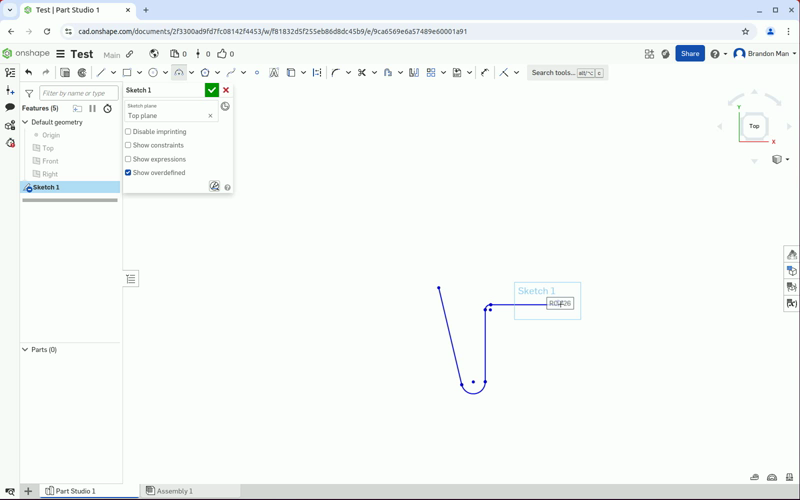
key(esc)
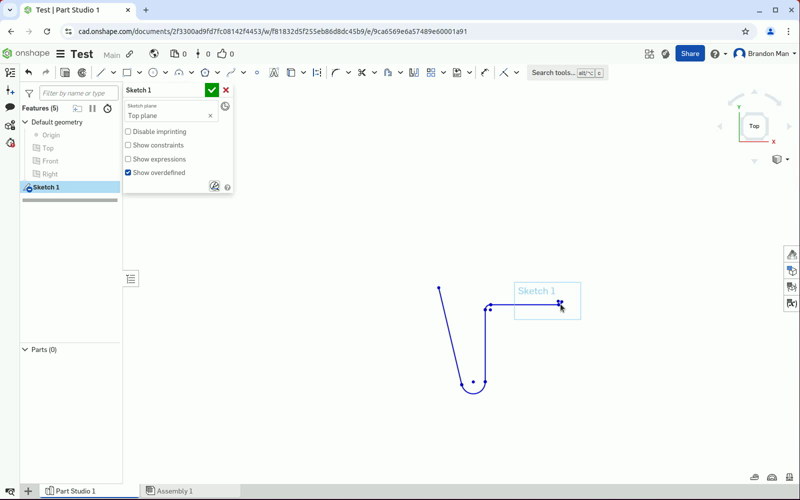
key(l)
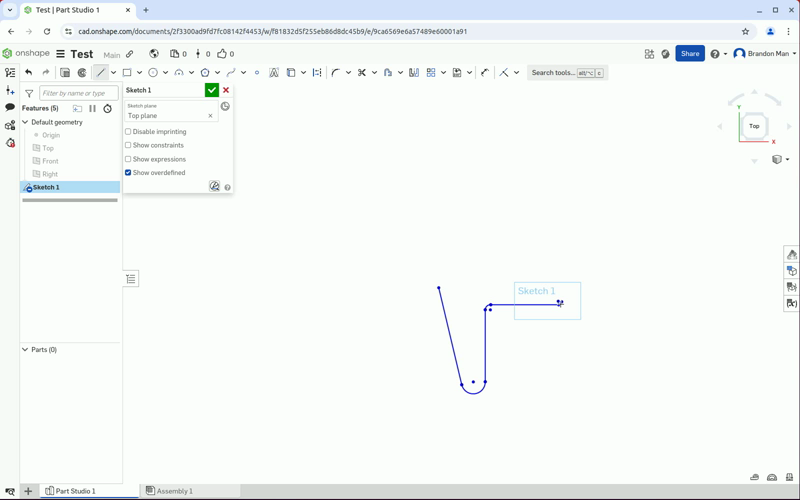
mouse_move(561, 301)
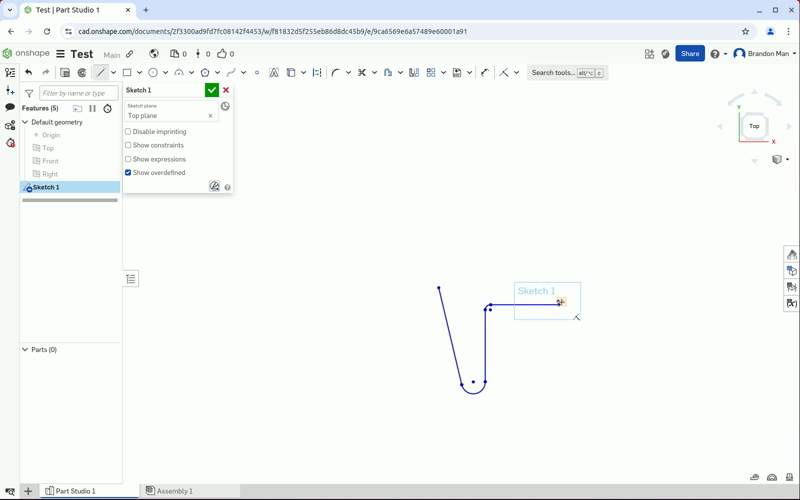
scroll(6)
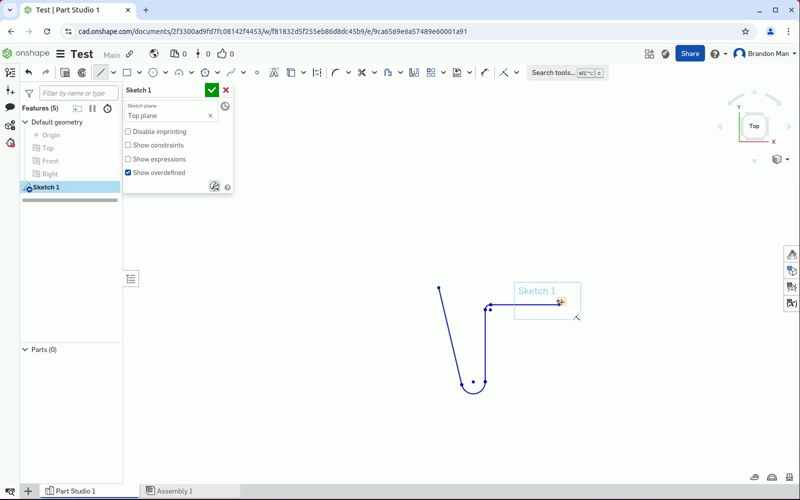
scroll(6)
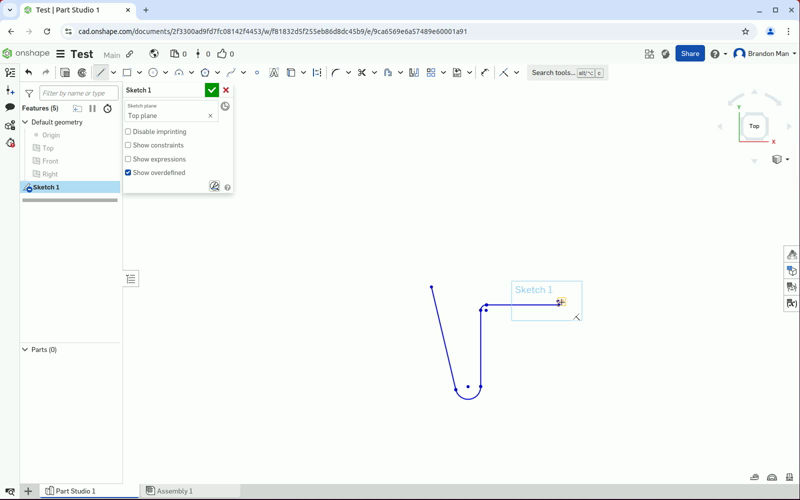
scroll(6)
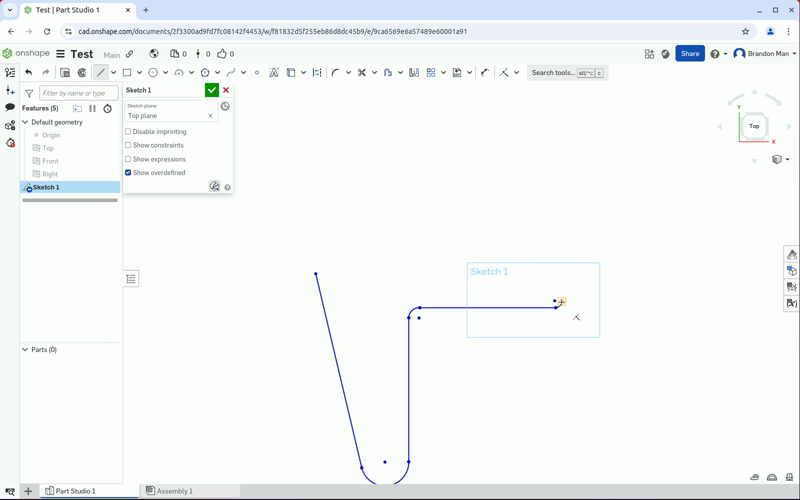
scroll(6)
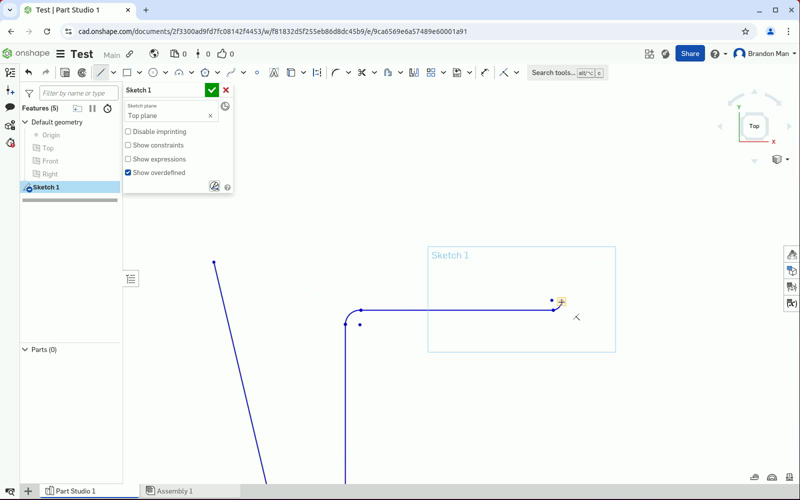
scroll(6)
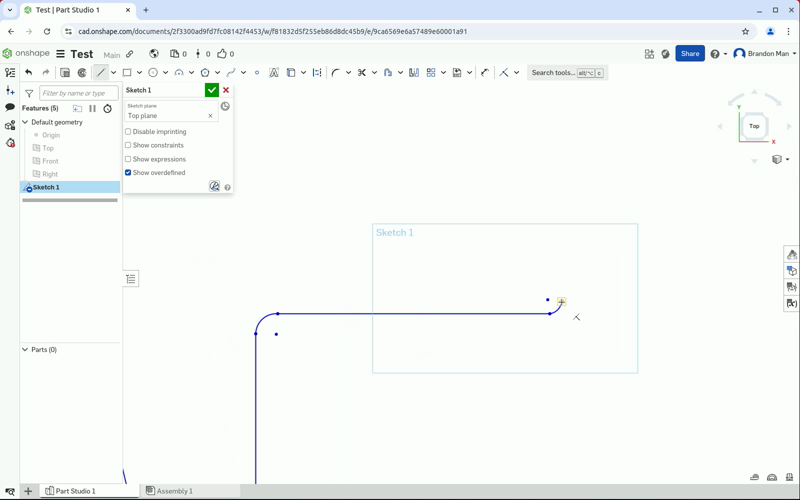
scroll(6)
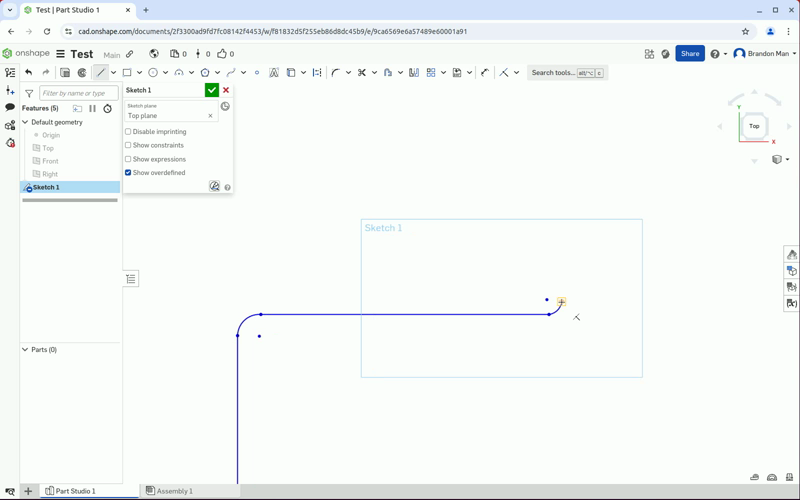
scroll(6)
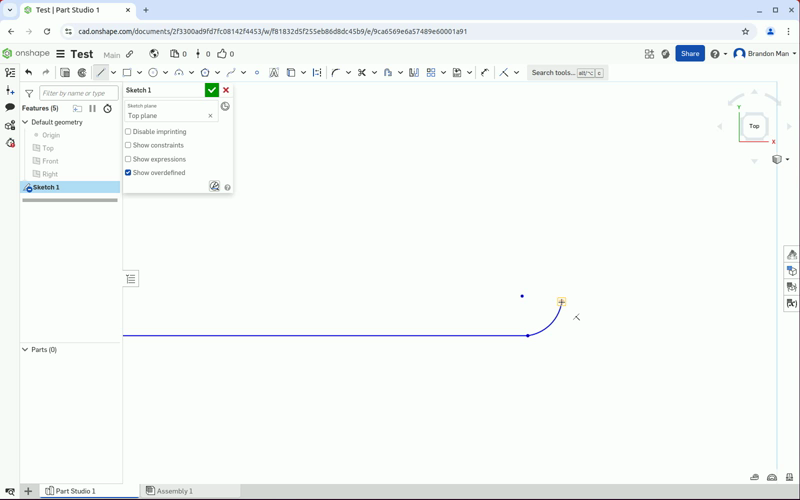
click(561, 301)
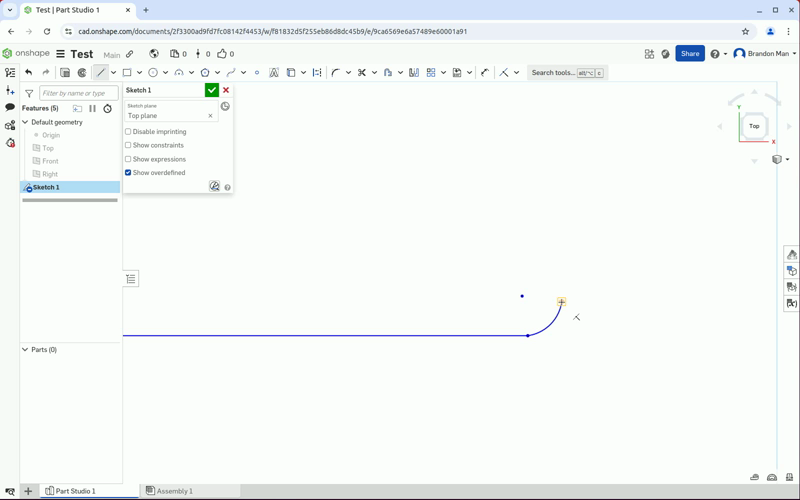
scroll(-6)
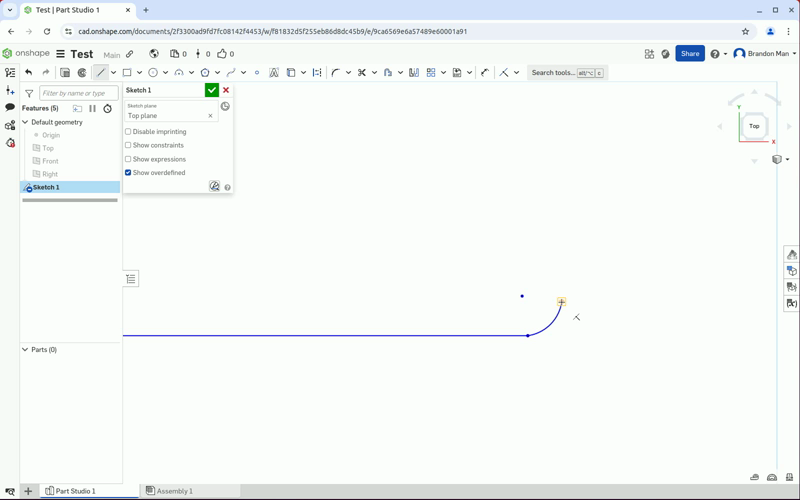
scroll(-6)
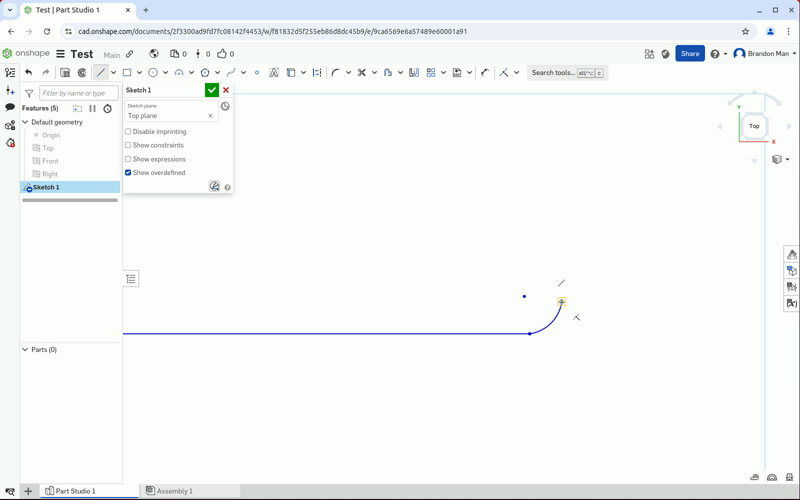
scroll(-6)
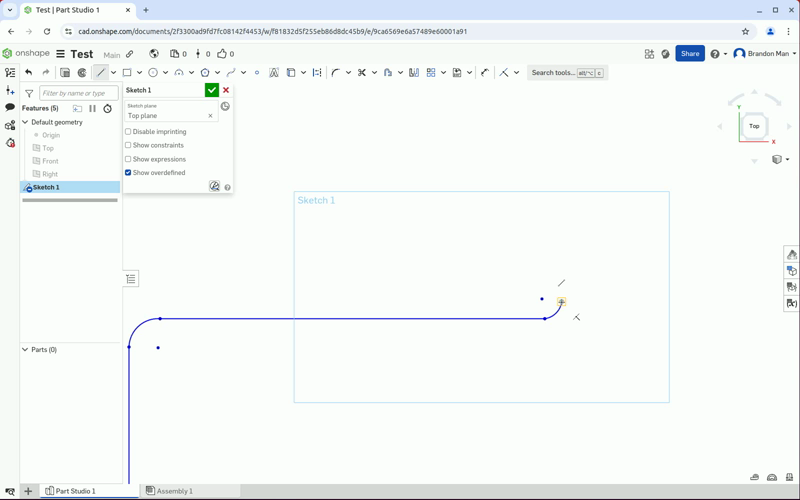
scroll(-6)
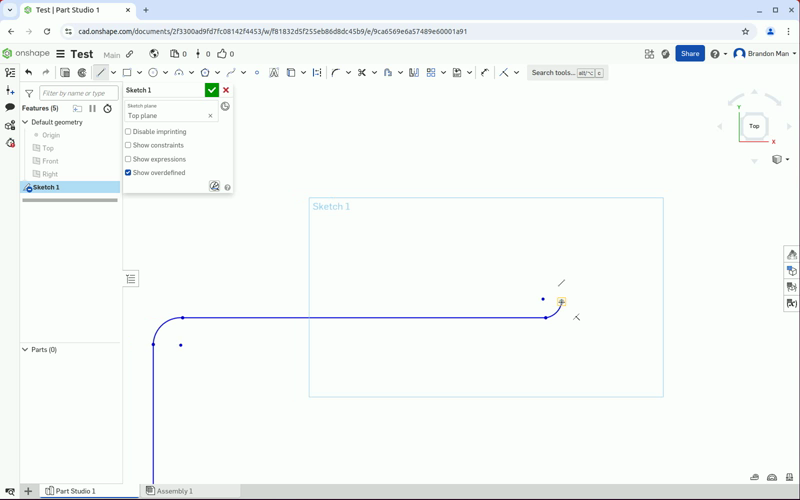
scroll(-6)
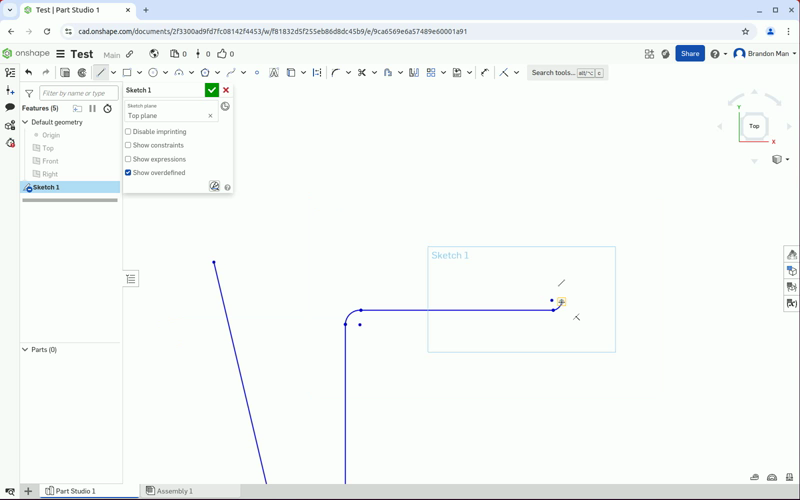
scroll(-6)
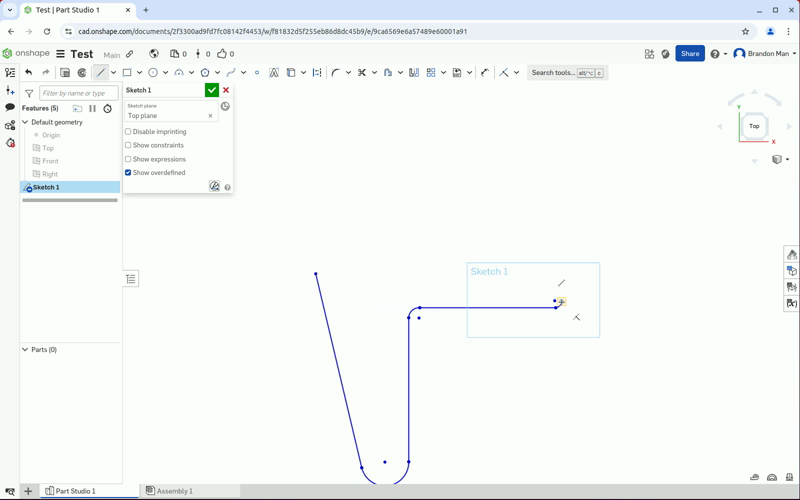
scroll(-6)
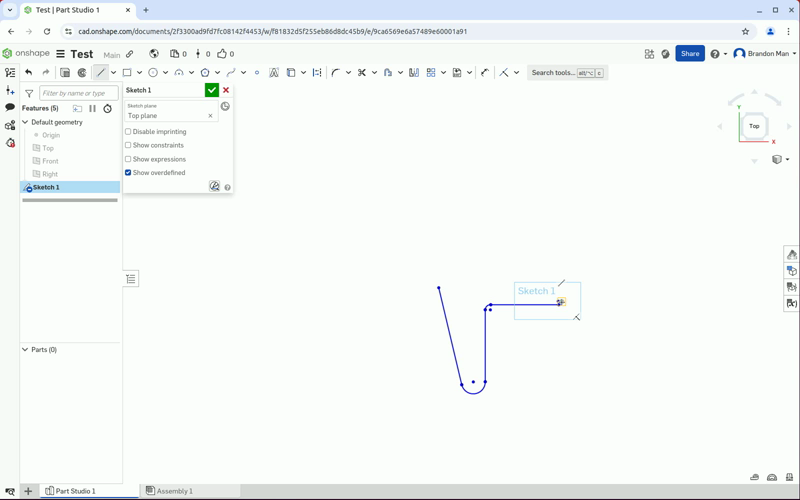
key_down(shift)
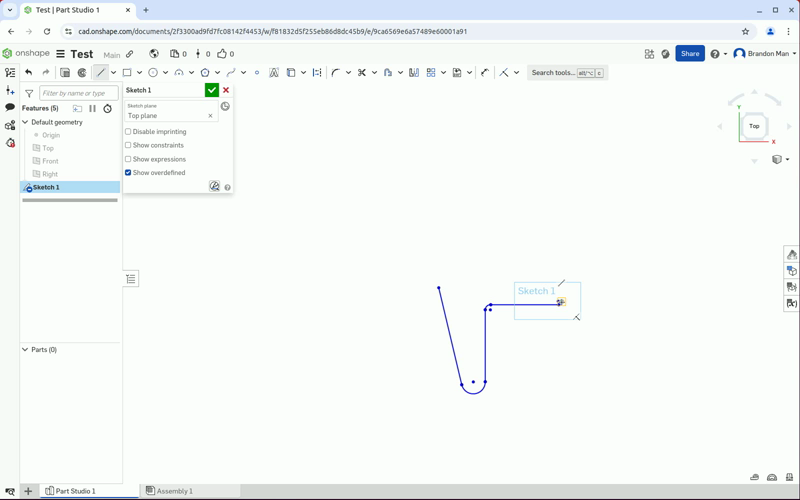
mouse_move(589, 301)
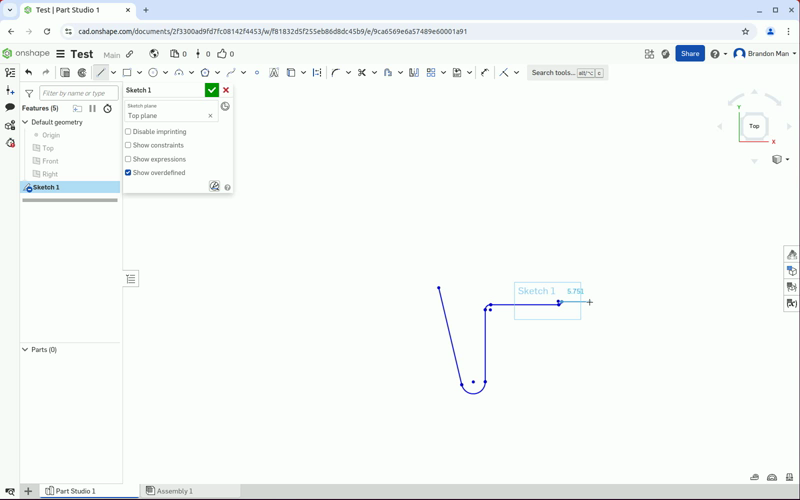
mouse_move(561, 263)
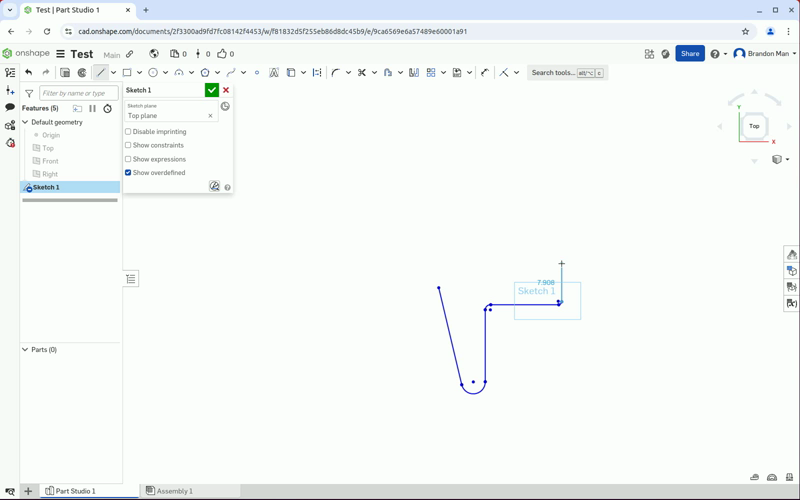
click(561, 263)
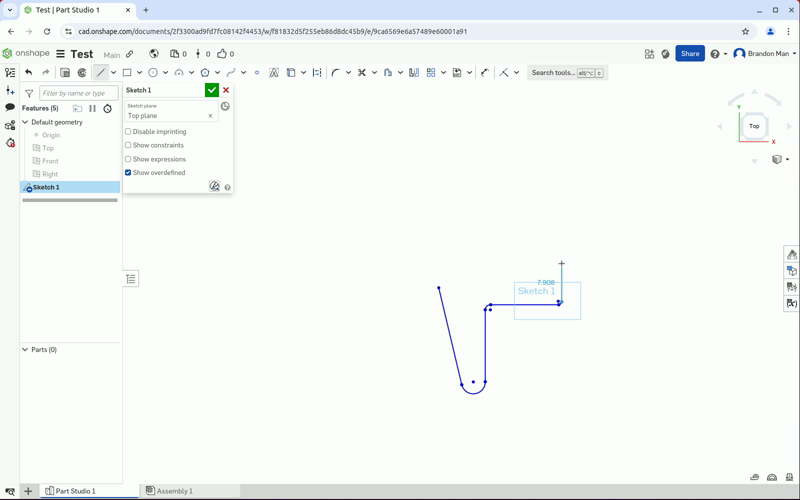
key_up(shift)
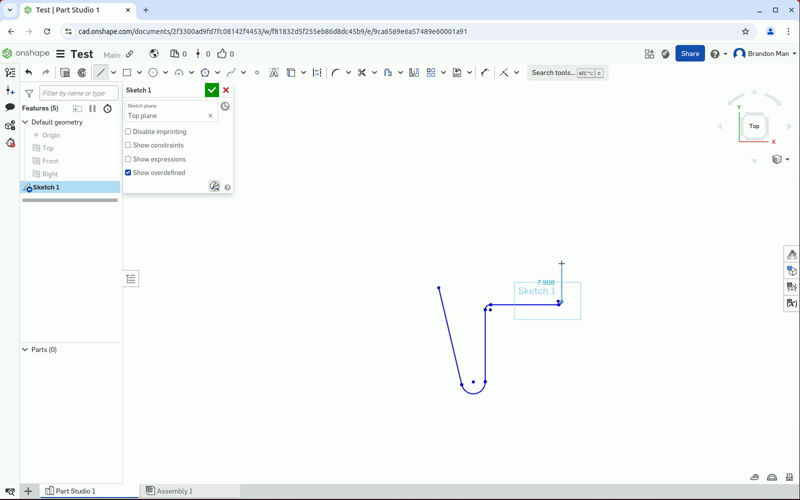
key(esc)
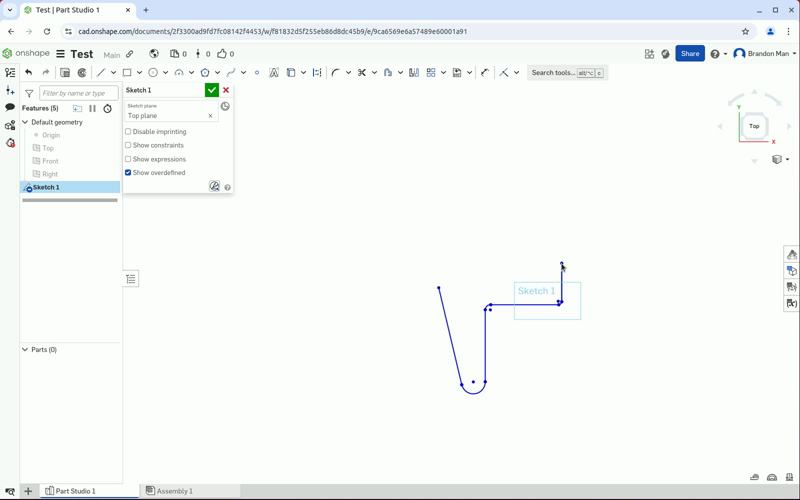
key(a)
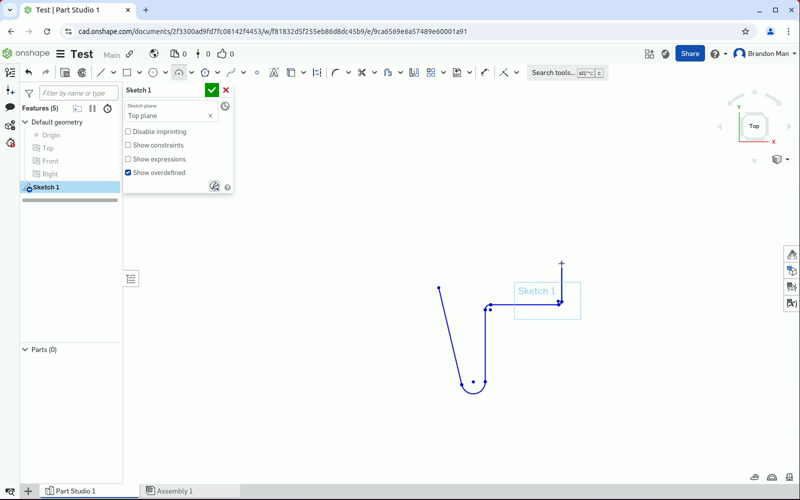
mouse_move(561, 263)
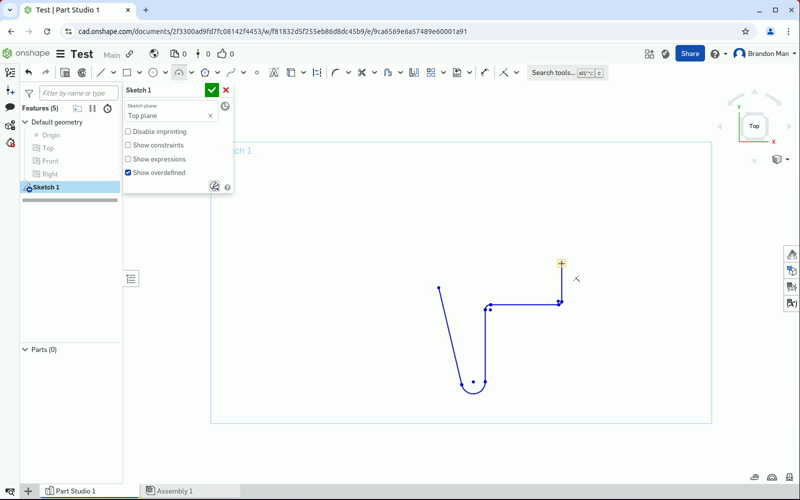
click(561, 263)
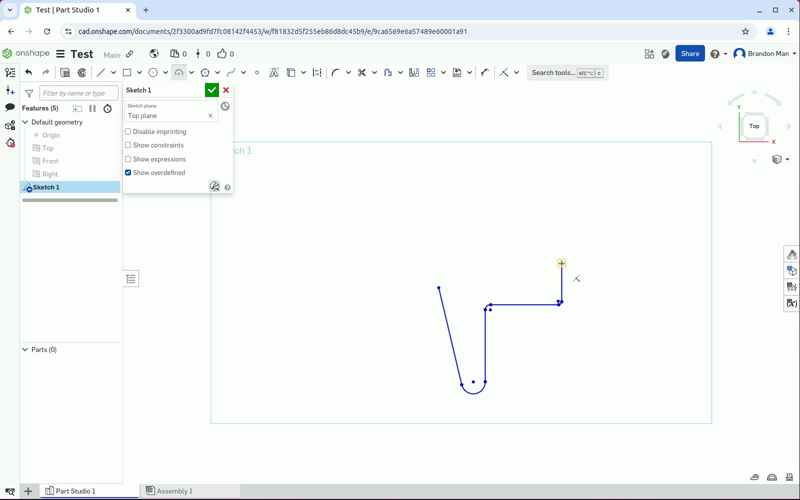
key_down(shift)
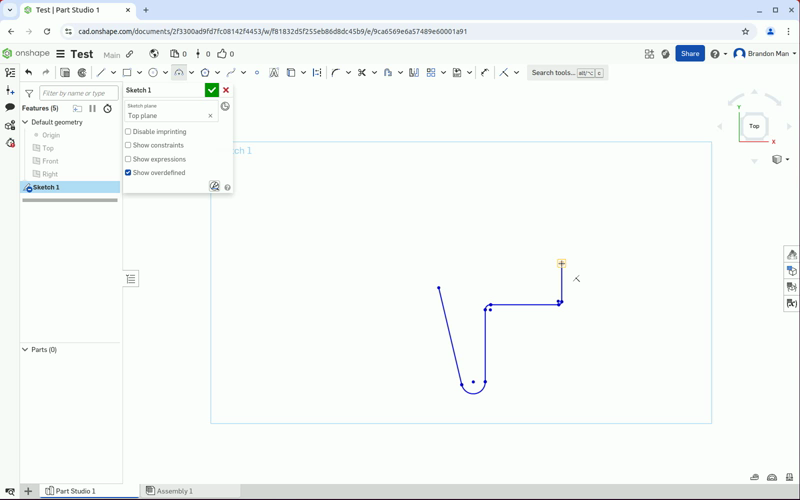
mouse_move(558, 260)
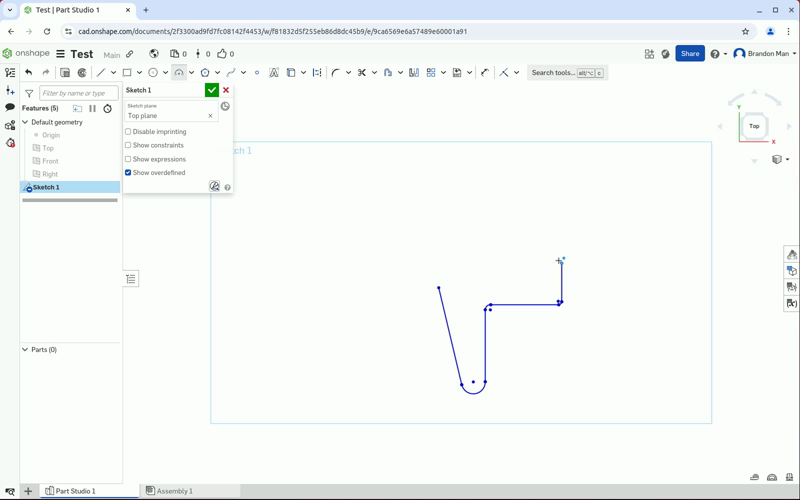
scroll(6)
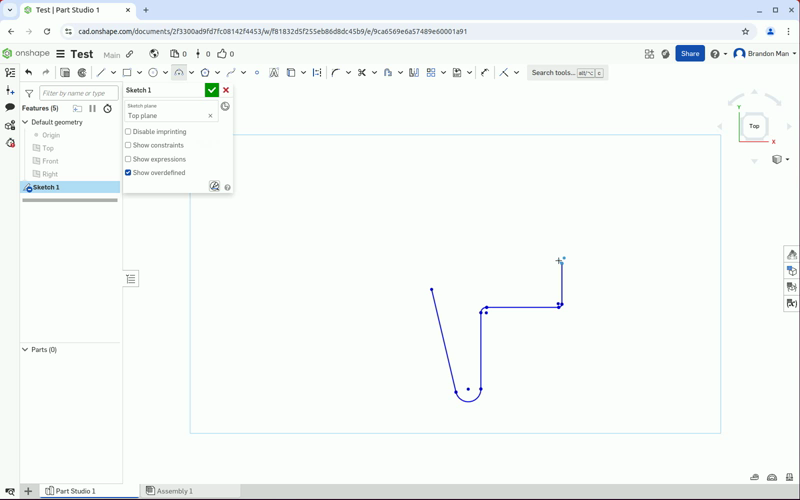
scroll(6)
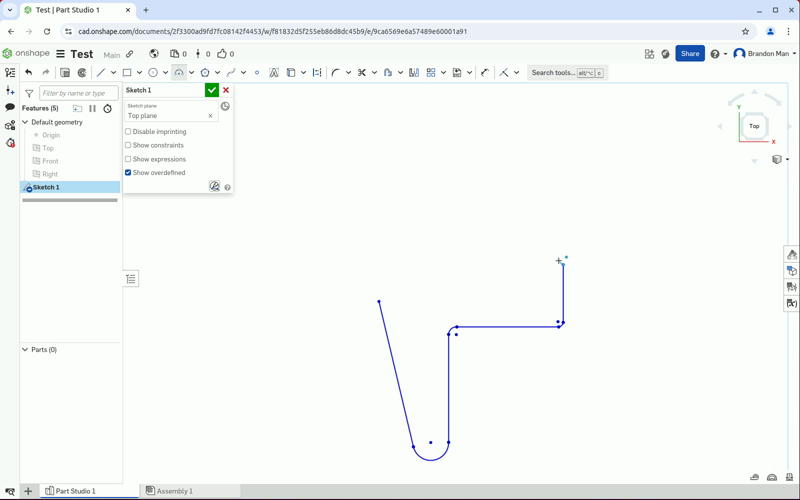
scroll(6)
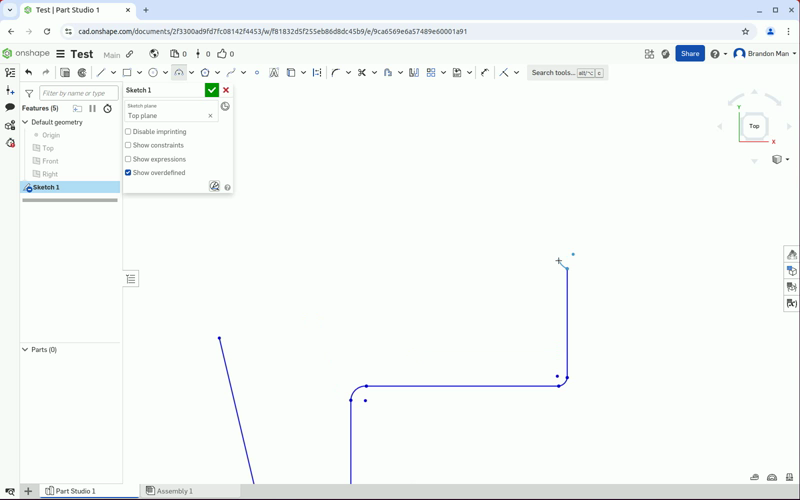
scroll(6)
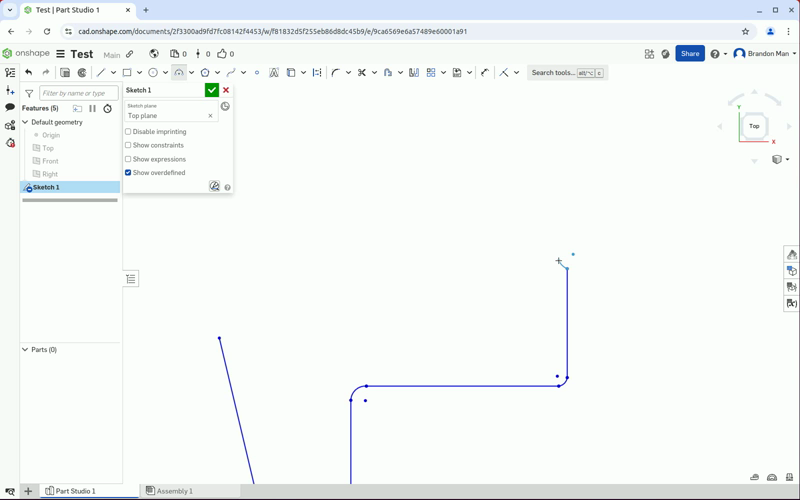
scroll(6)
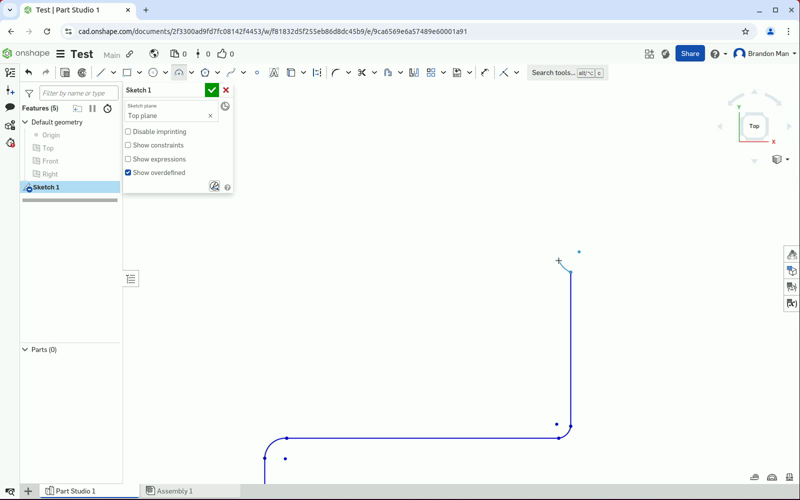
scroll(6)
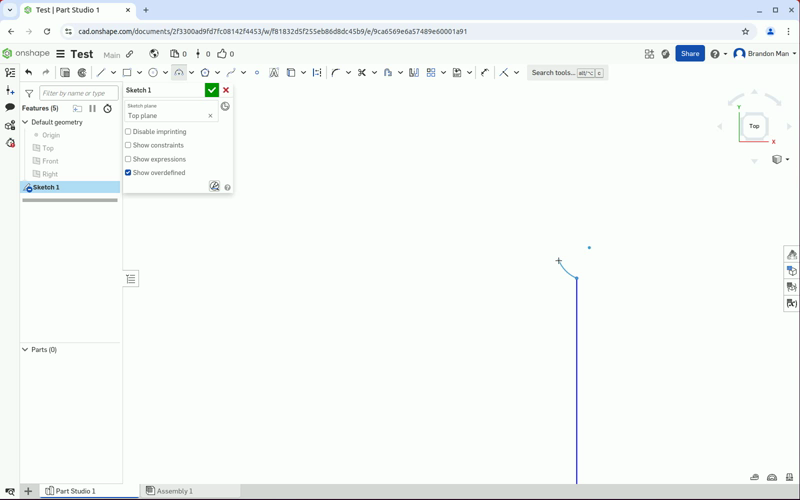
scroll(6)
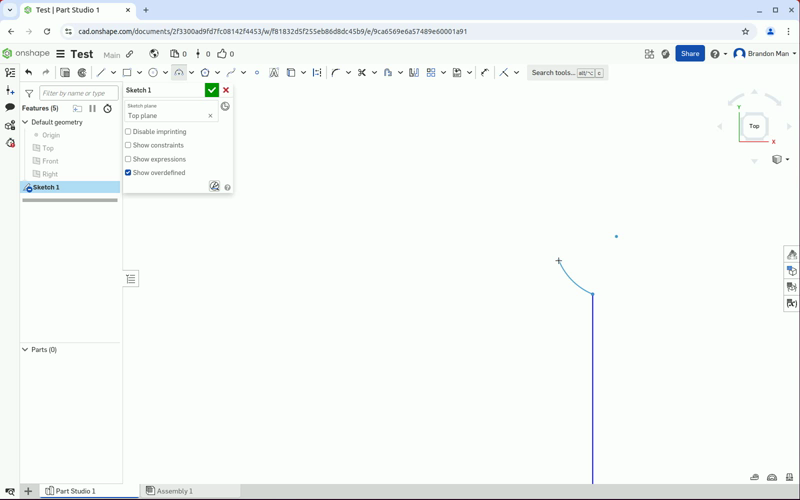
click(558, 260)
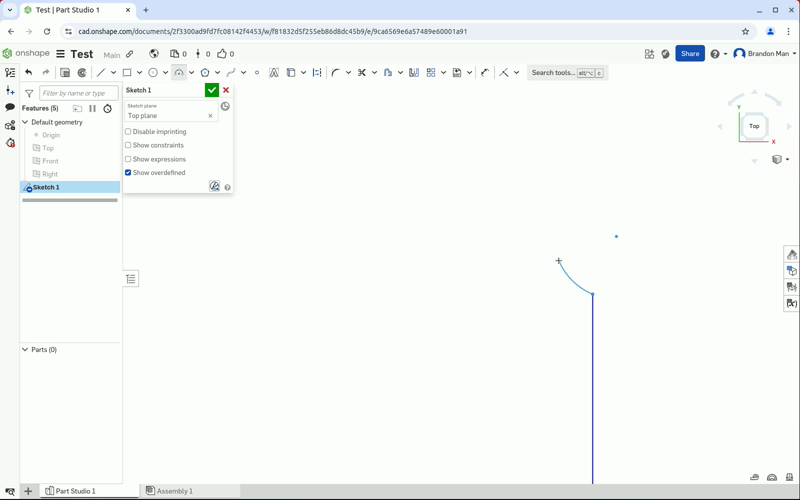
scroll(-6)
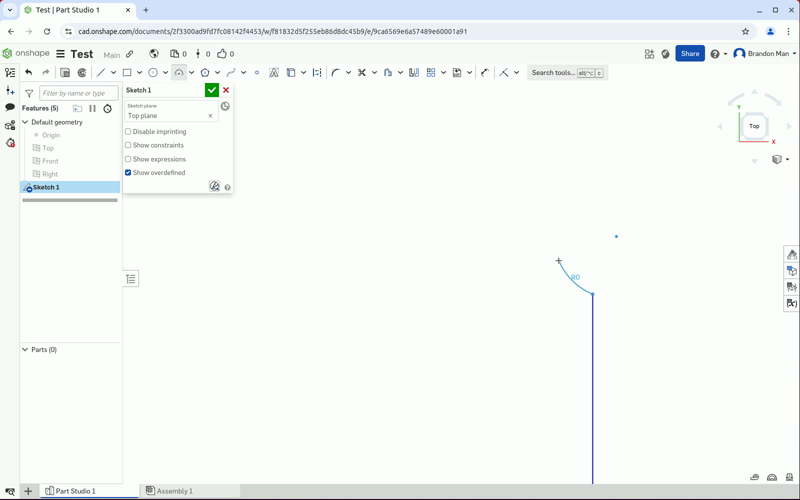
scroll(-6)
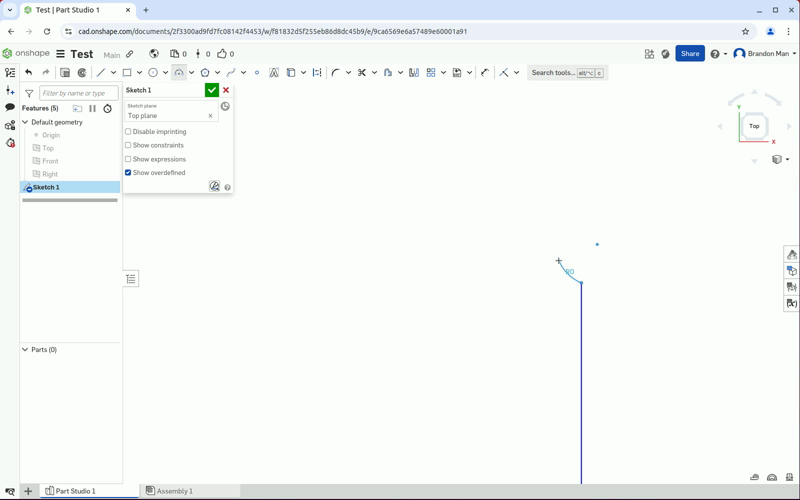
scroll(-6)
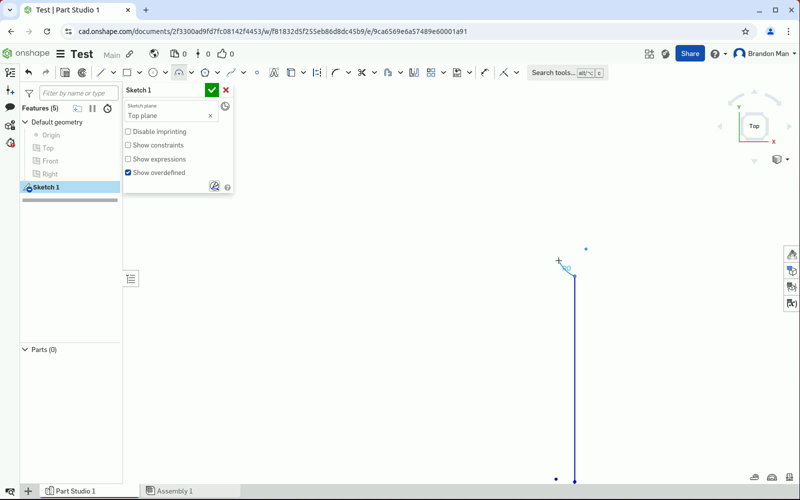
scroll(-6)
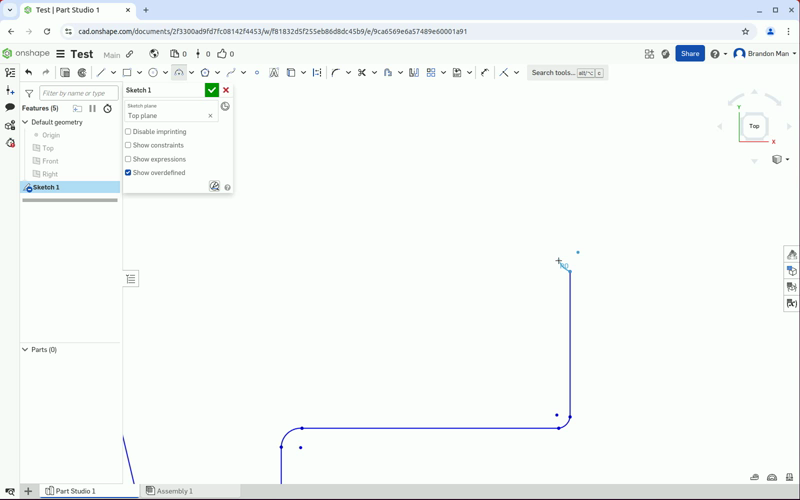
scroll(-6)
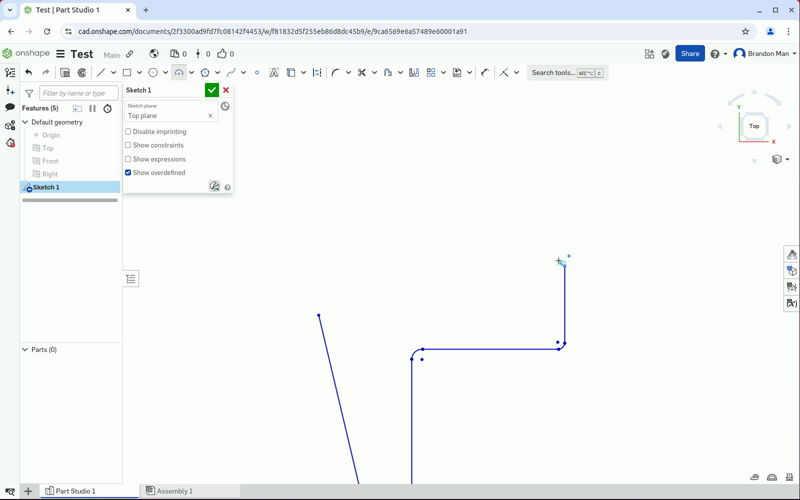
scroll(-6)
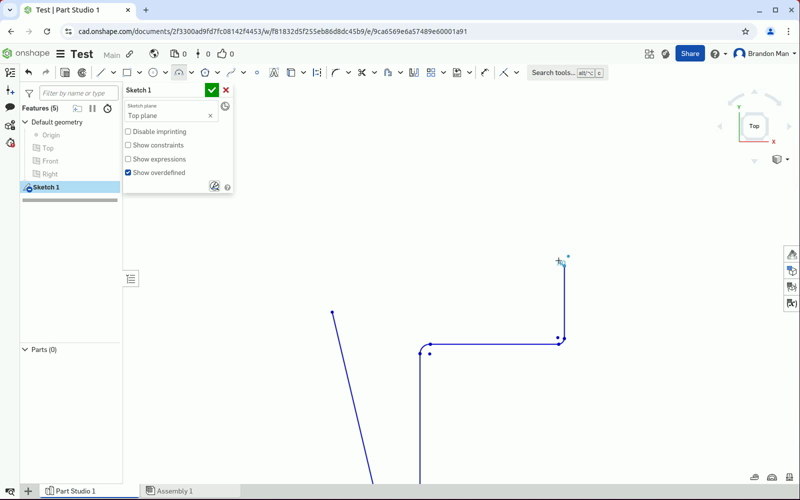
scroll(-6)
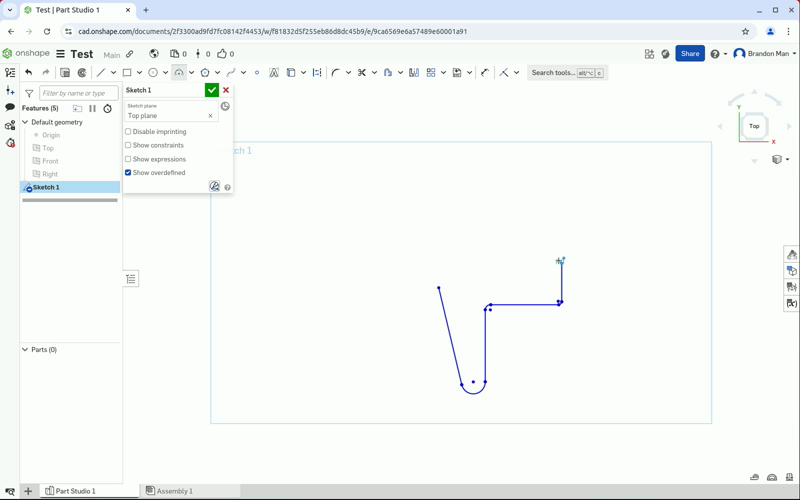
mouse_move(560, 261)
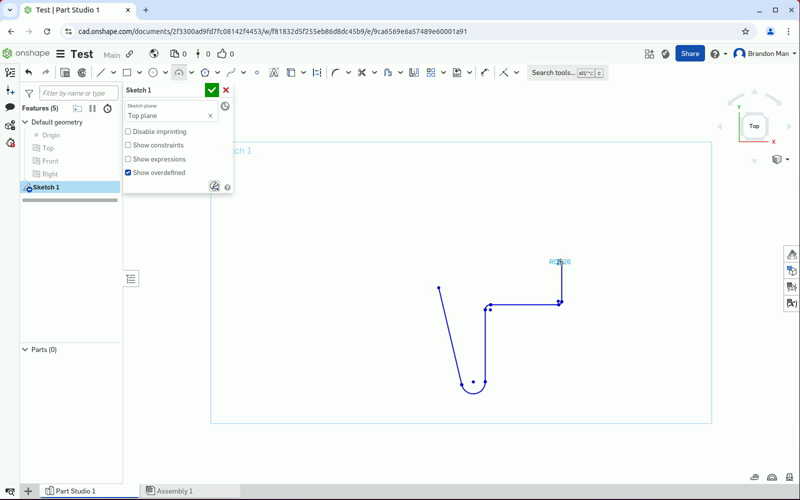
scroll(6)
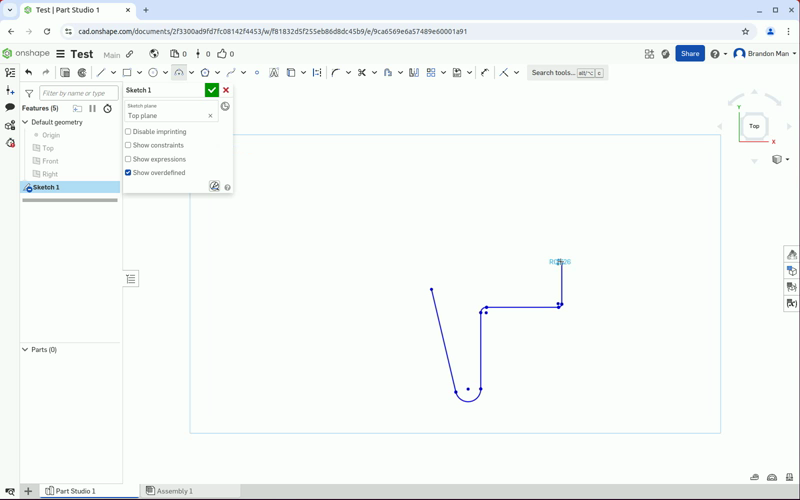
scroll(6)
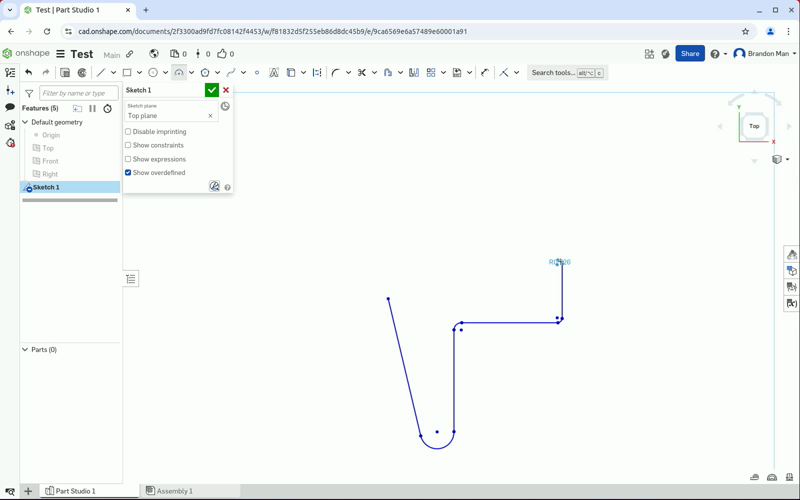
scroll(6)
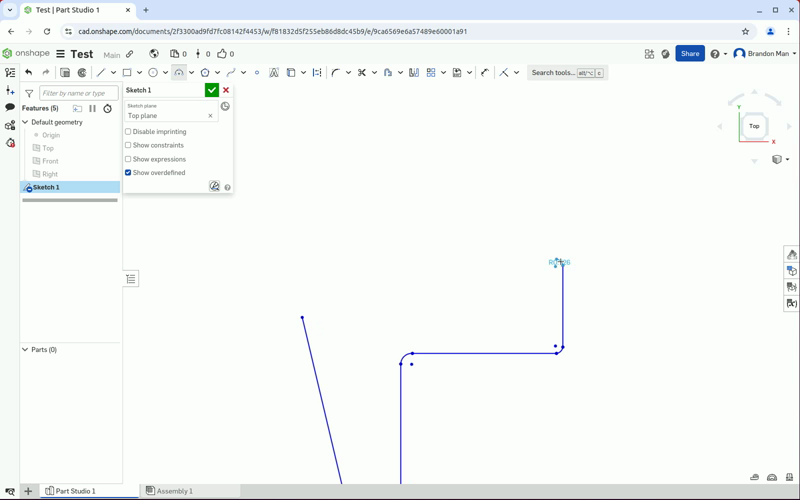
scroll(6)
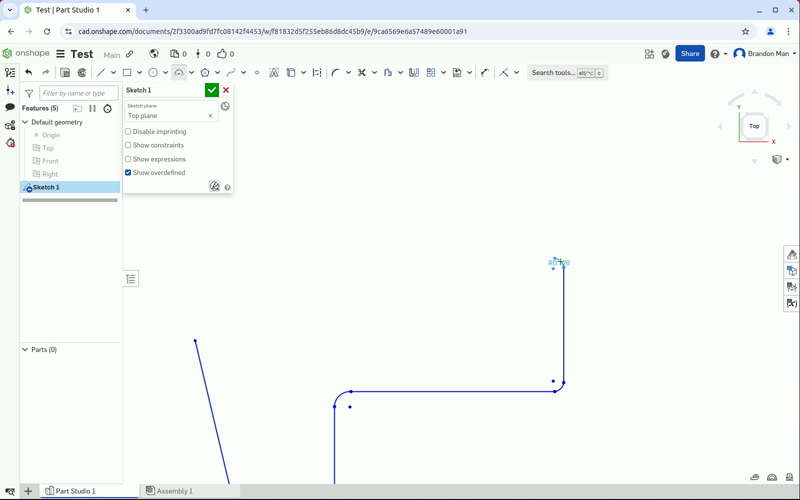
scroll(6)
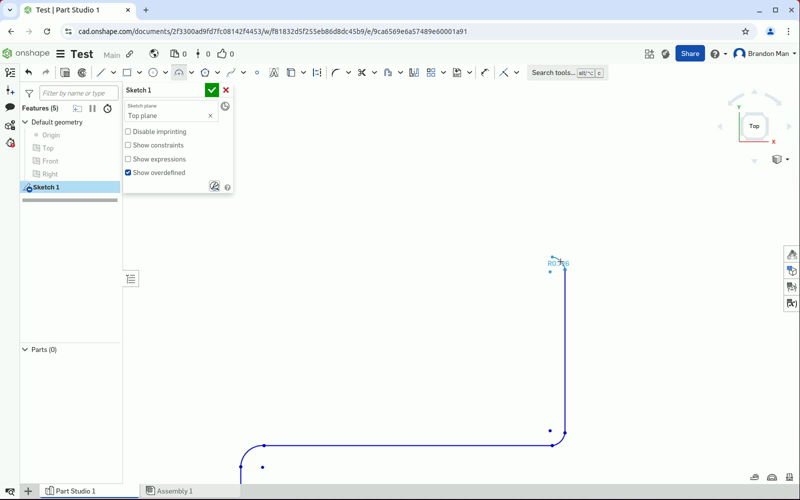
scroll(6)
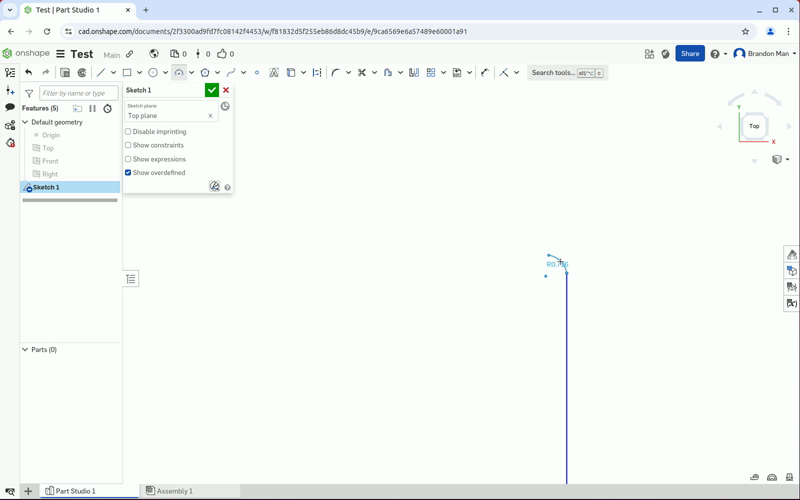
scroll(6)
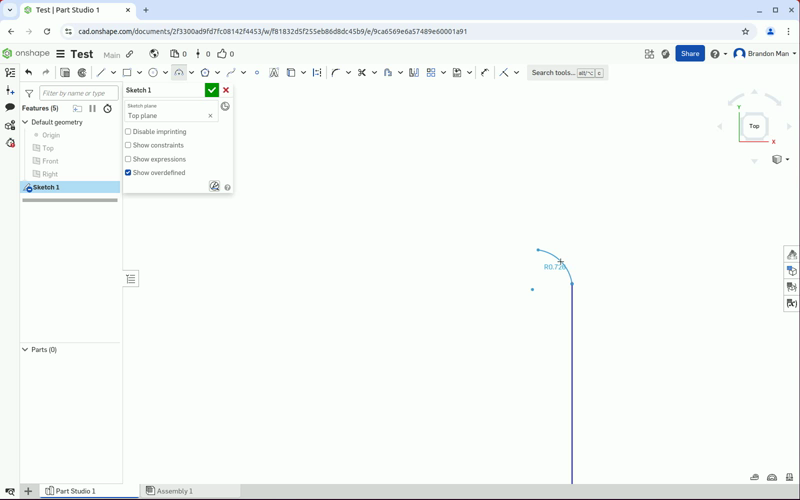
click(560, 261)
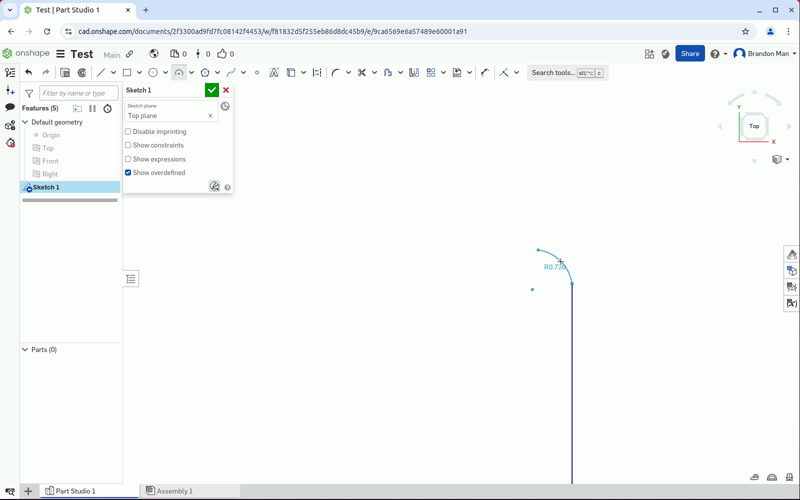
scroll(-6)
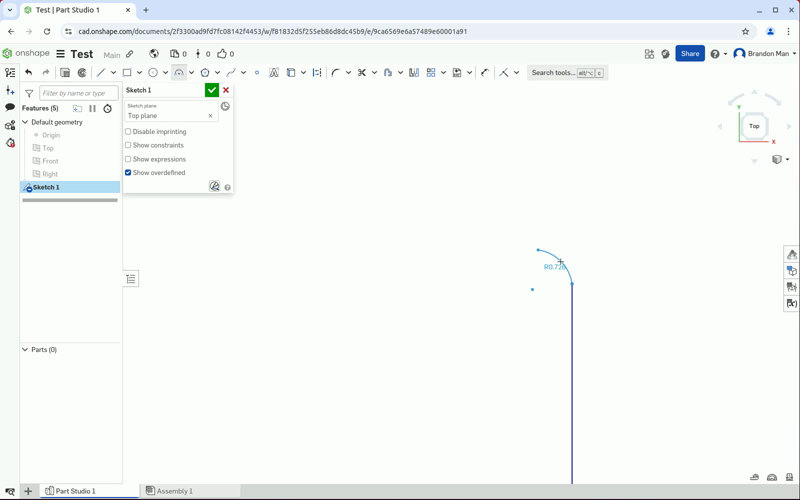
scroll(-6)
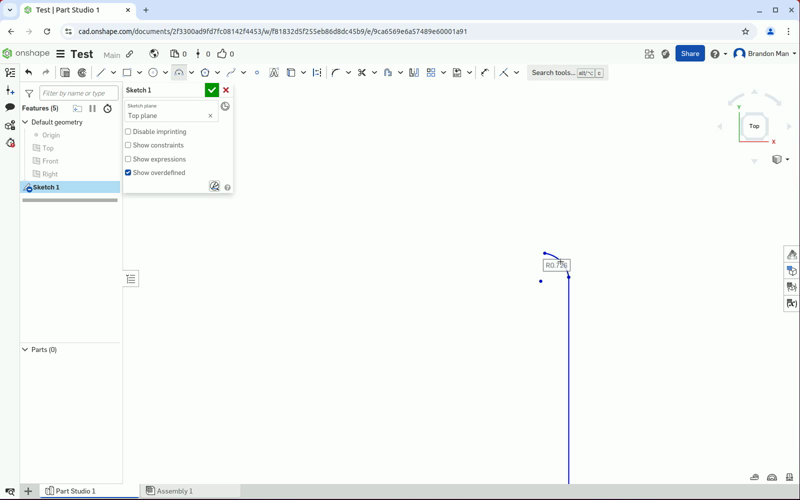
scroll(-6)
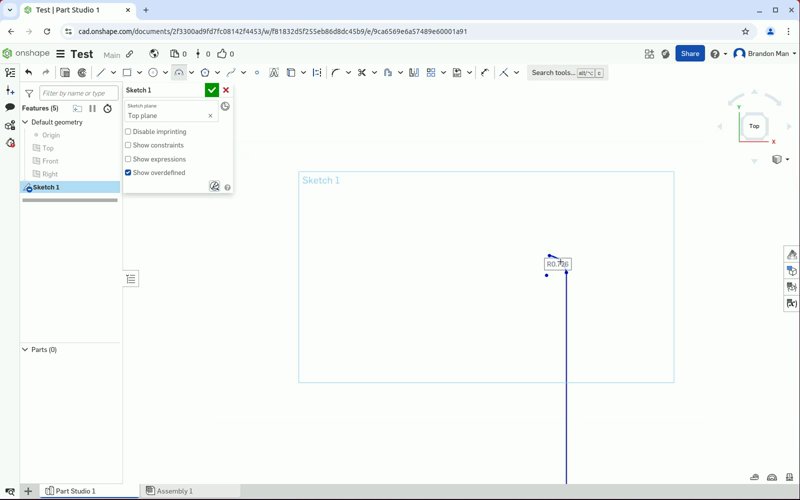
scroll(-6)
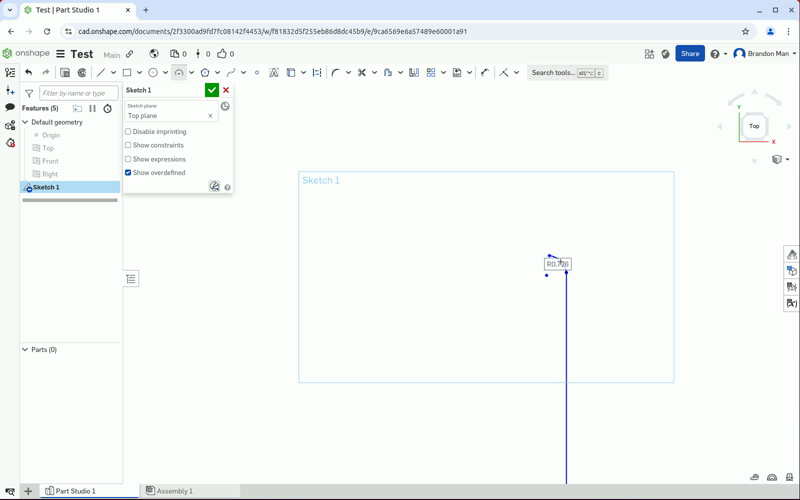
scroll(-6)
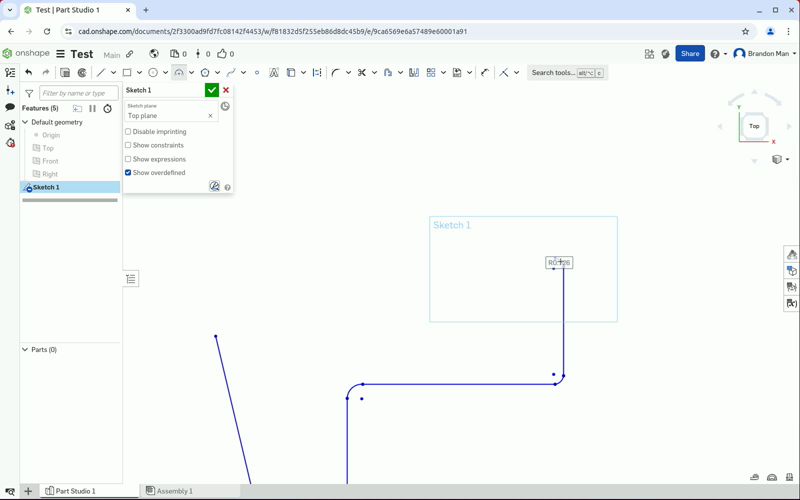
scroll(-6)
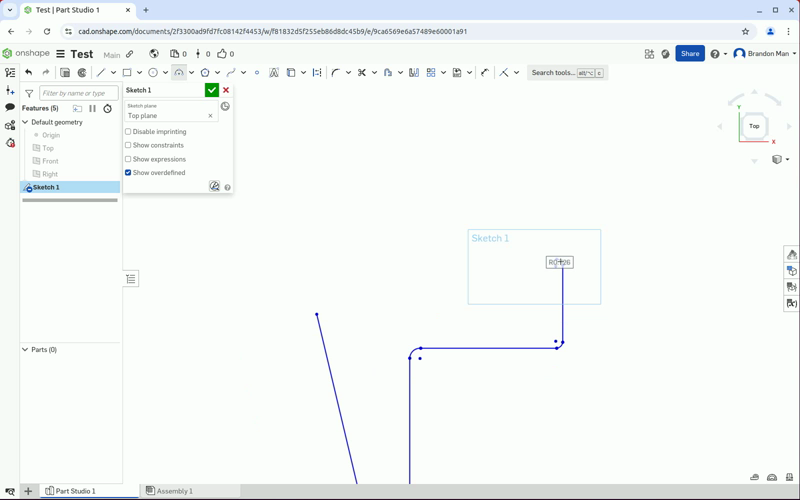
scroll(-6)
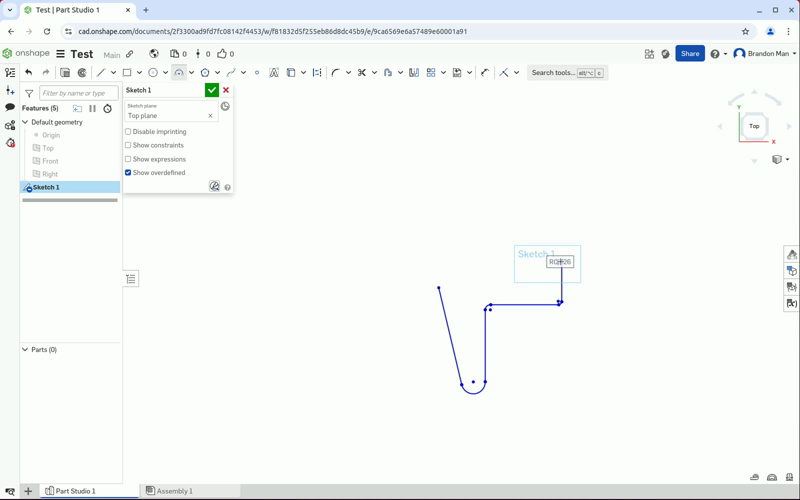
key_up(shift)
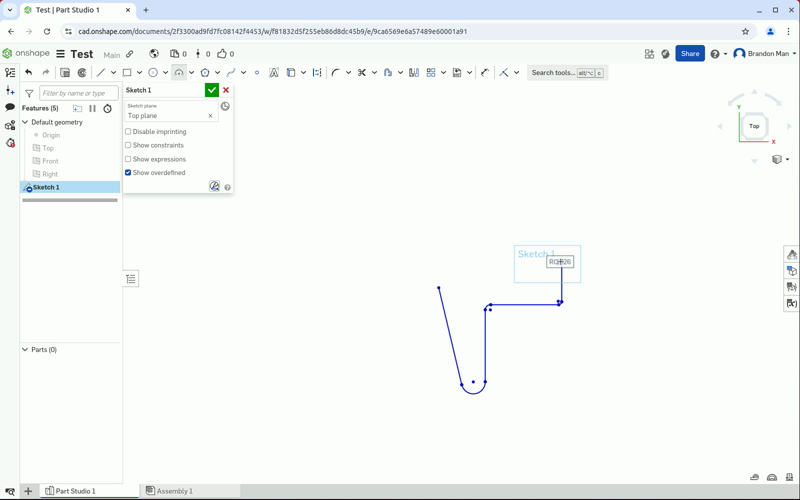
key(esc)
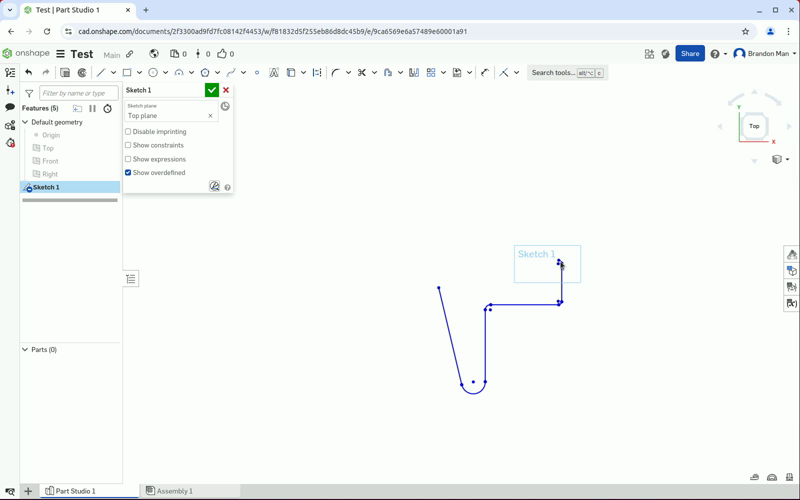
key(l)
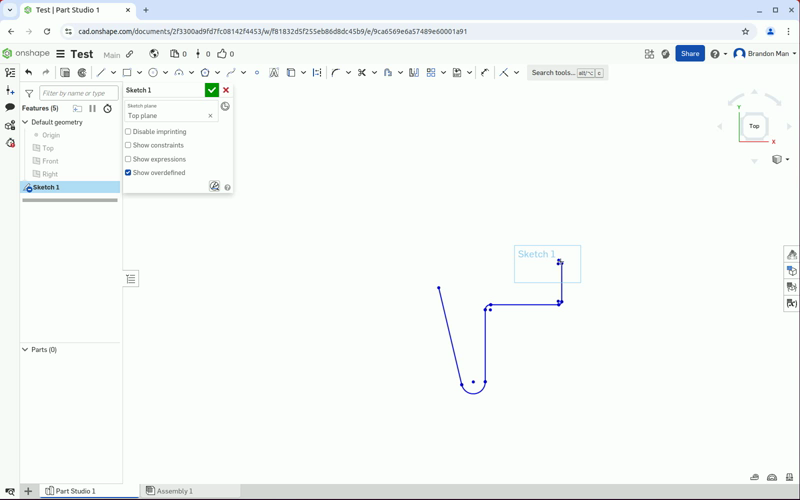
mouse_move(558, 260)
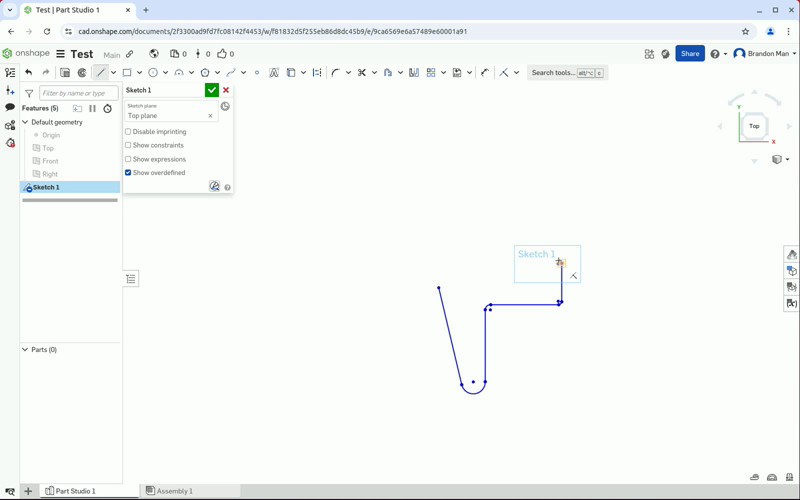
scroll(6)
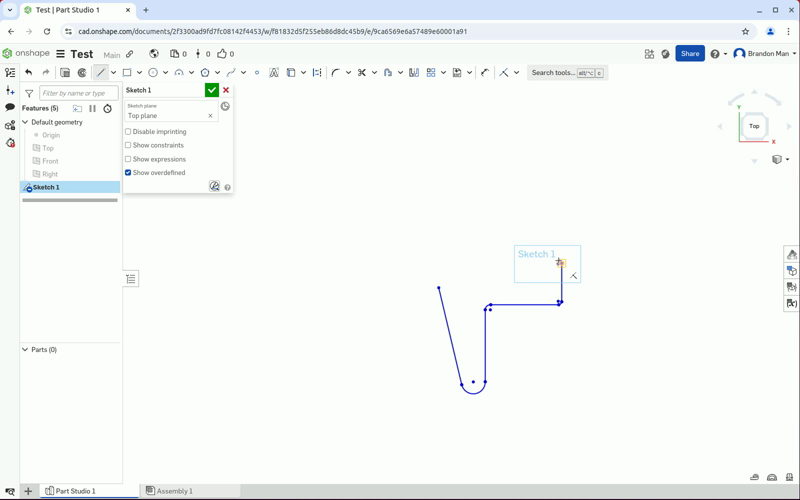
scroll(6)
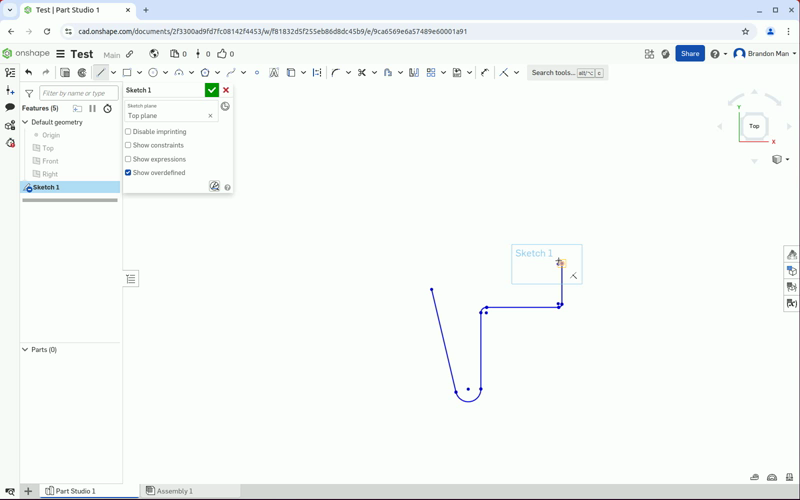
scroll(6)
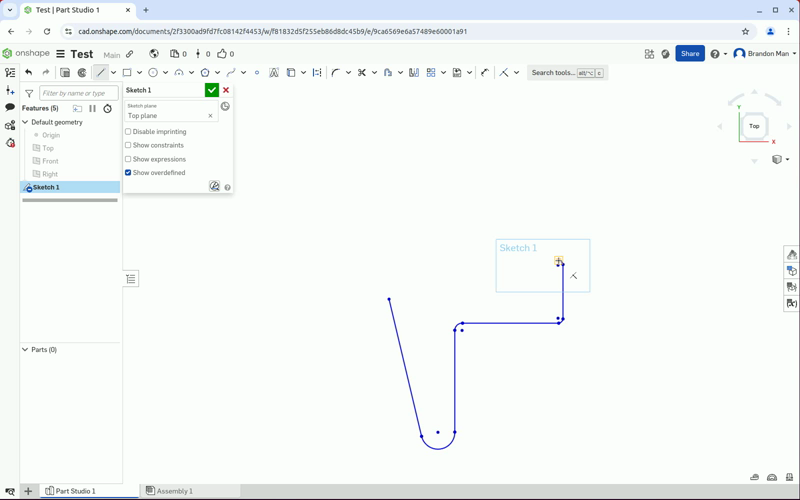
scroll(6)
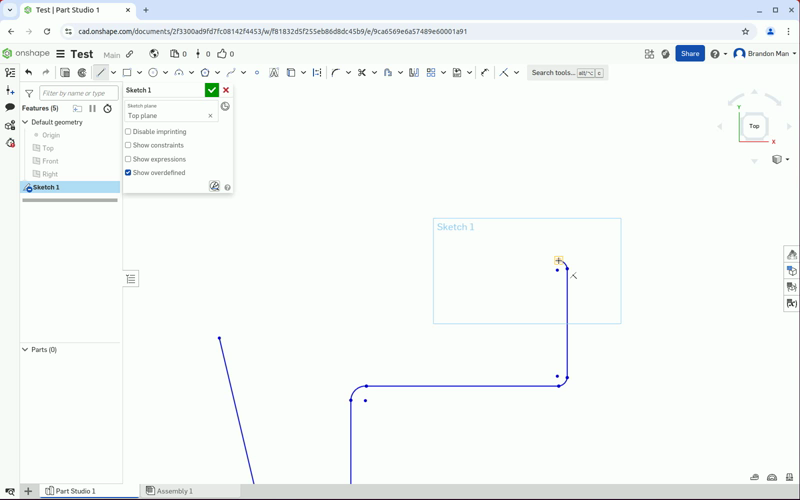
scroll(6)
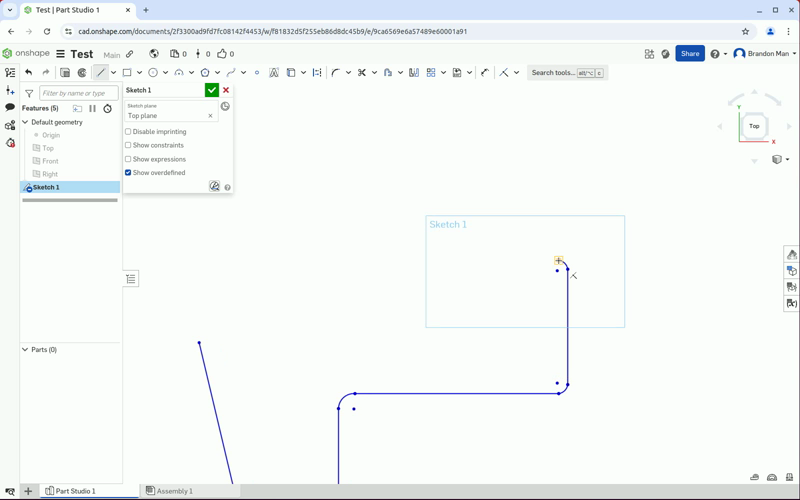
scroll(6)
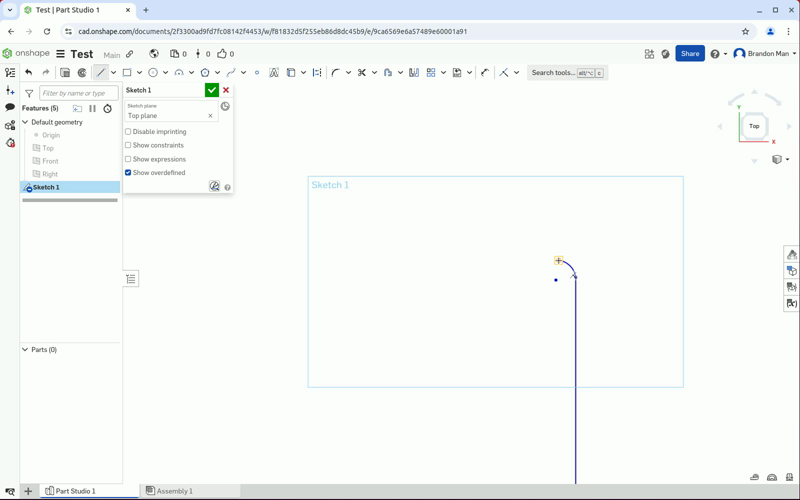
scroll(6)
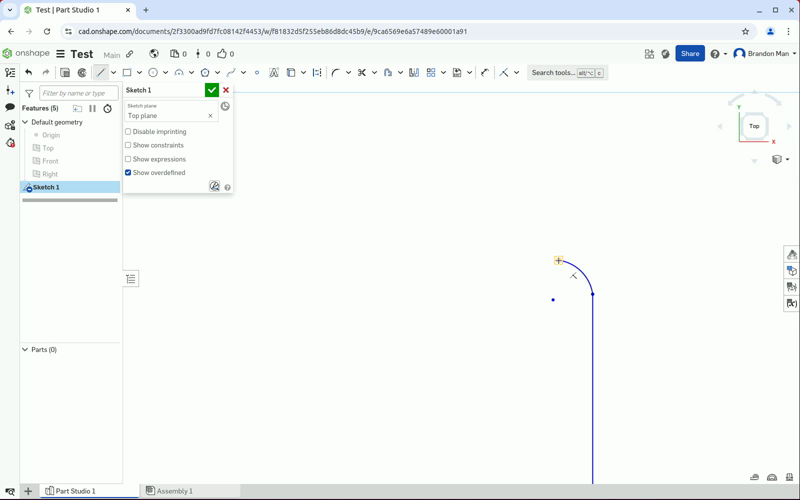
click(558, 260)
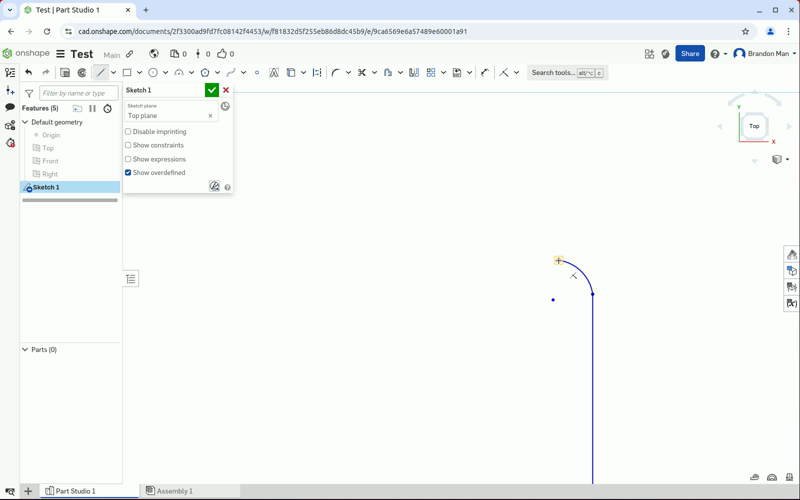
scroll(-6)
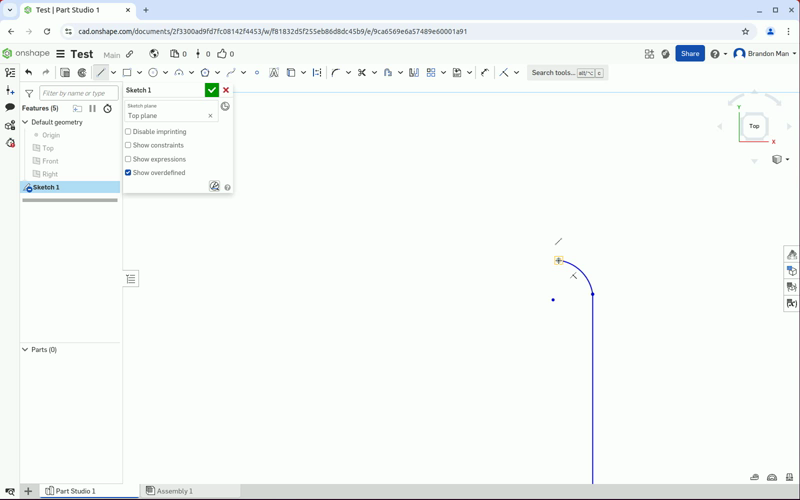
scroll(-6)
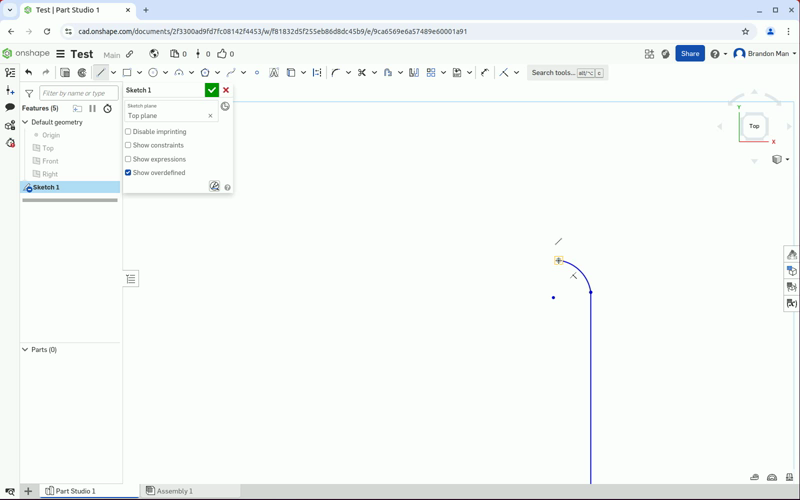
scroll(-6)
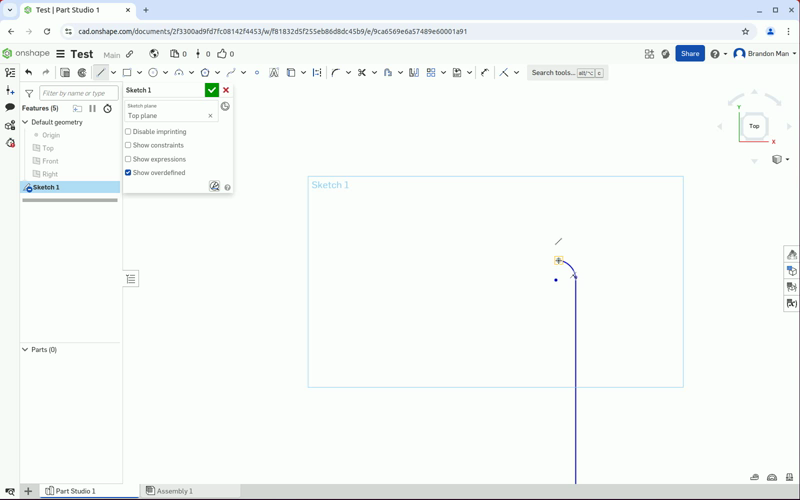
scroll(-6)
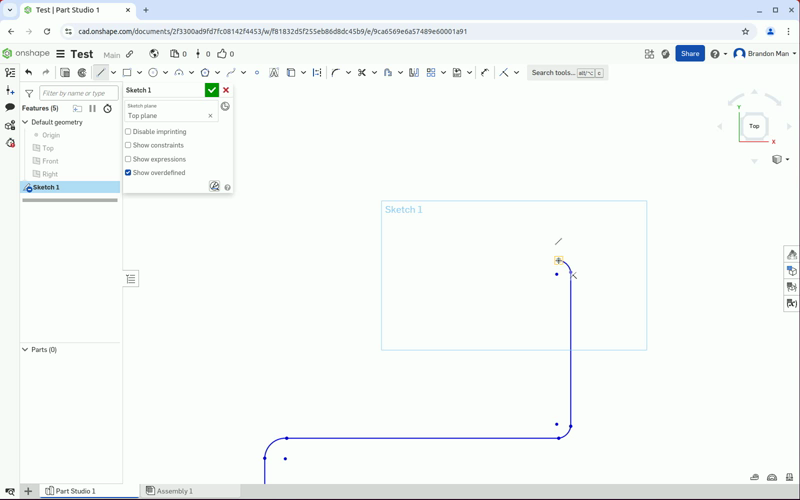
scroll(-6)
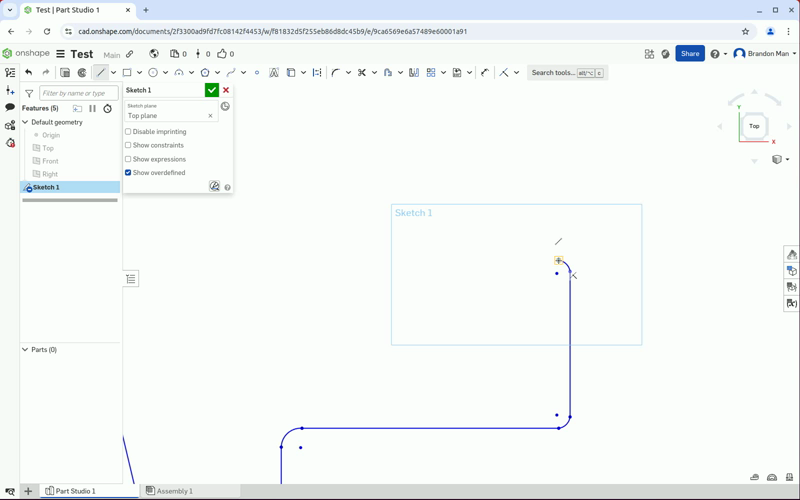
scroll(-6)
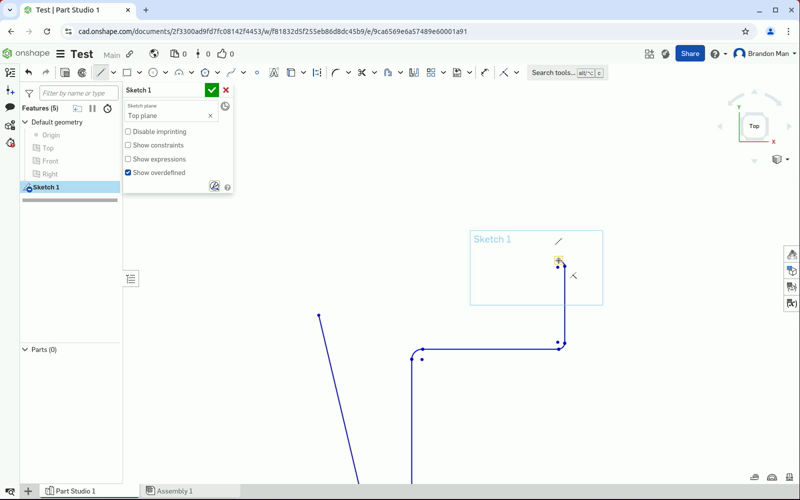
scroll(-6)
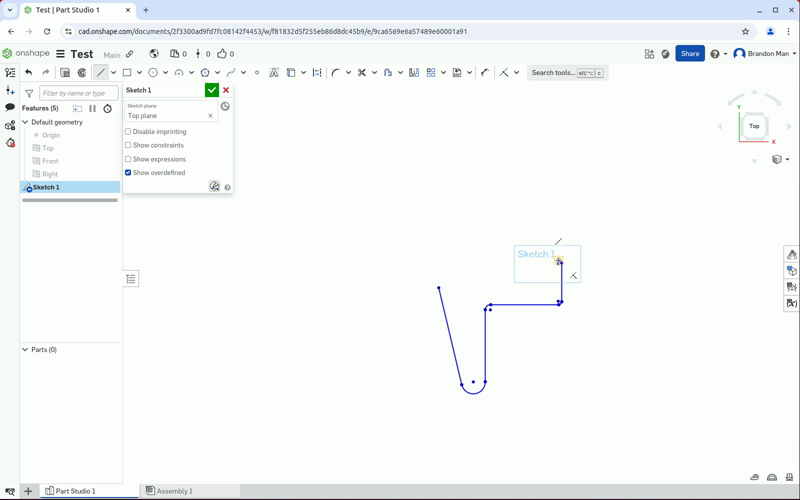
key_down(shift)
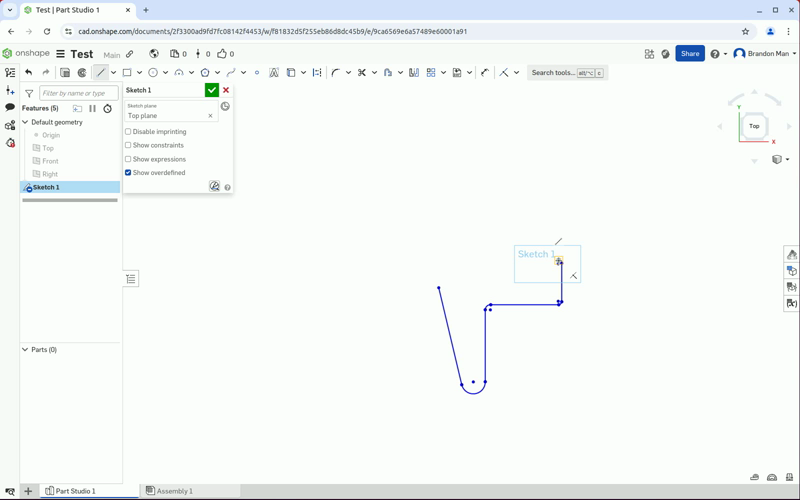
mouse_move(460, 260)
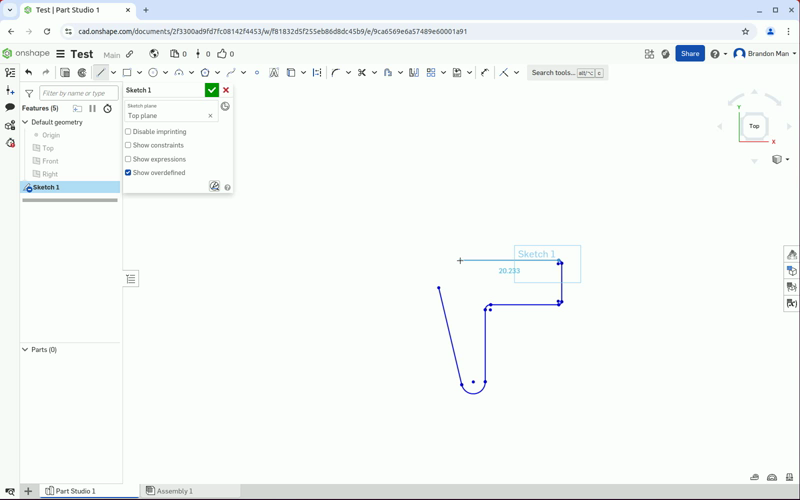
click(460, 260)
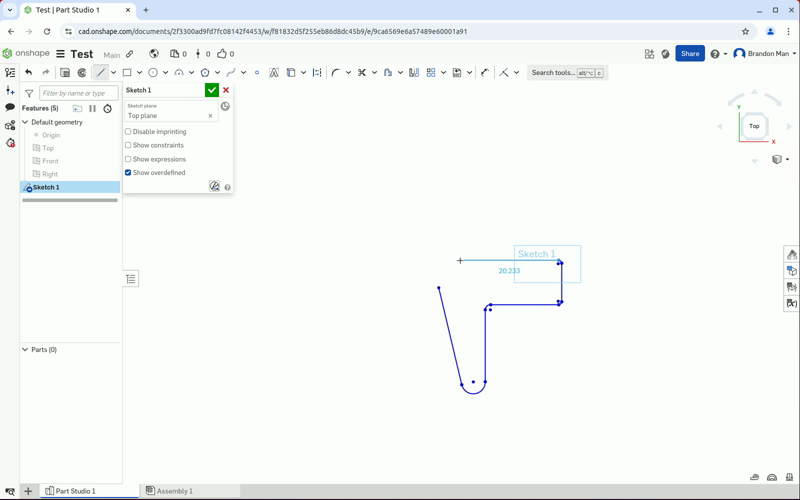
key_up(shift)
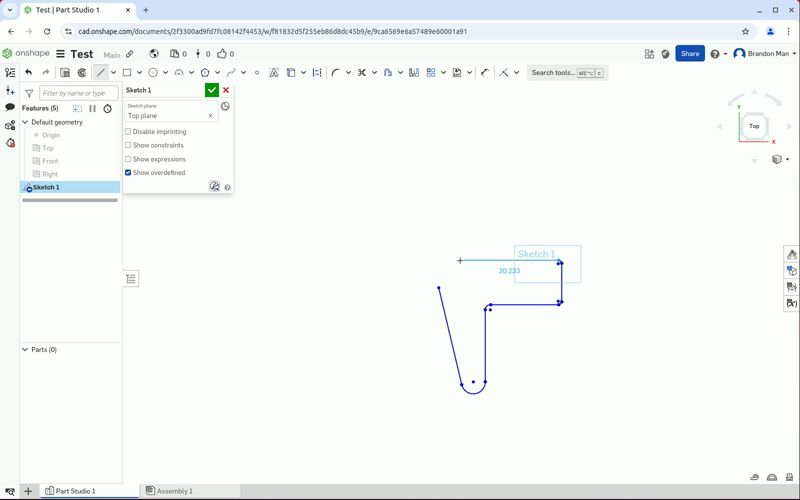
key(esc)
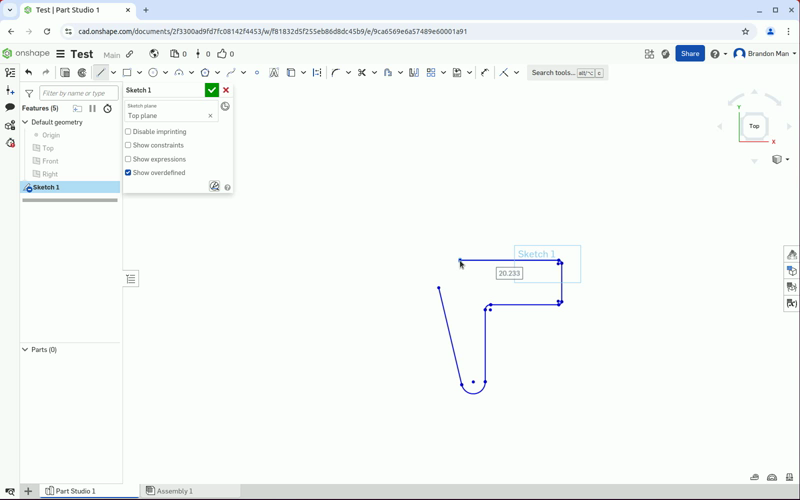
key(a)
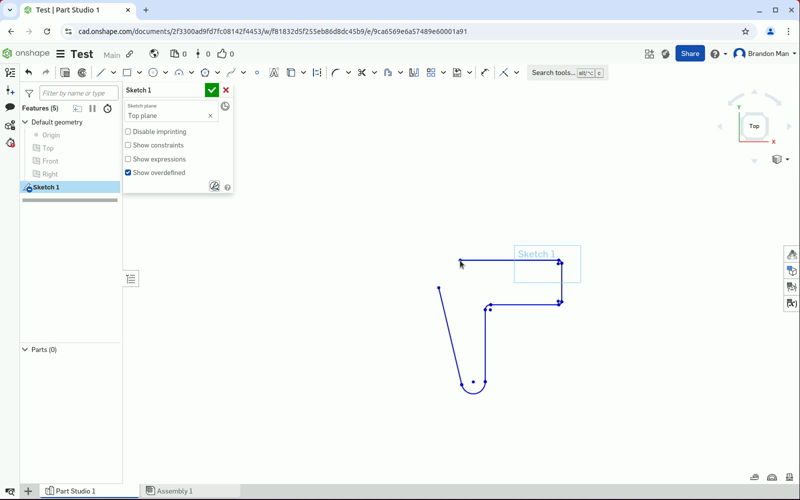
mouse_move(460, 260)
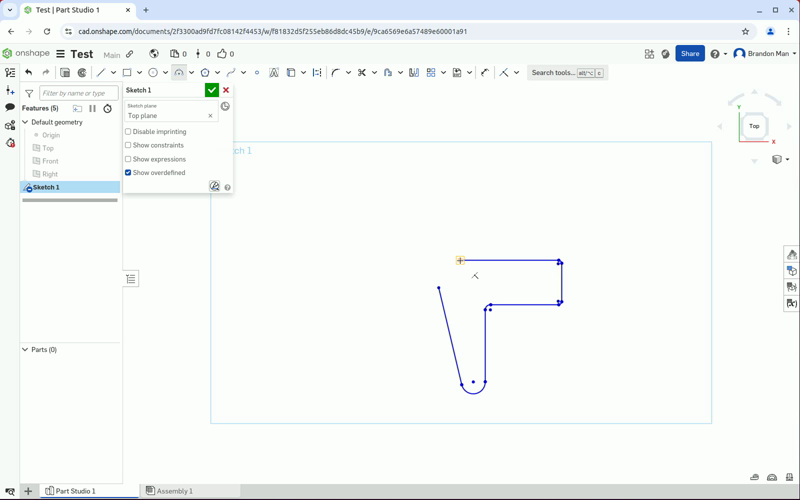
click(460, 260)
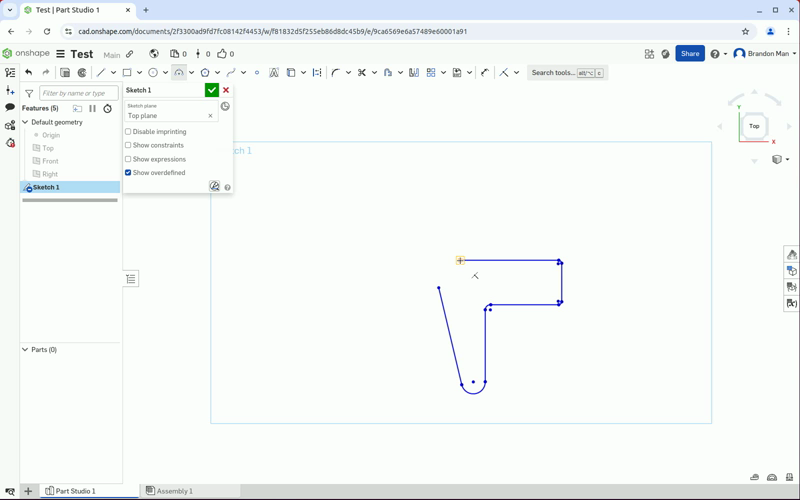
mouse_move(438, 287)
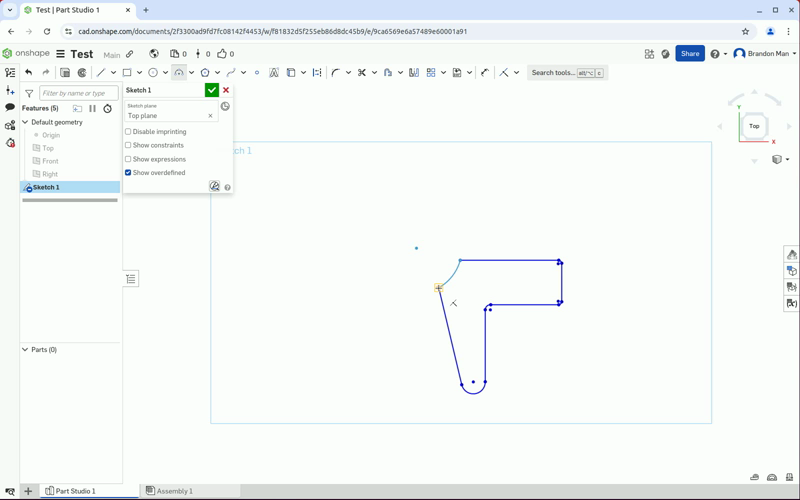
click(438, 287)
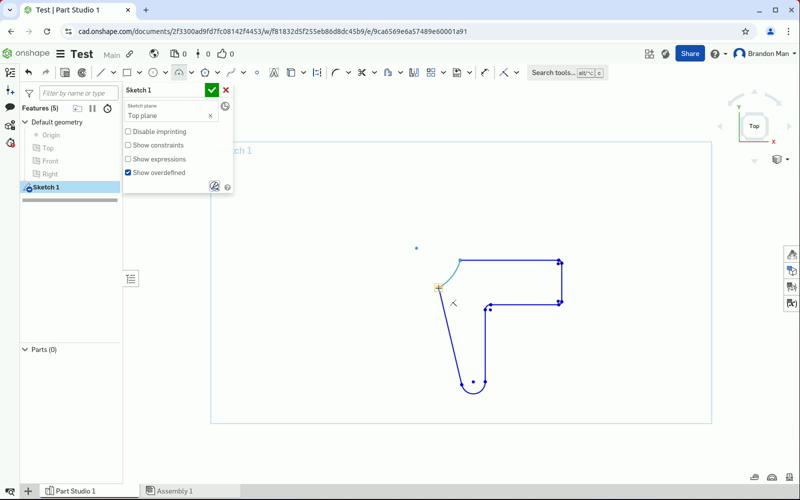
key_down(shift)
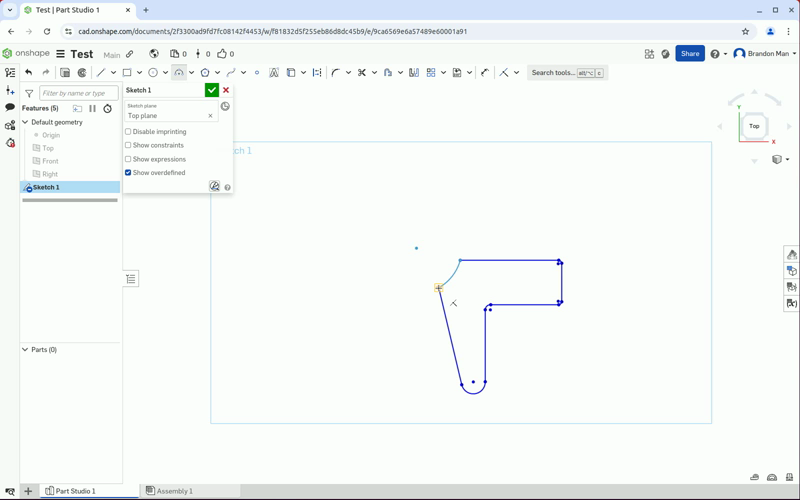
mouse_move(443, 268)
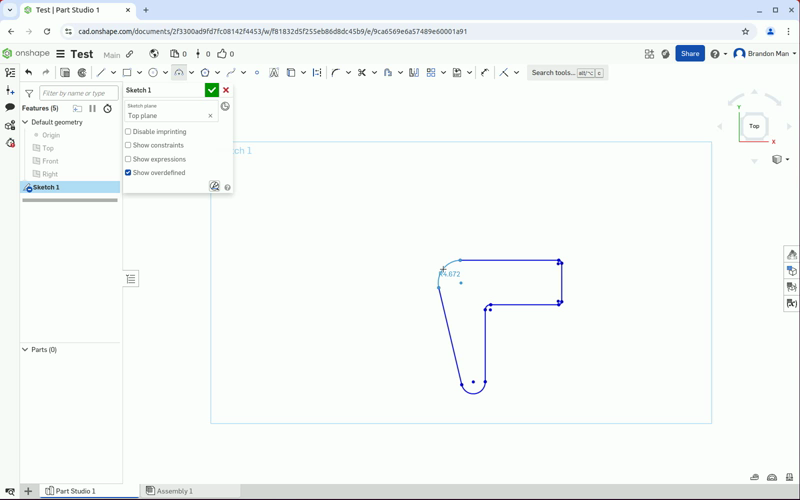
click(443, 268)
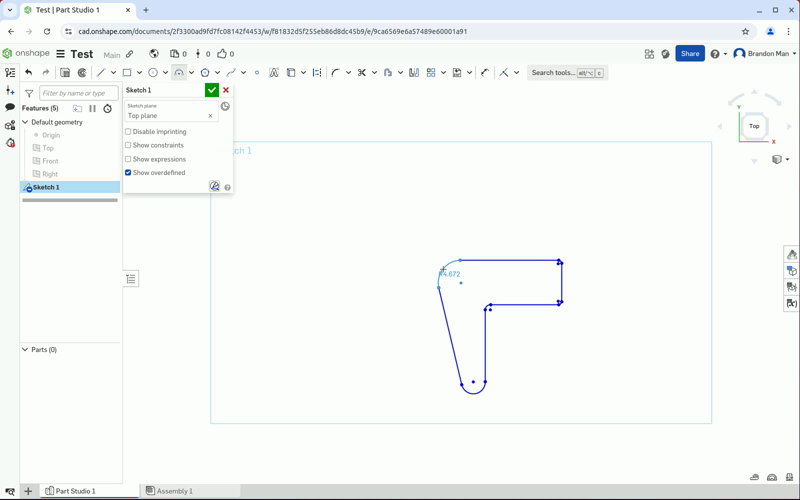
key_up(shift)
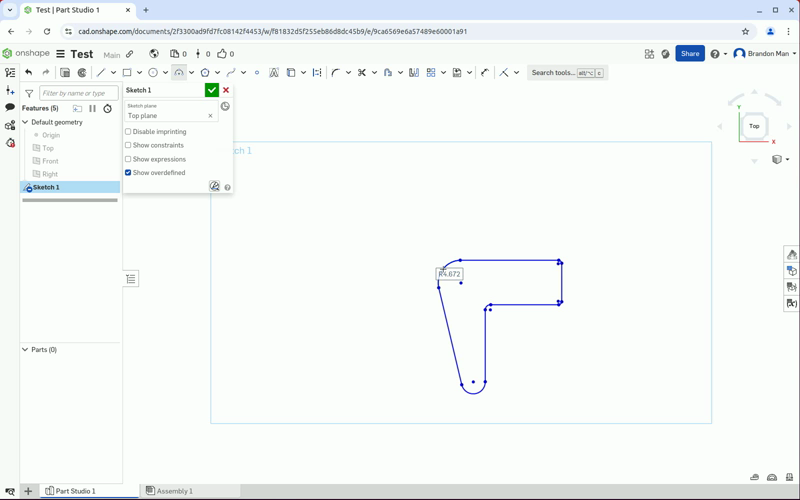
key(esc)
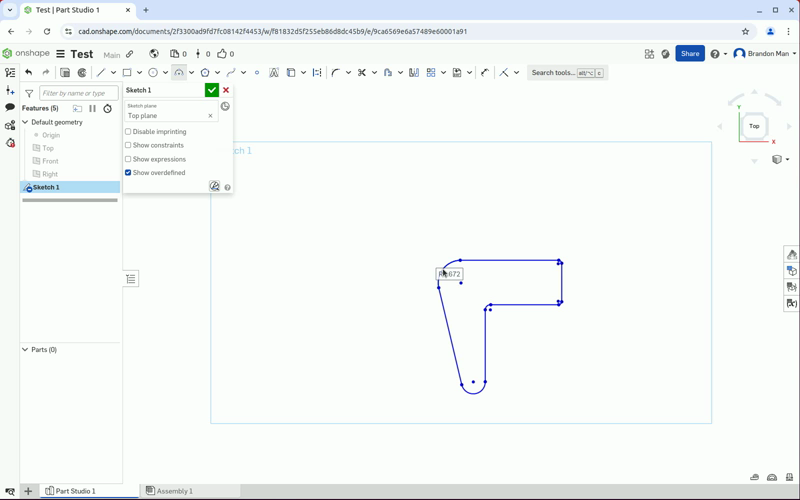
key(c)
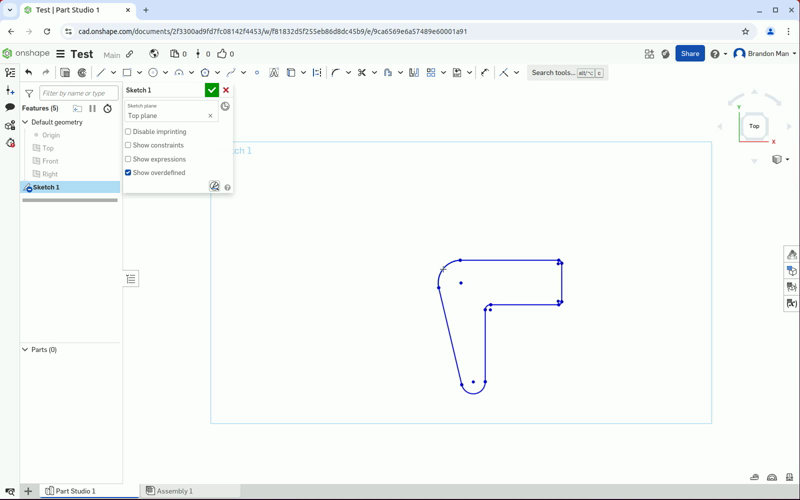
key_down(shift)
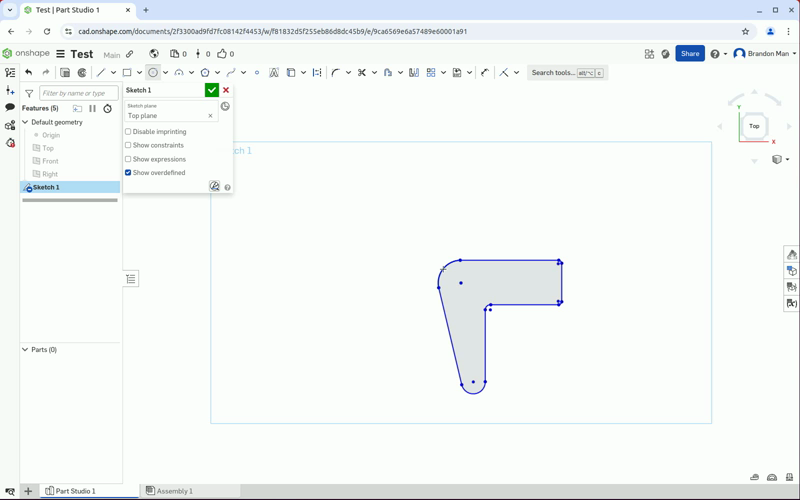
mouse_move(460, 282)
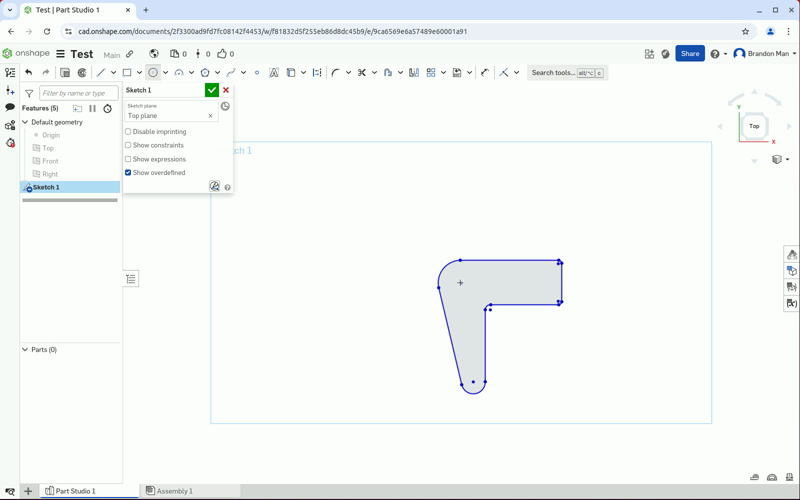
scroll(6)
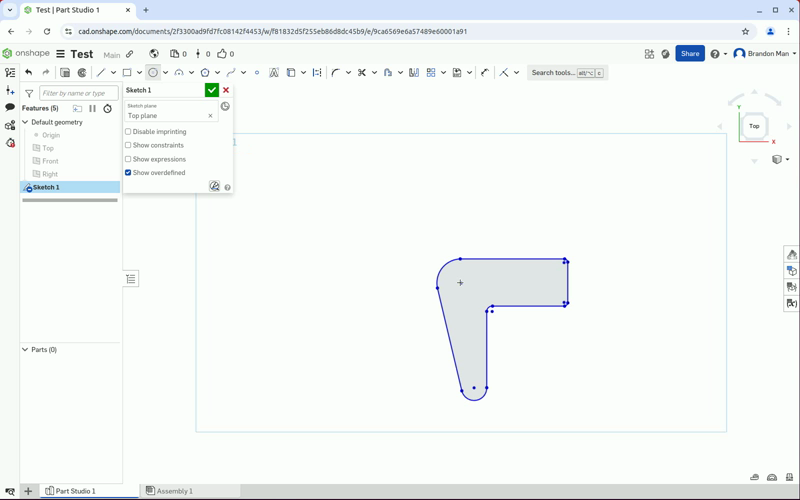
scroll(6)
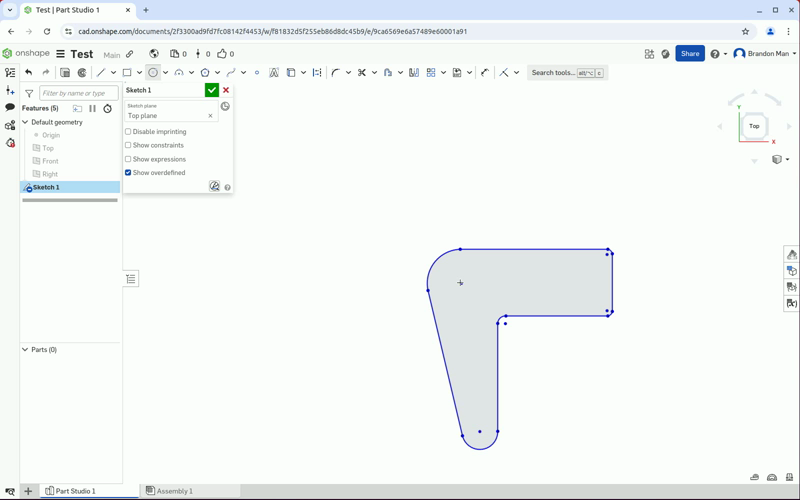
scroll(6)
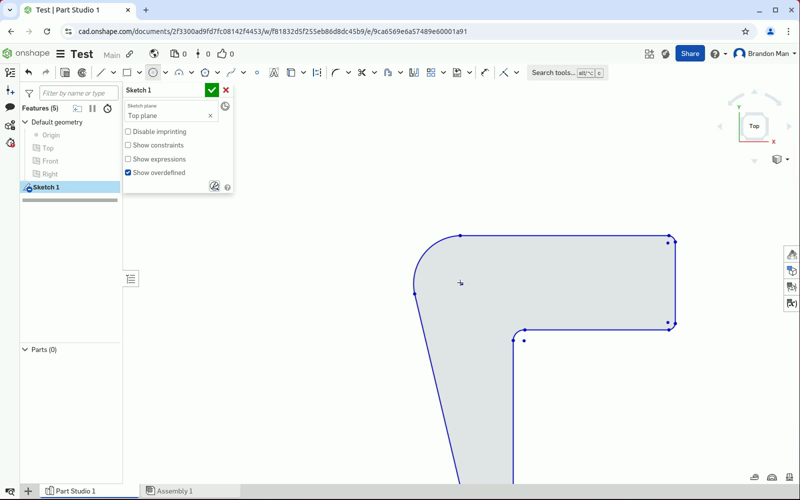
scroll(6)
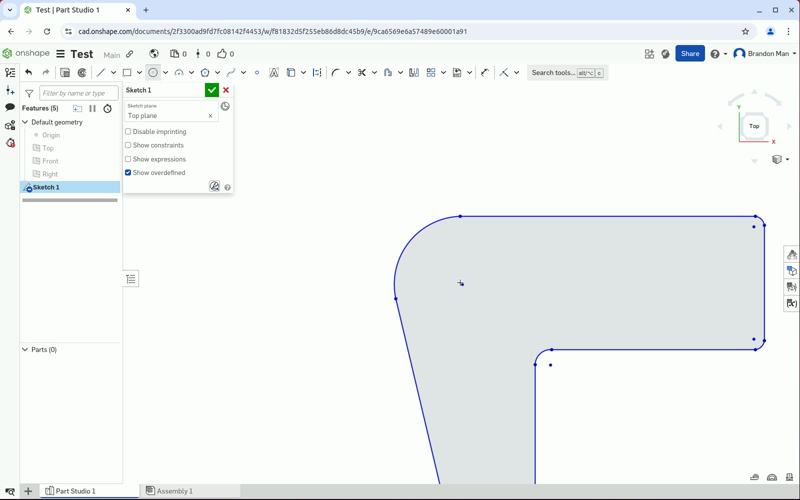
scroll(6)
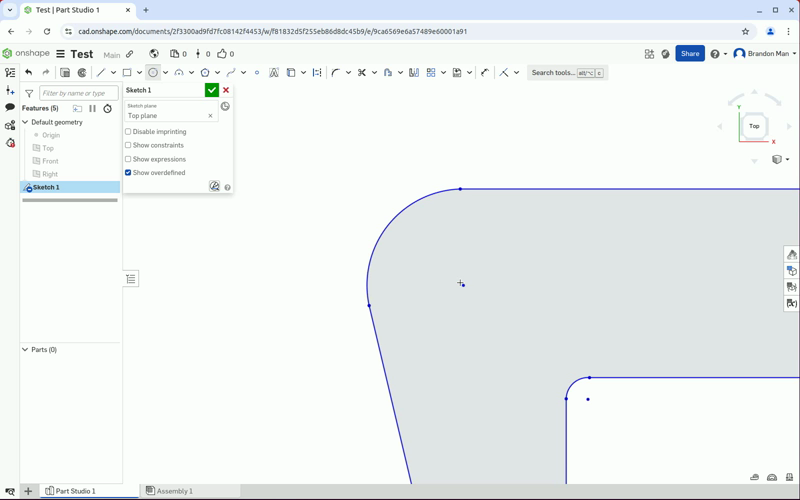
scroll(6)
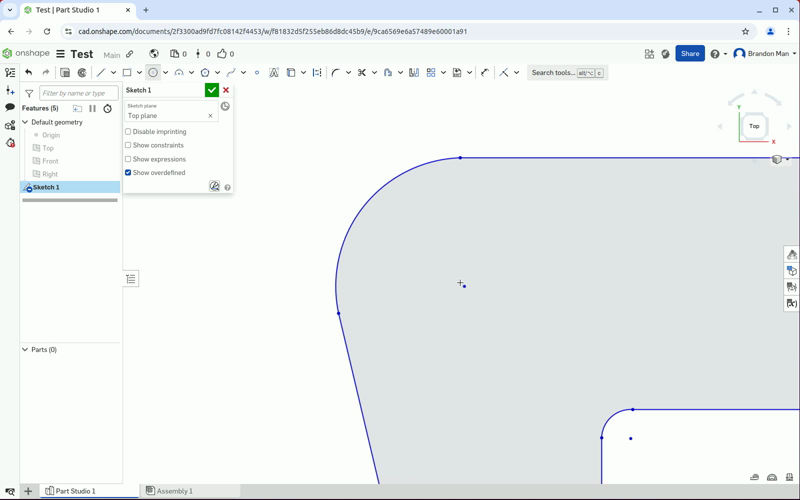
scroll(6)
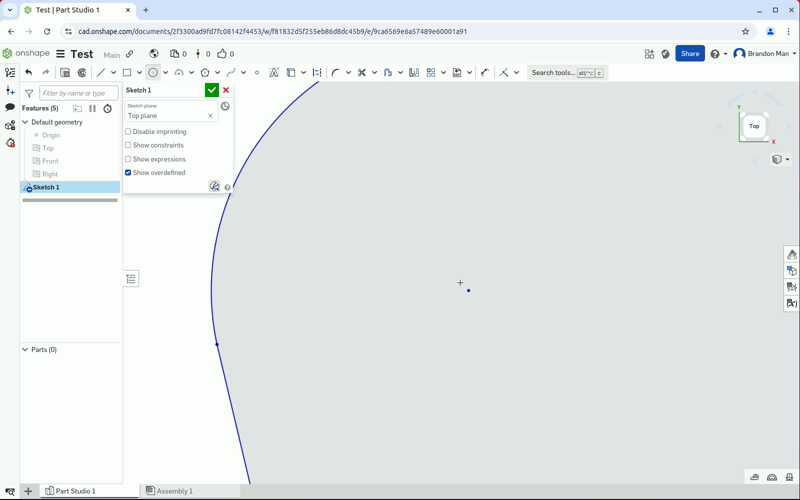
click(460, 282)
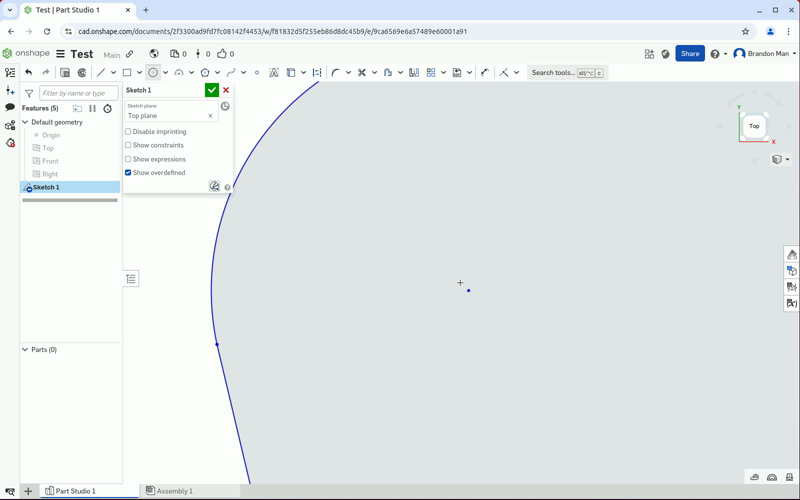
scroll(-6)
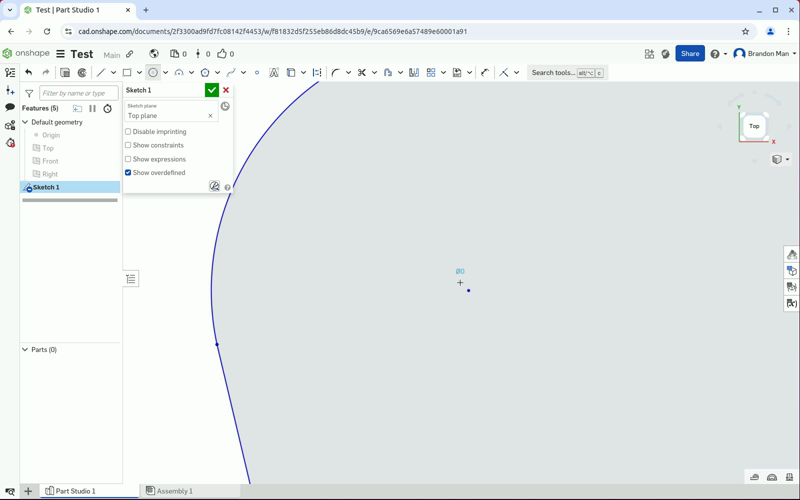
scroll(-6)
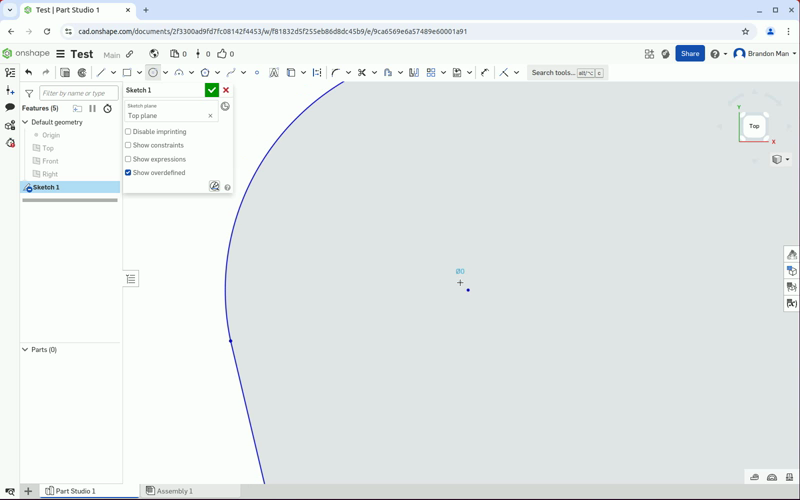
scroll(-6)
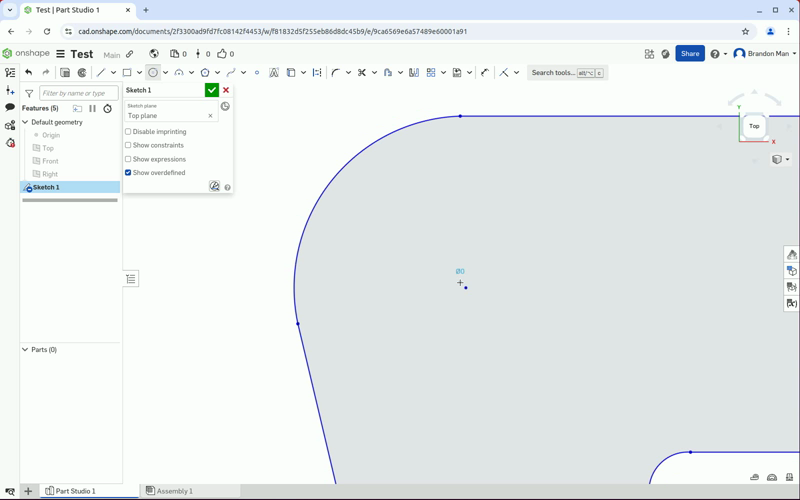
scroll(-6)
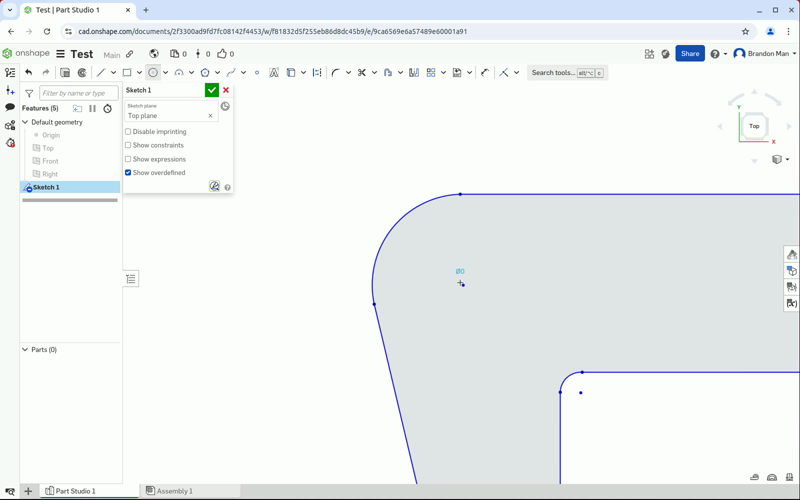
scroll(-6)
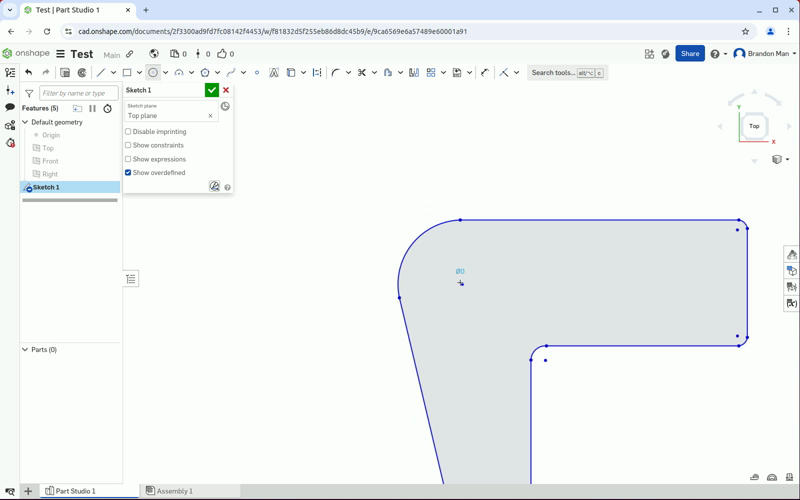
scroll(-6)
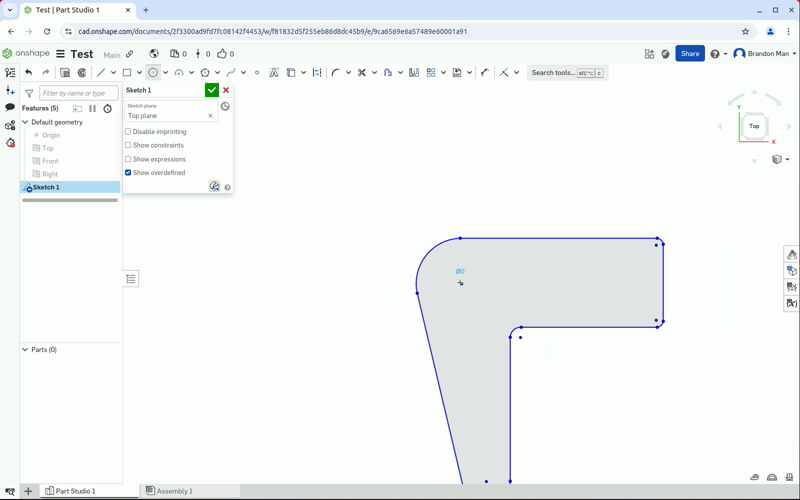
scroll(-6)
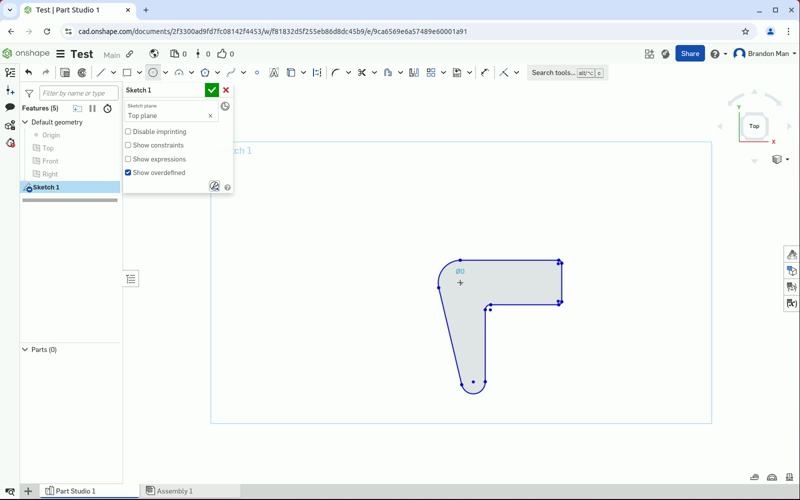
key_up(shift)
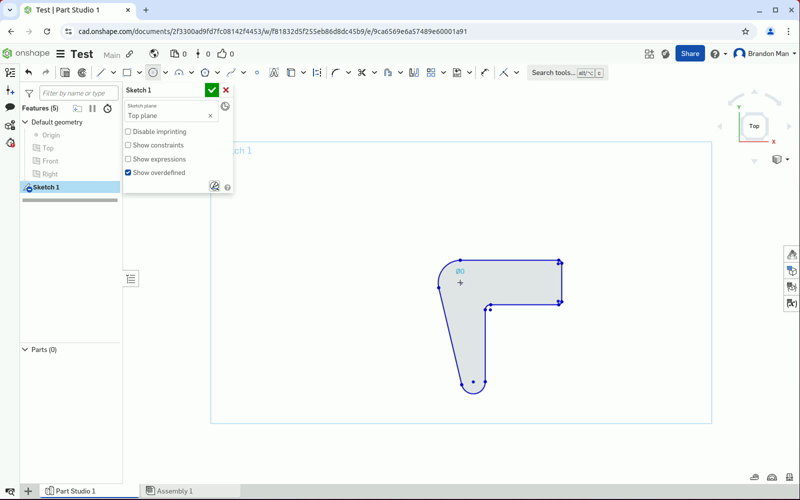
mouse_move(470, 282)
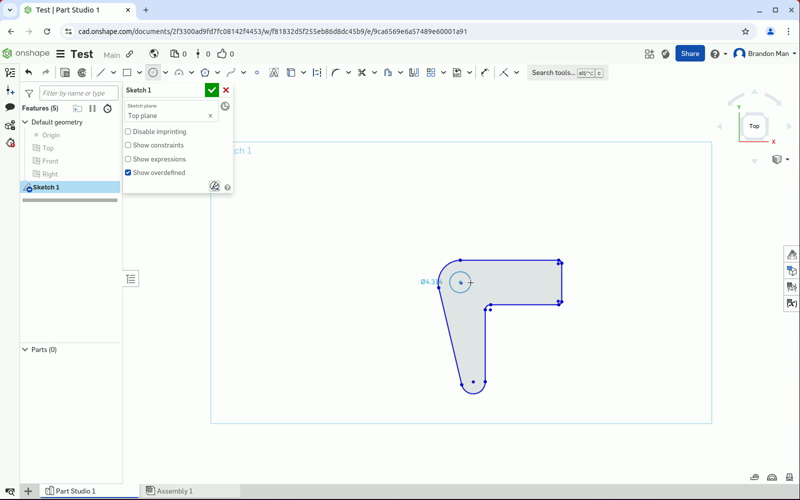
click(470, 282)
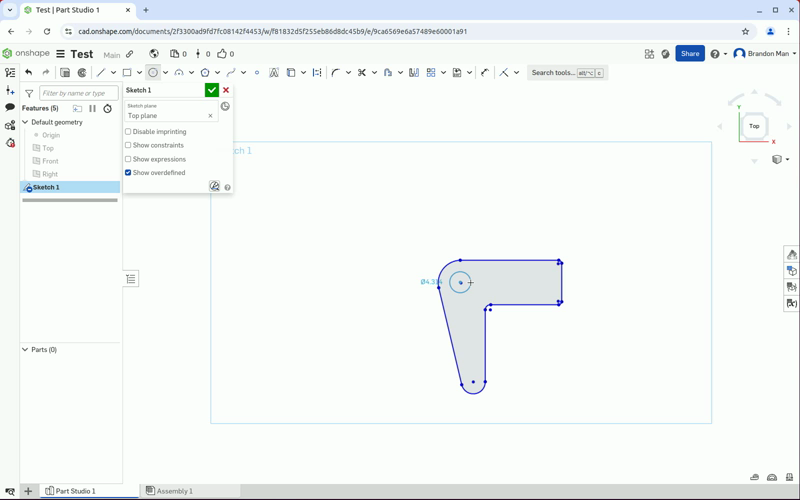
key(esc)
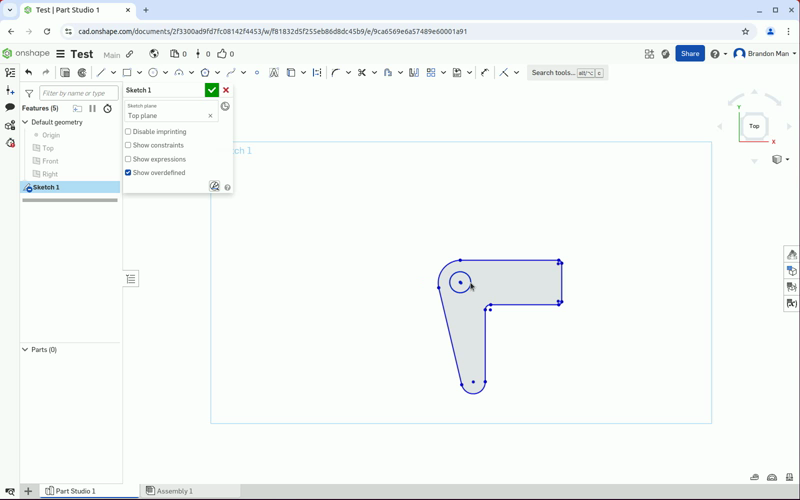
key(c)
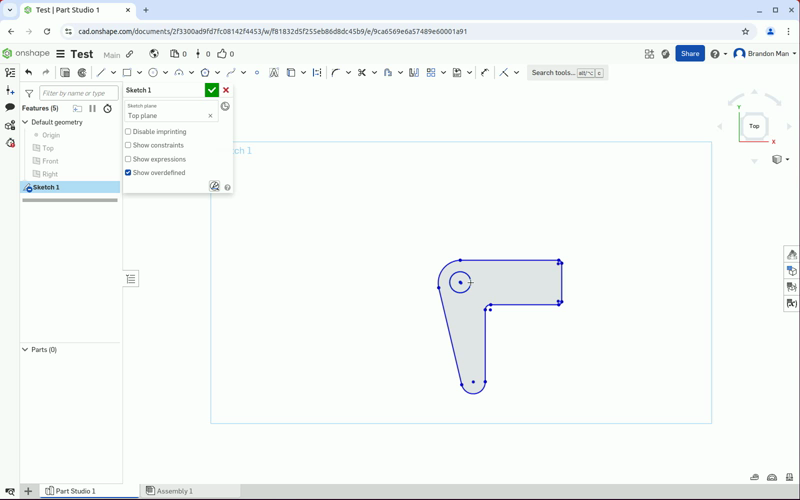
key_down(shift)
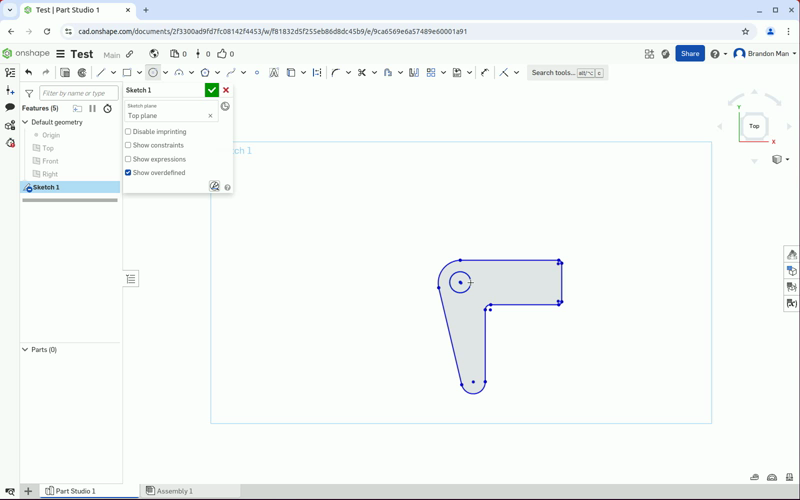
mouse_move(512, 282)
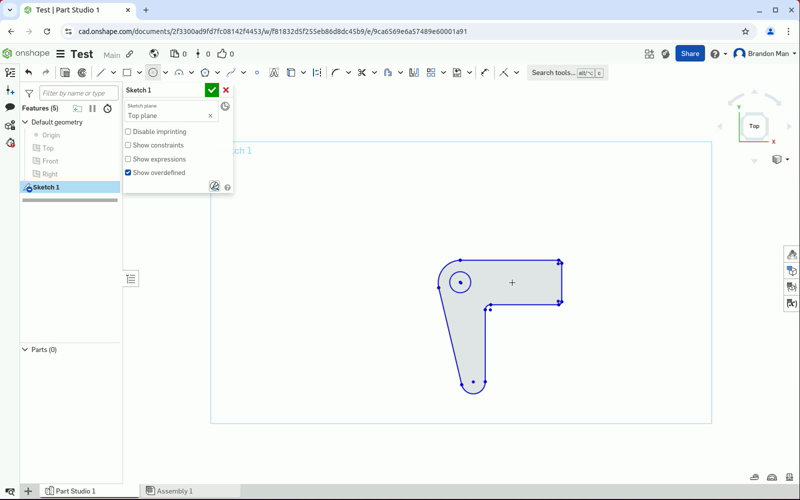
click(512, 282)
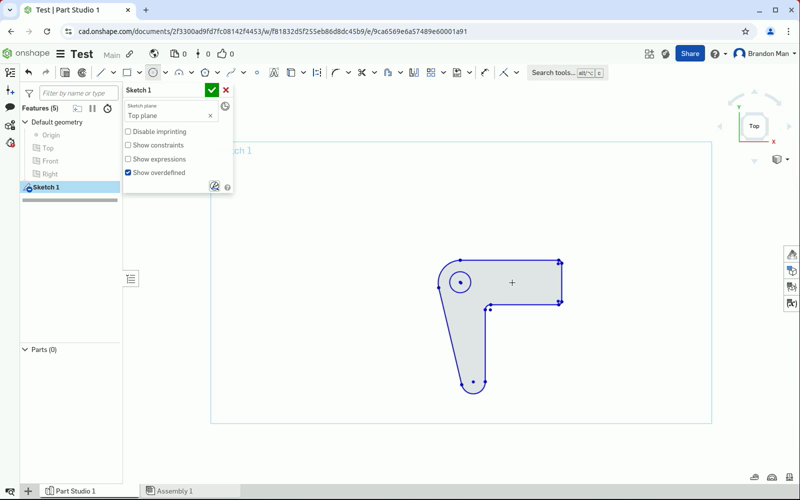
key_up(shift)
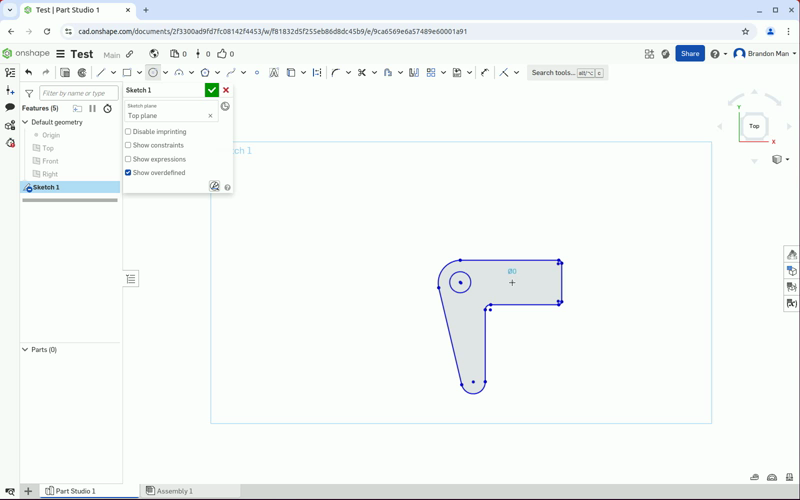
mouse_move(520, 282)
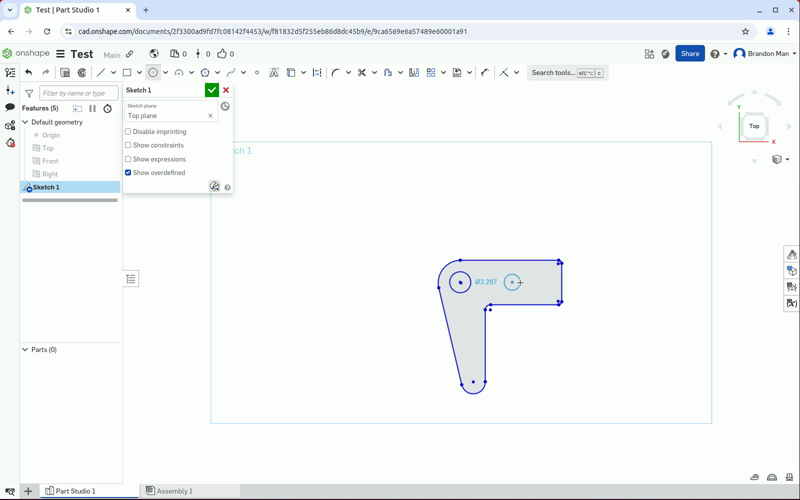
click(520, 282)
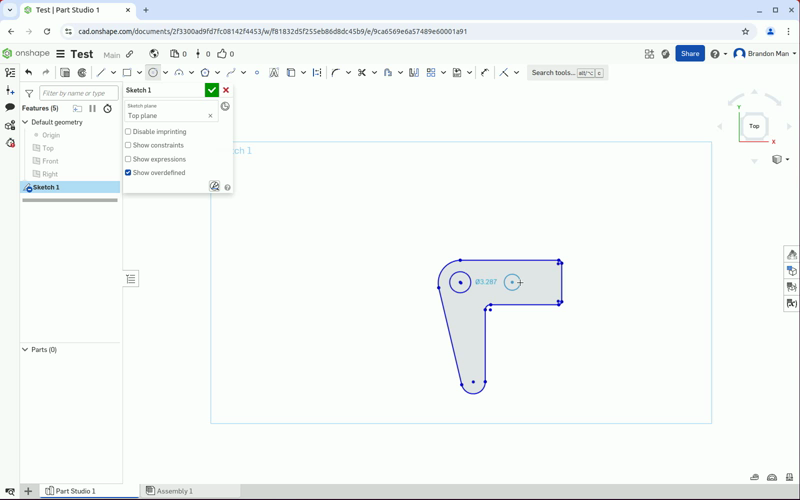
key(esc)
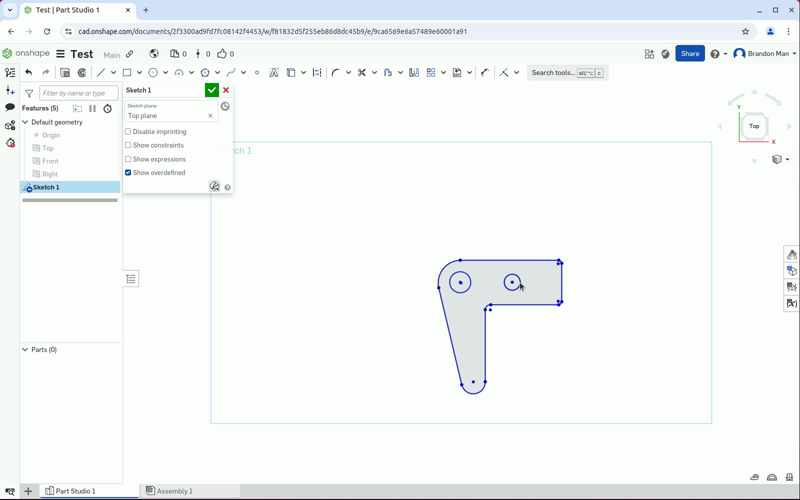
mouse_move(540, 268)
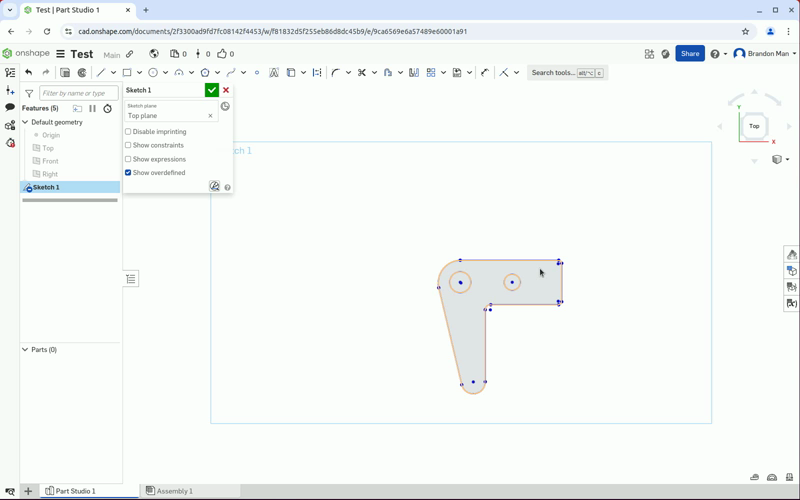
click(540, 268)
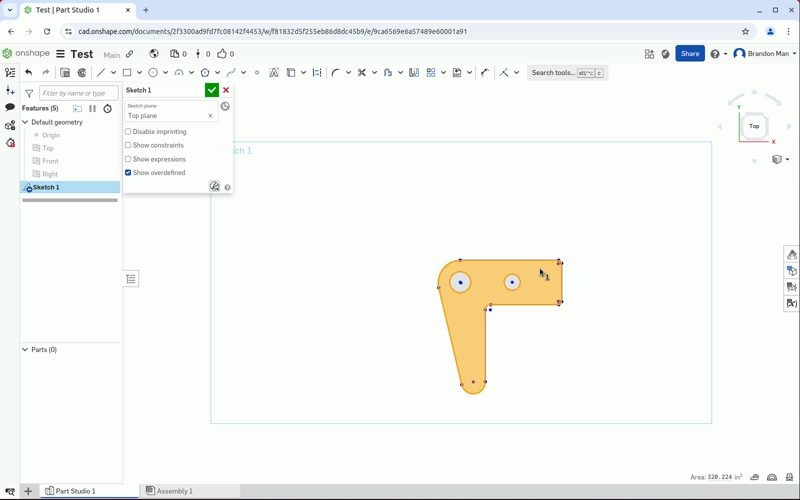
mouse_move(73, 352)
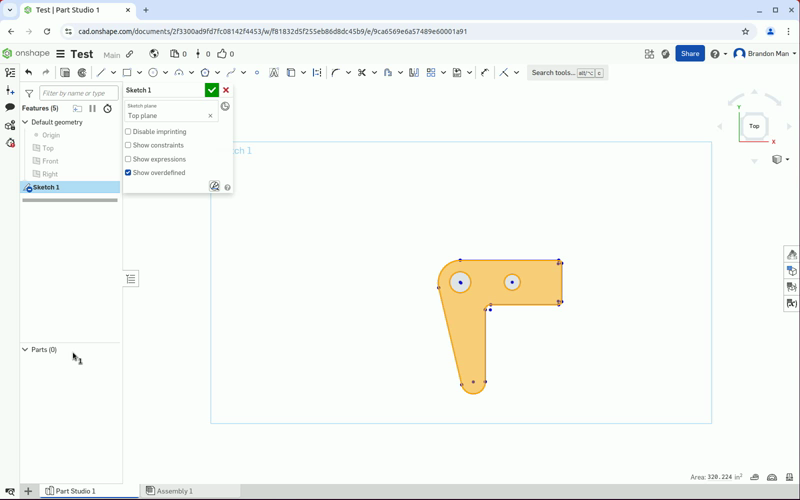
key(shift+y)
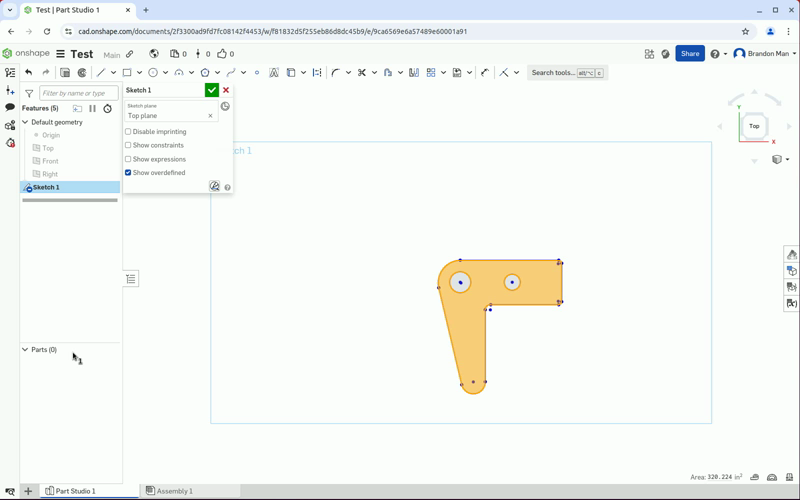
key(shift+e)
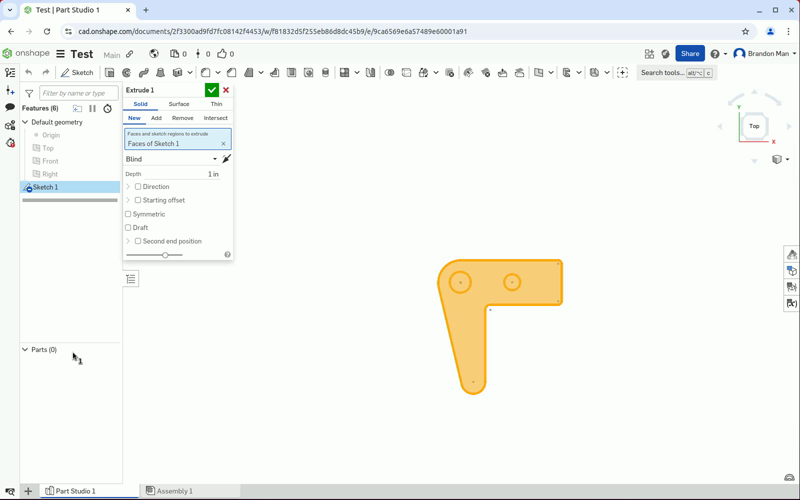
mouse_move(143, 106)
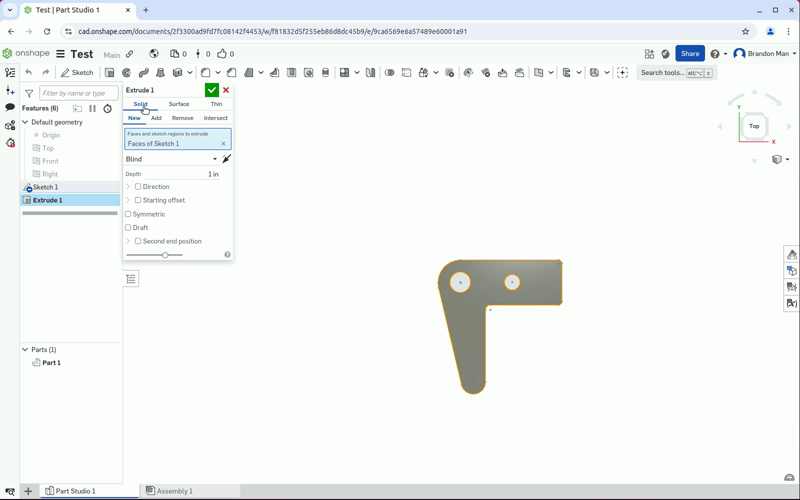
click(143, 106)
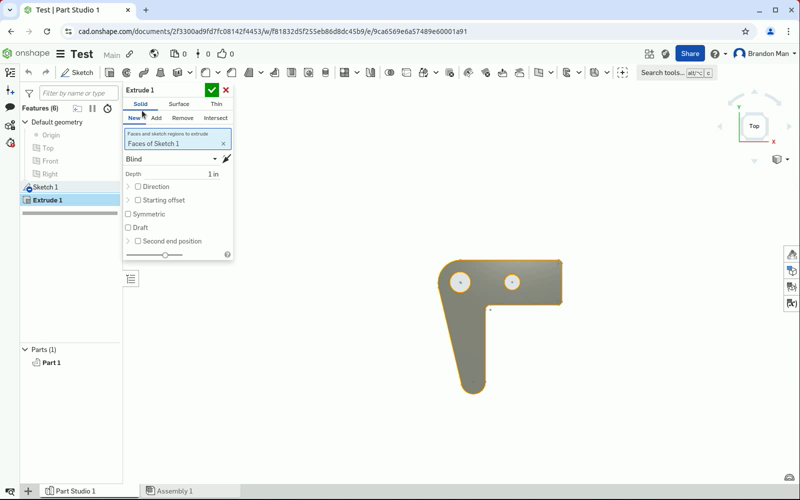
mouse_move(137, 120)
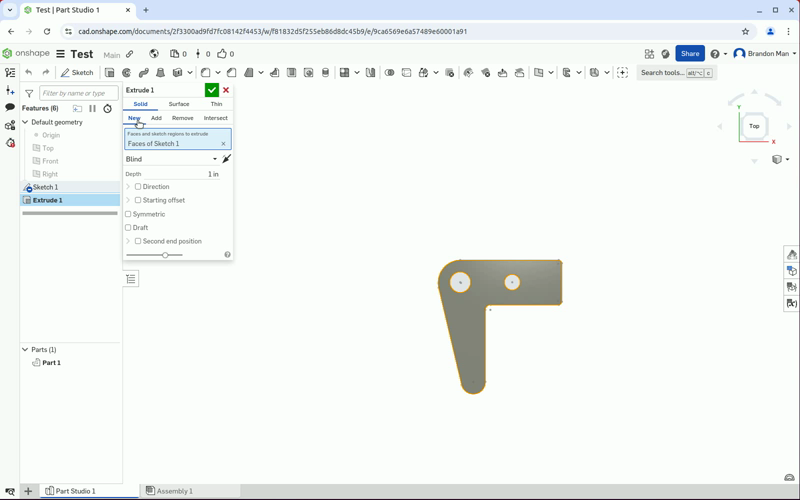
click(137, 120)
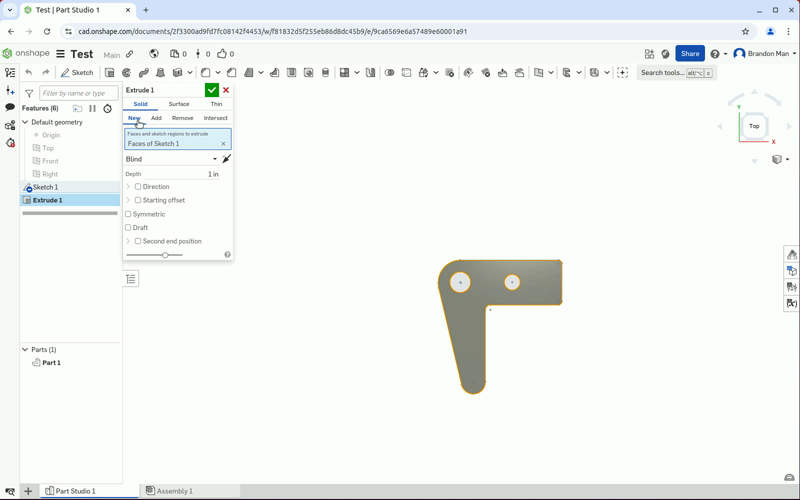
key(tab, 4)
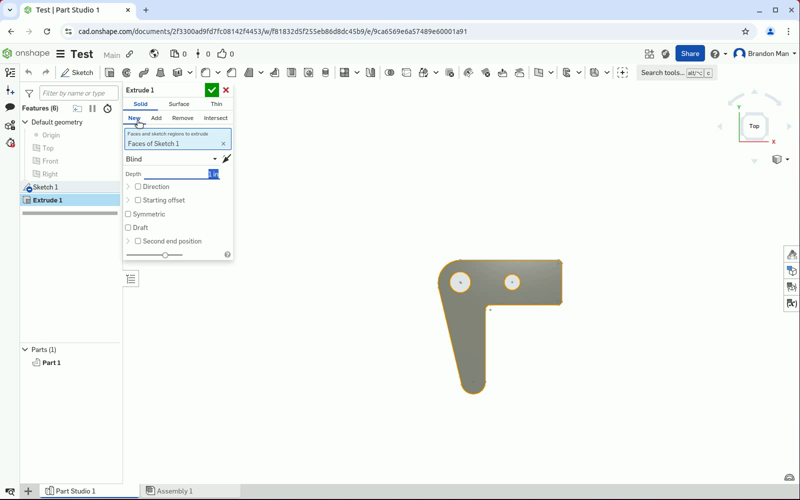
text(3.851)
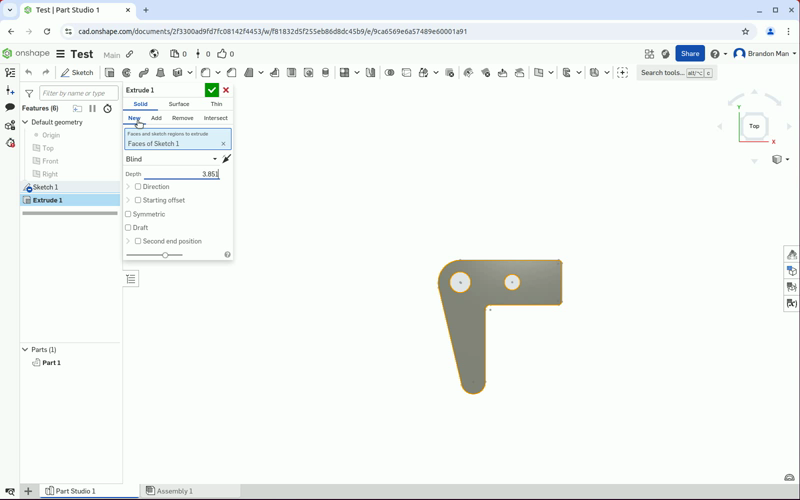
key(enter)
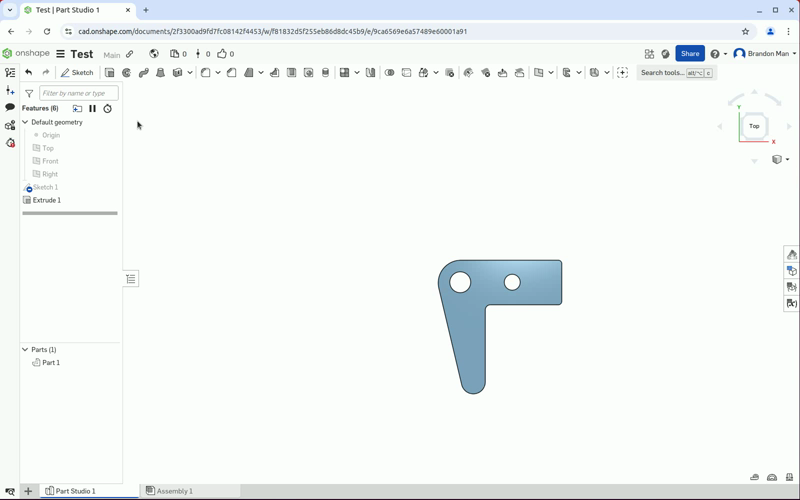
key(shift+h)
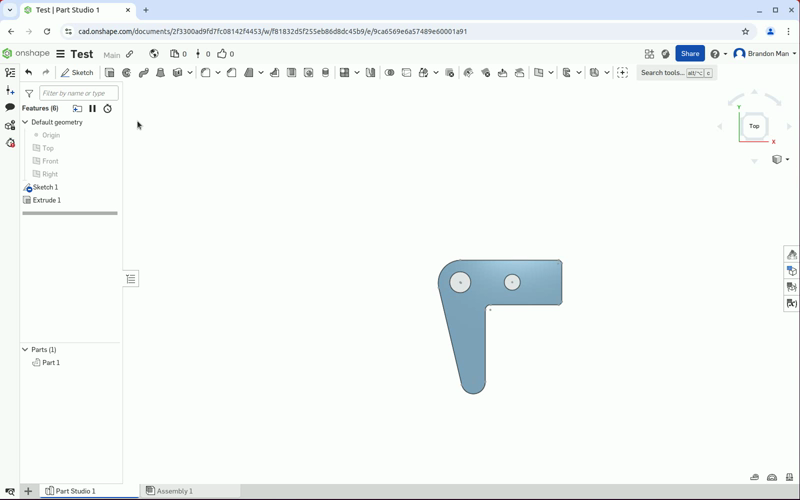
key(shift+h)
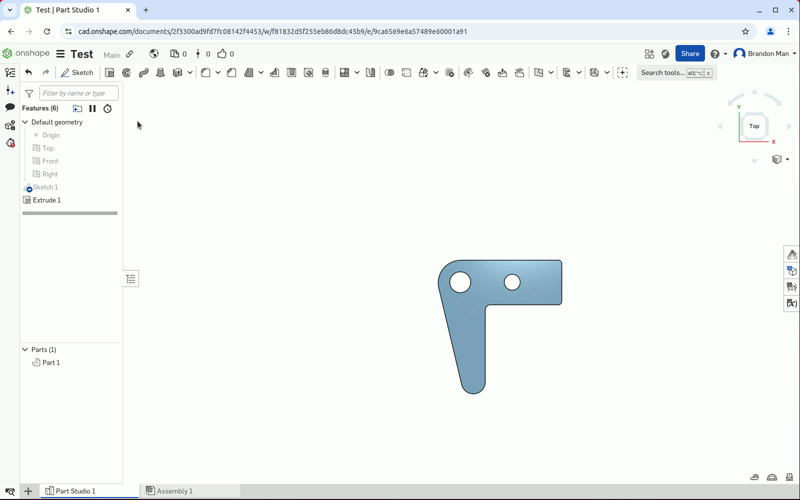
mouse_move(73, 189)
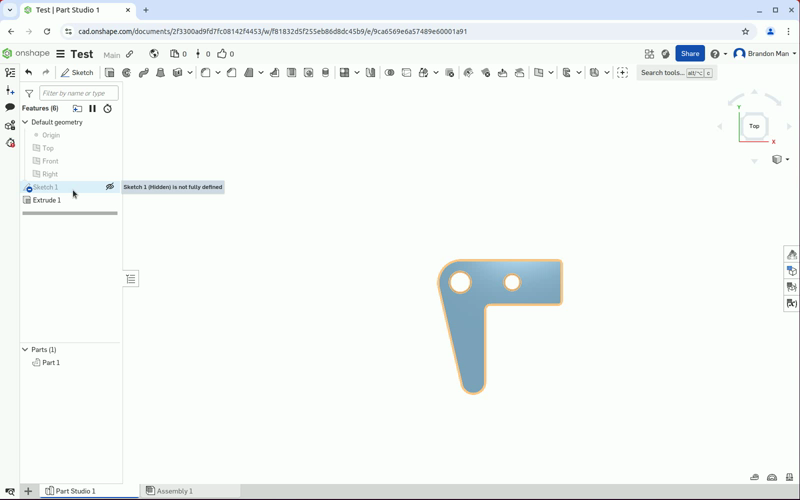
click(73, 189)
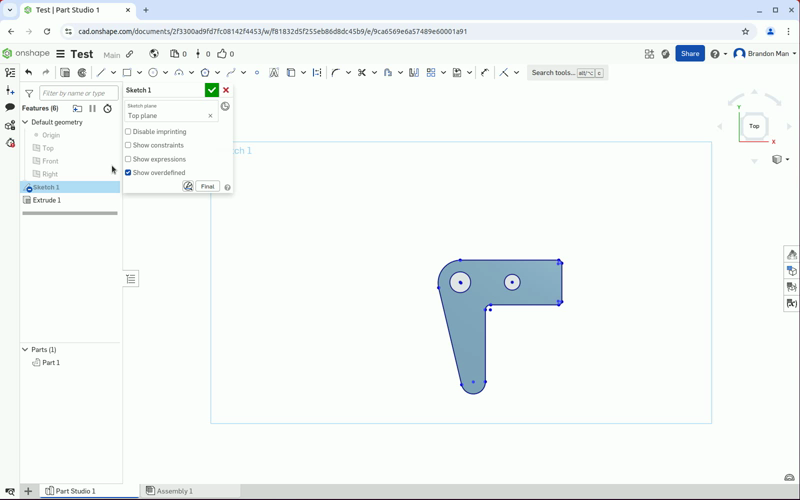
mouse_move(229, 92)
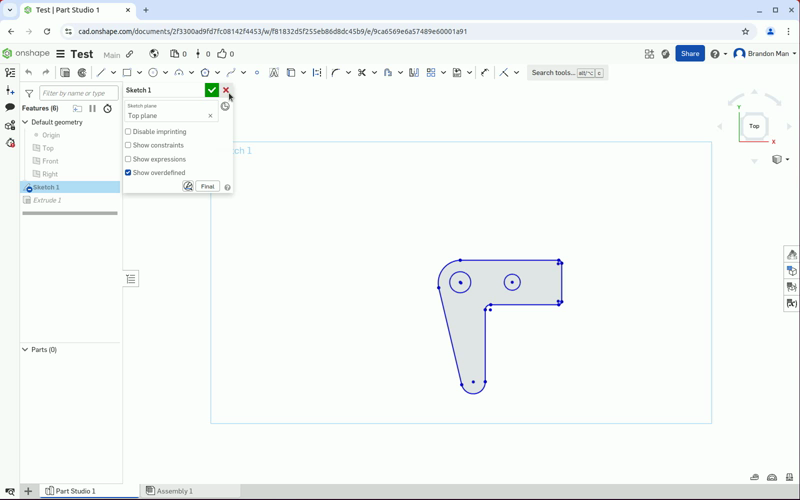
click(229, 92)
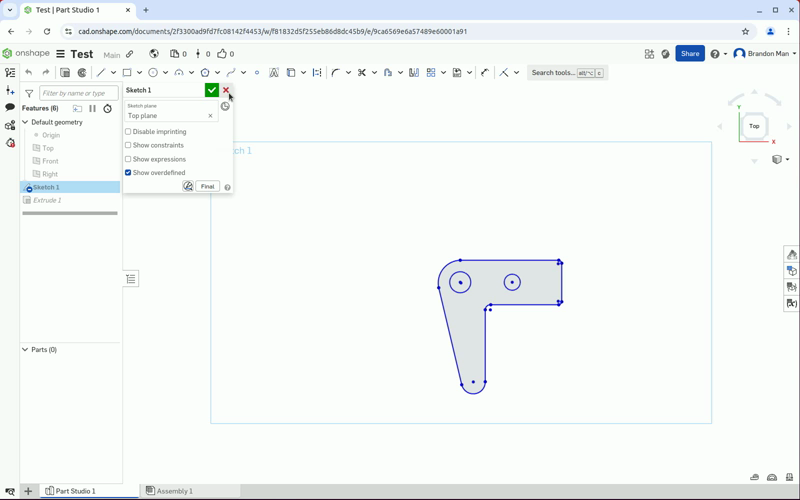
key(shift+s)
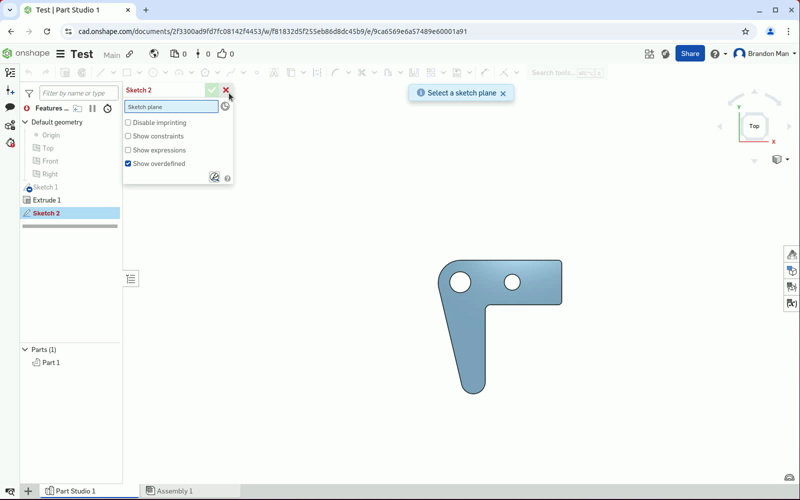
mouse_move(73, 150)
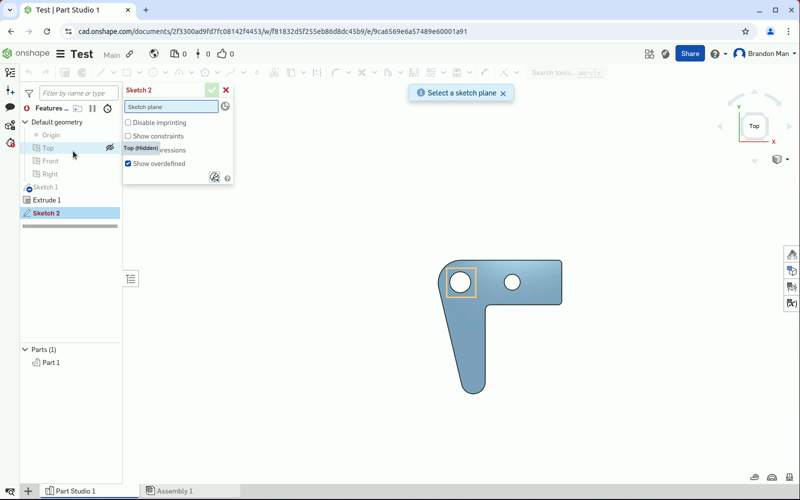
click(73, 150)
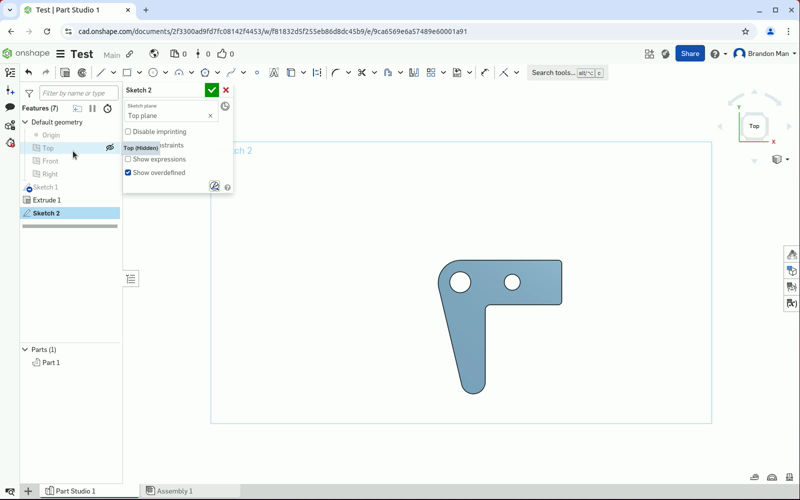
mouse_move(73, 352)
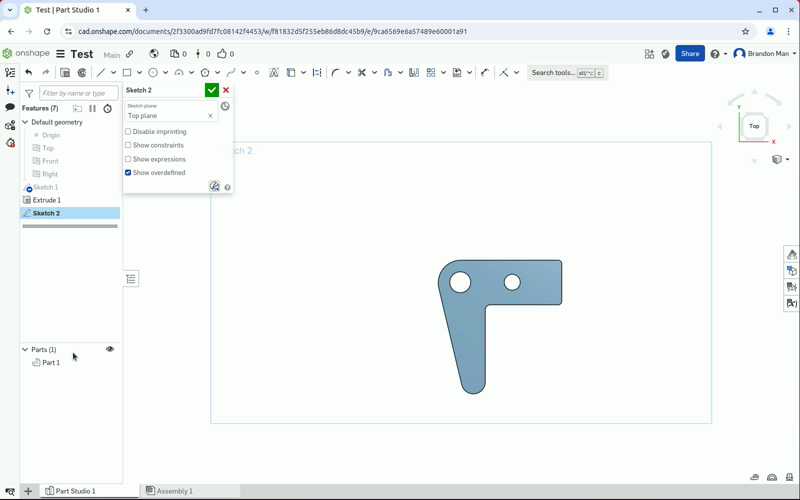
key(y)
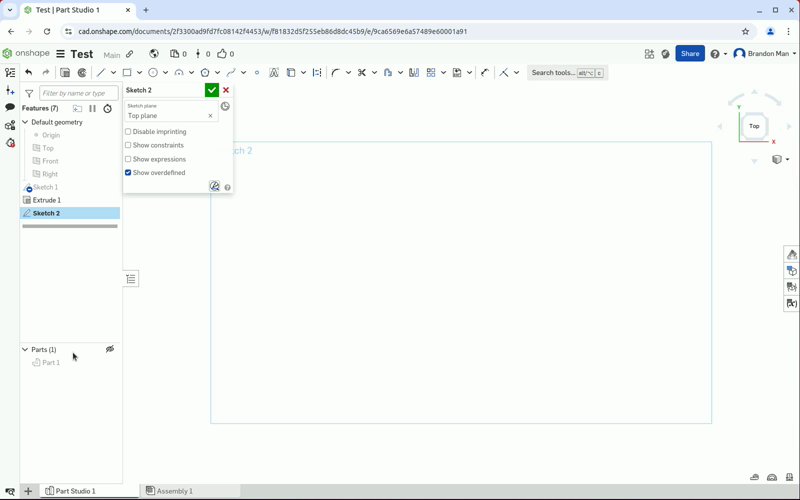
key(c)
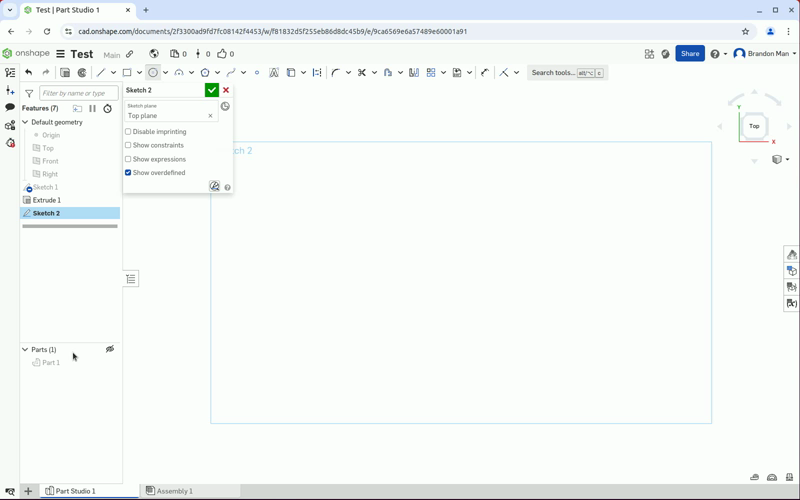
key_down(shift)
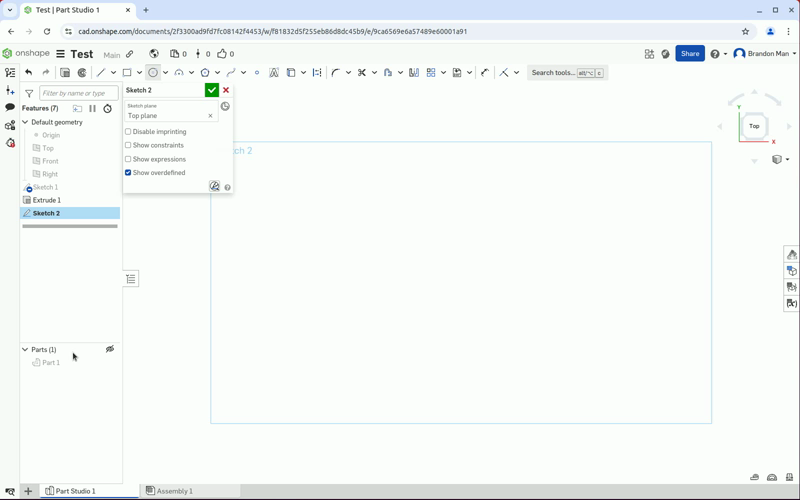
mouse_move(514, 282)
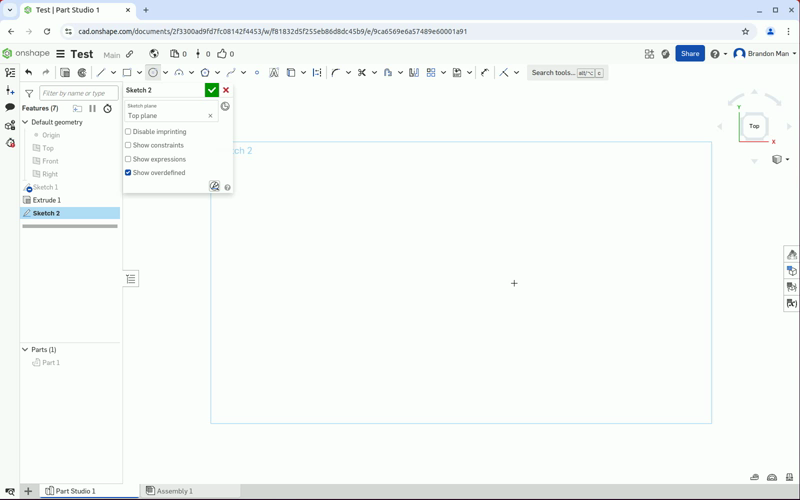
click(514, 282)
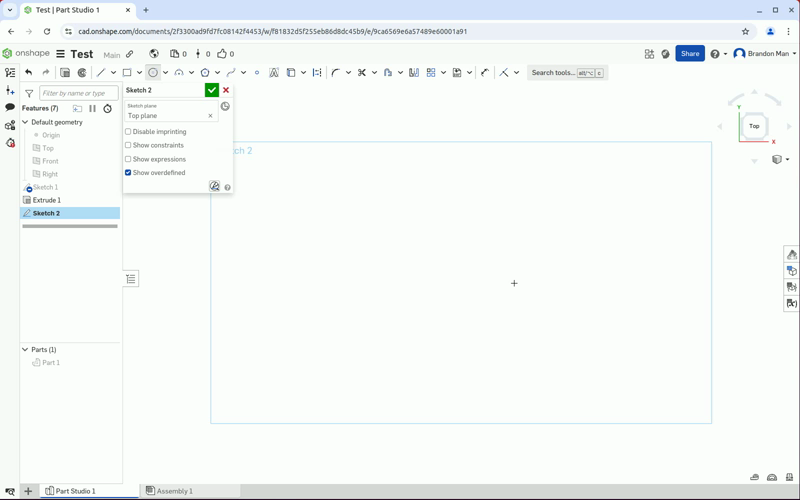
key_up(shift)
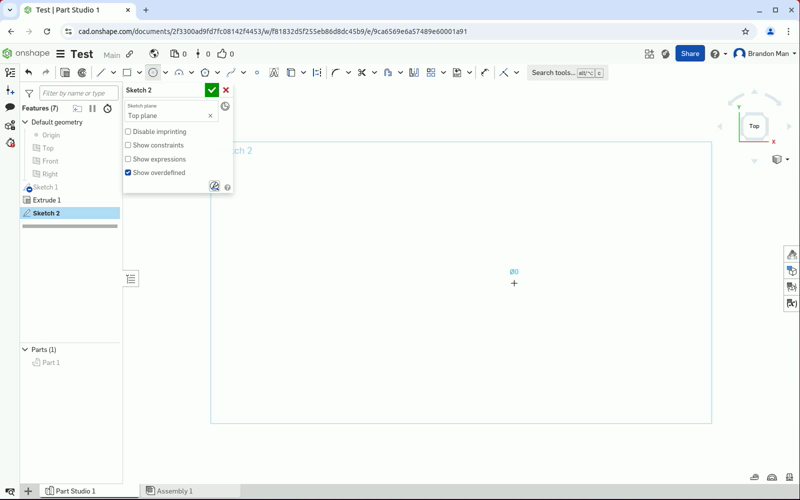
mouse_move(522, 282)
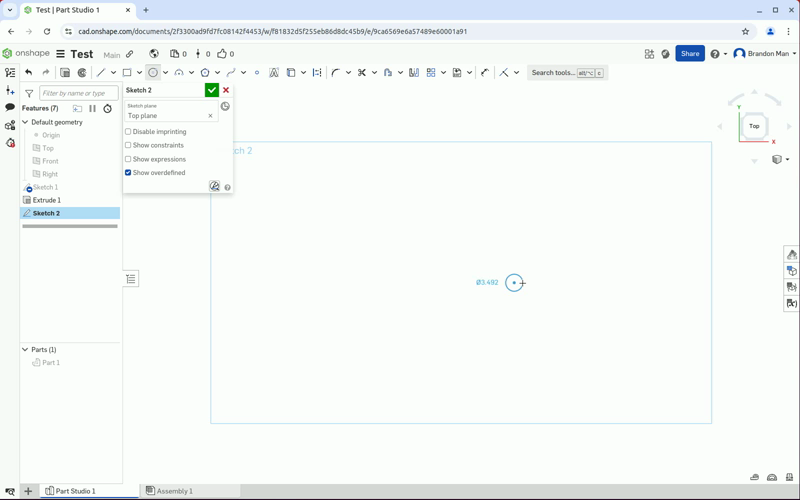
click(522, 282)
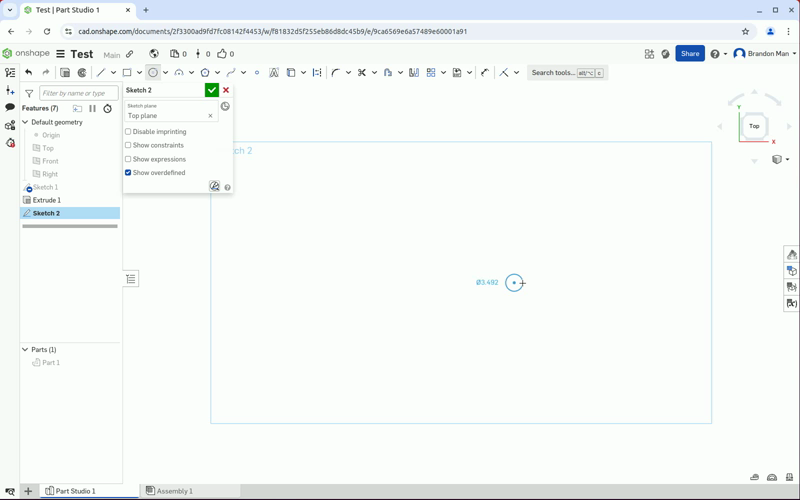
key(esc)
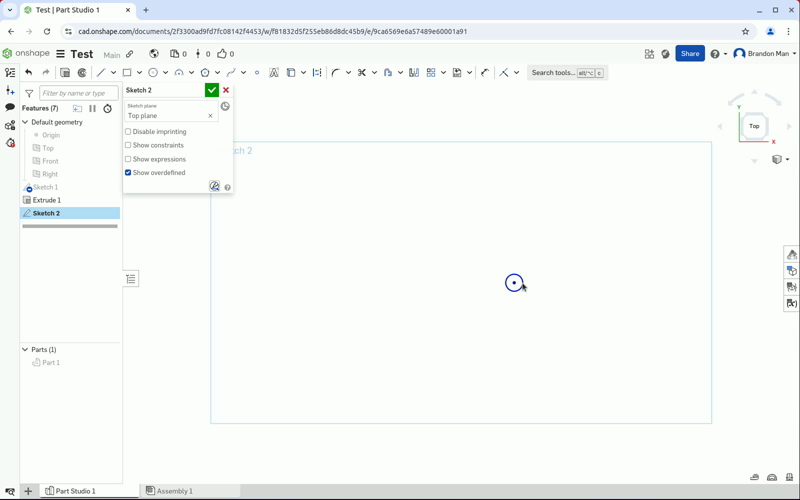
mouse_move(518, 286)
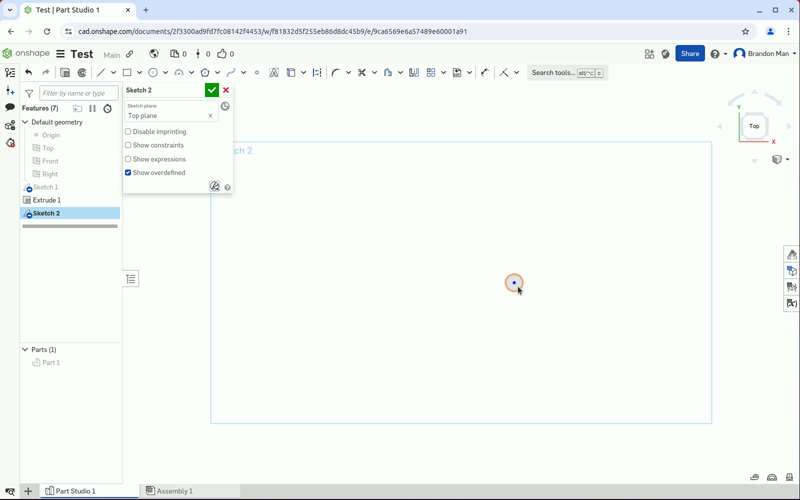
scroll(6)
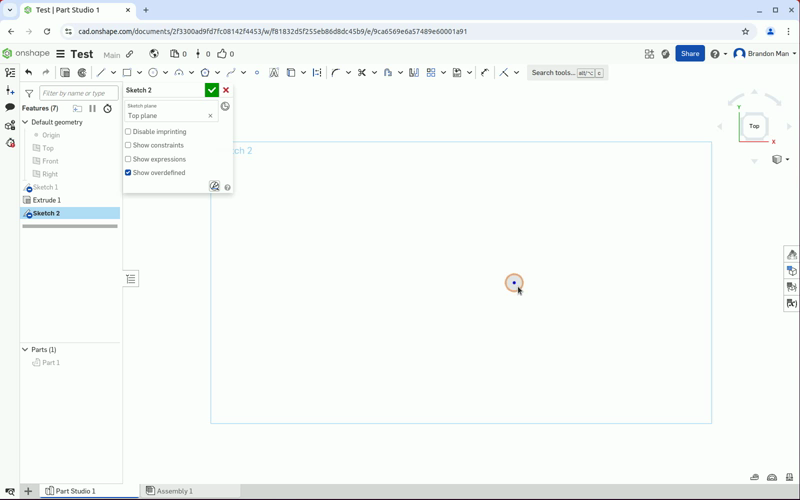
scroll(6)
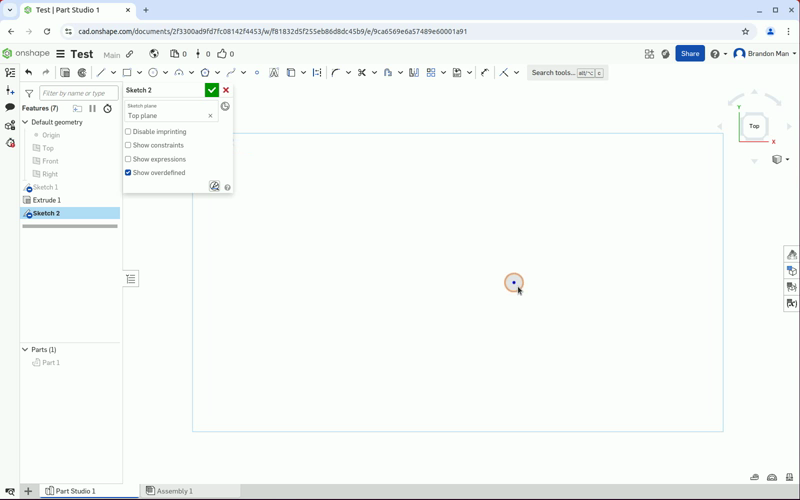
scroll(6)
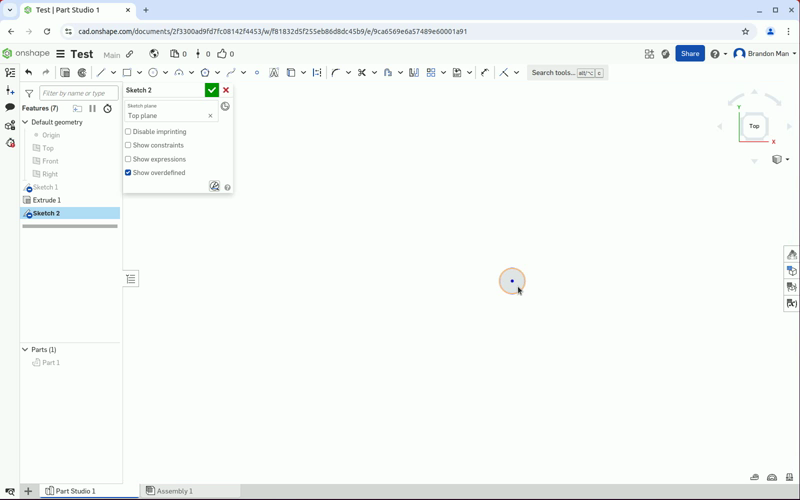
scroll(6)
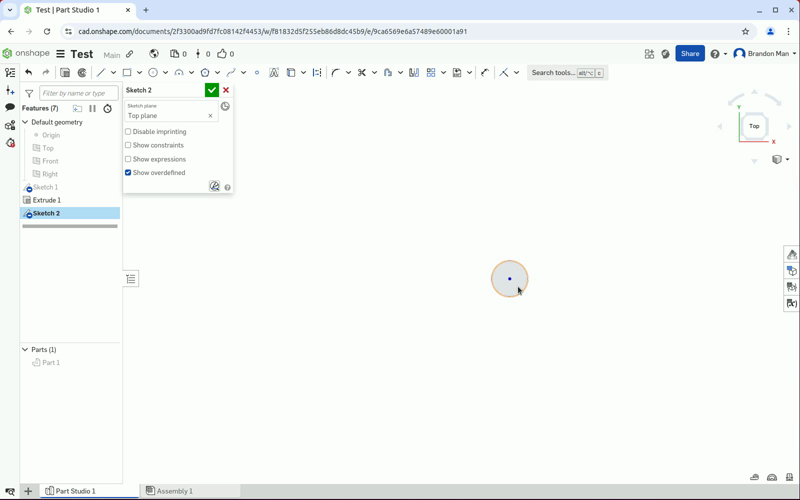
scroll(6)
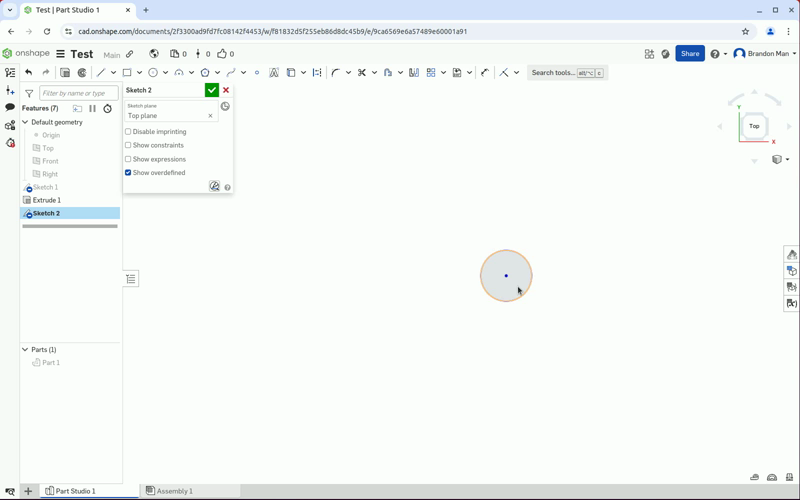
scroll(6)
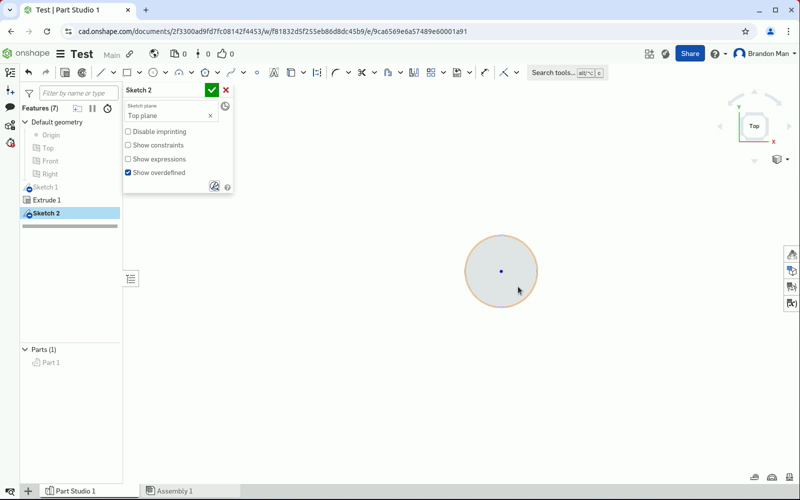
scroll(6)
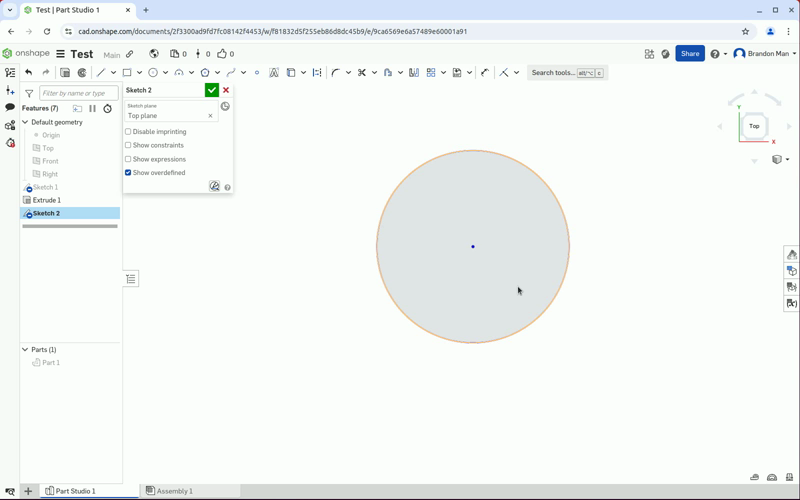
click(518, 286)
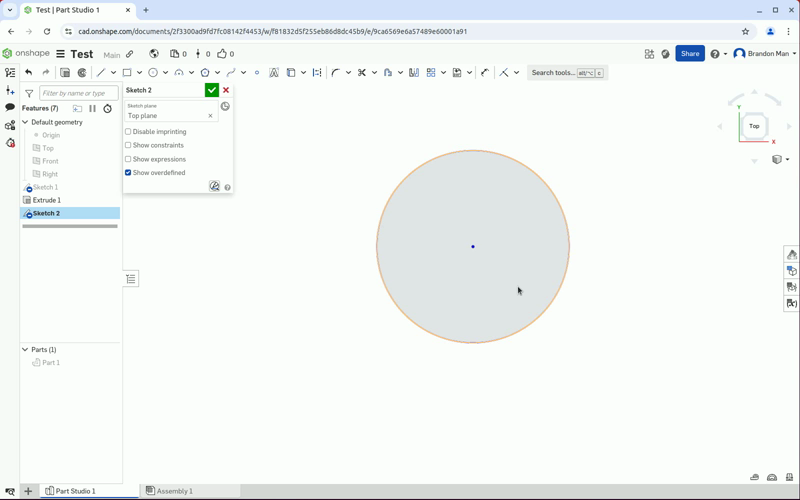
scroll(-6)
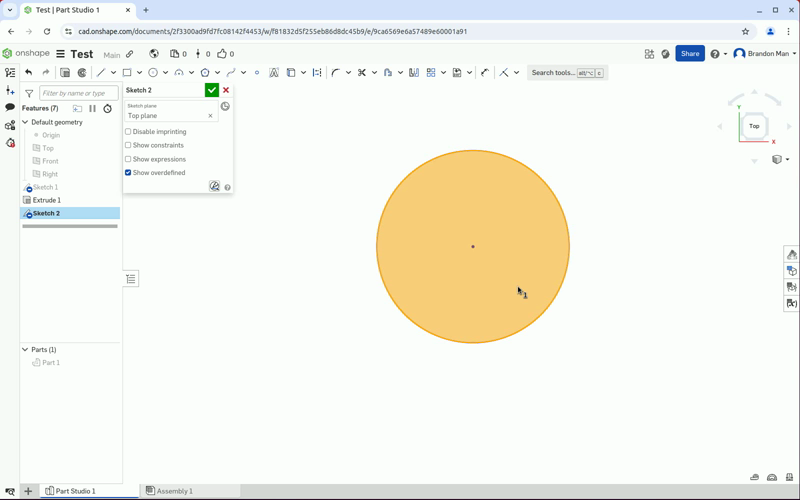
scroll(-6)
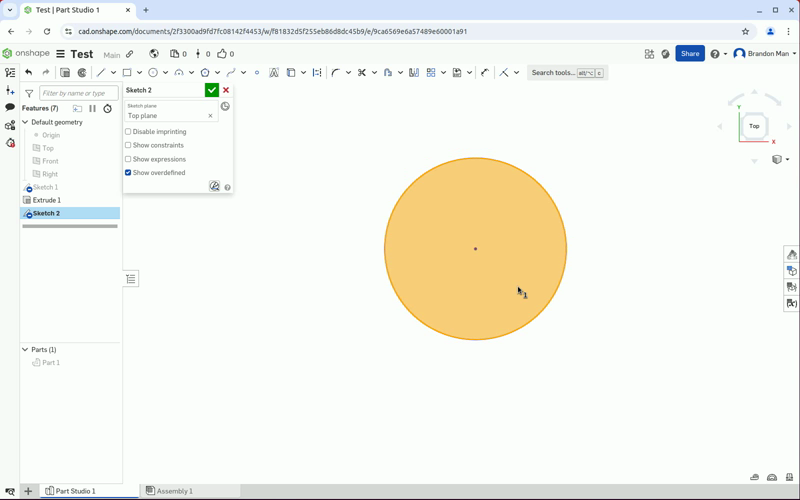
scroll(-6)
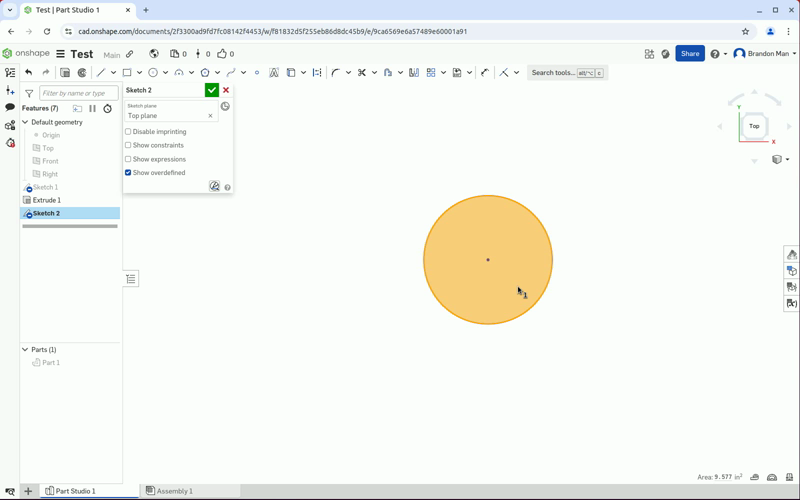
scroll(-6)
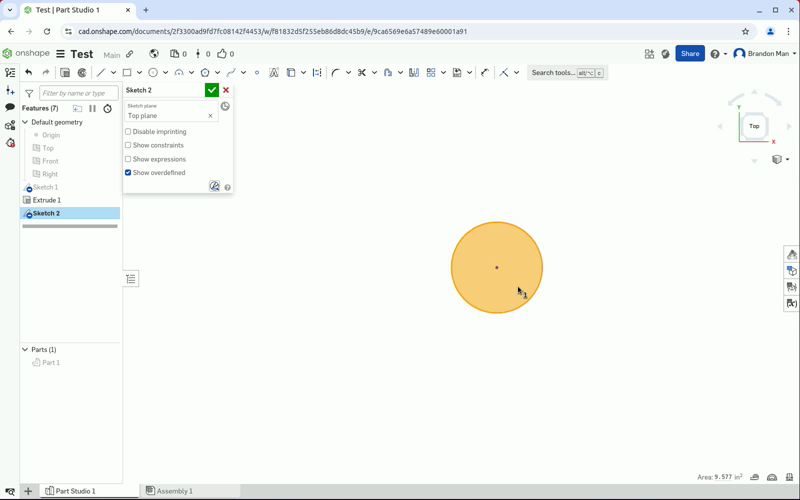
scroll(-6)
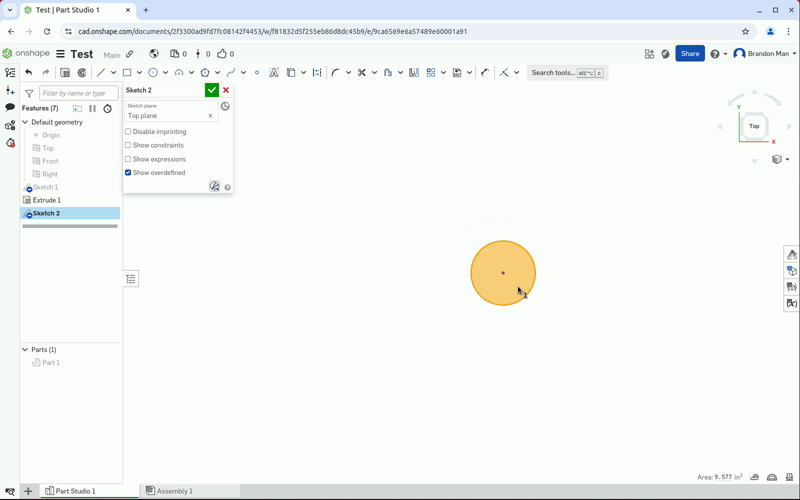
scroll(-6)
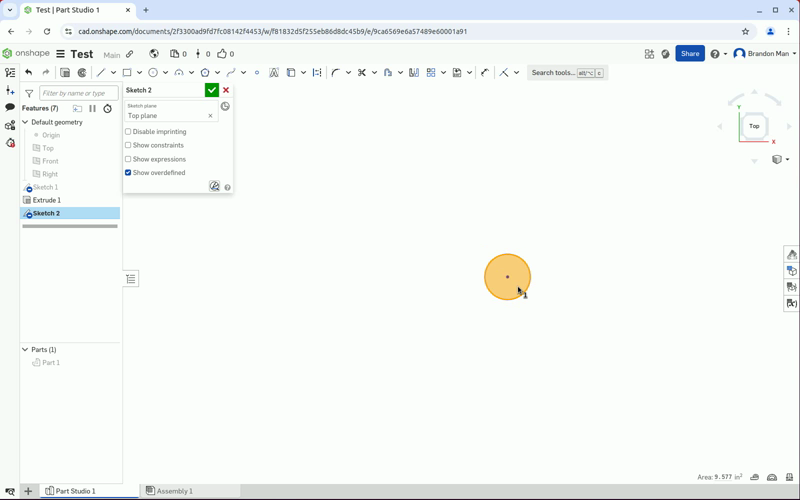
scroll(-6)
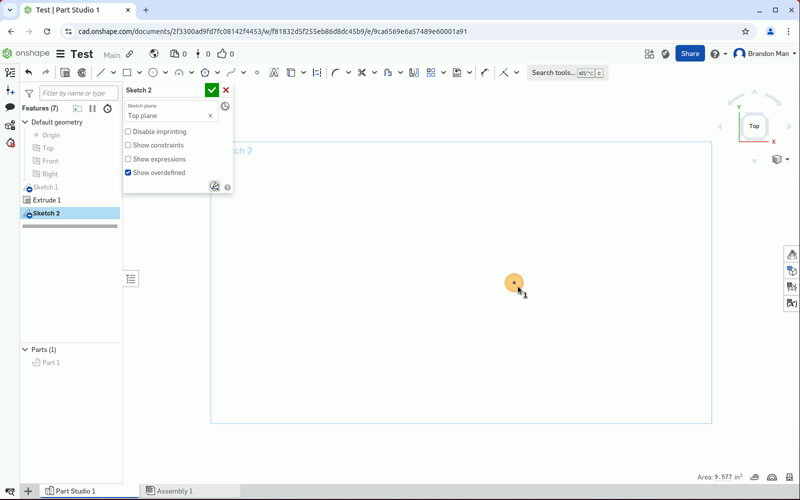
mouse_move(73, 352)
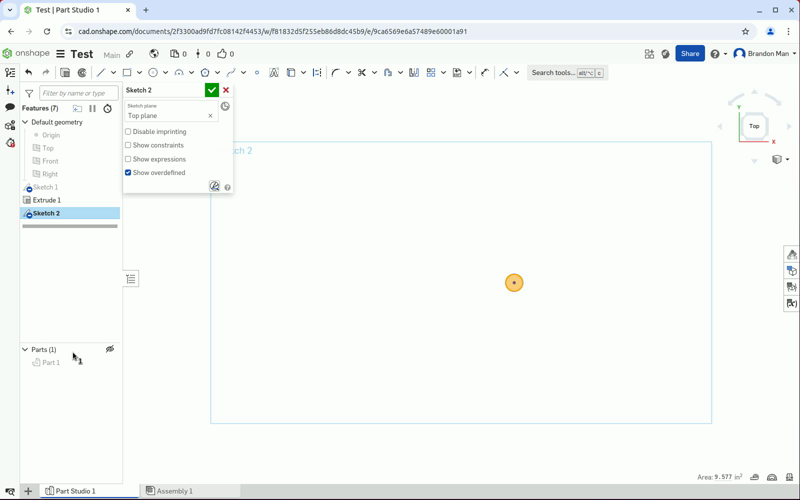
key(shift+y)
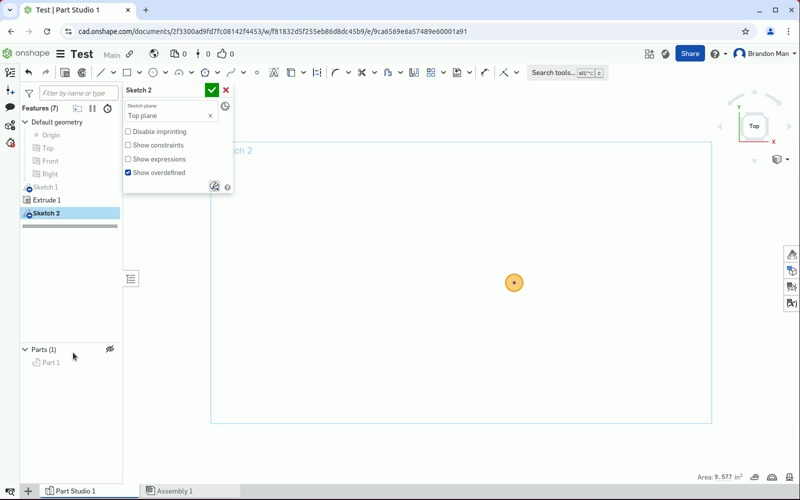
key(shift+e)
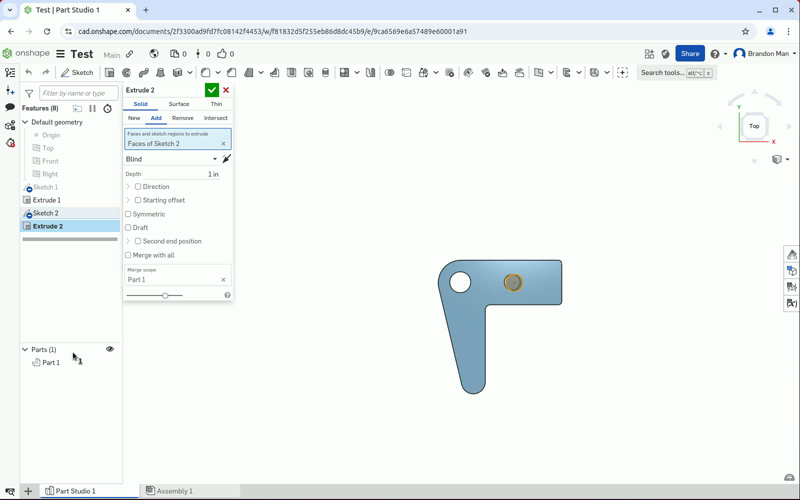
mouse_move(143, 106)
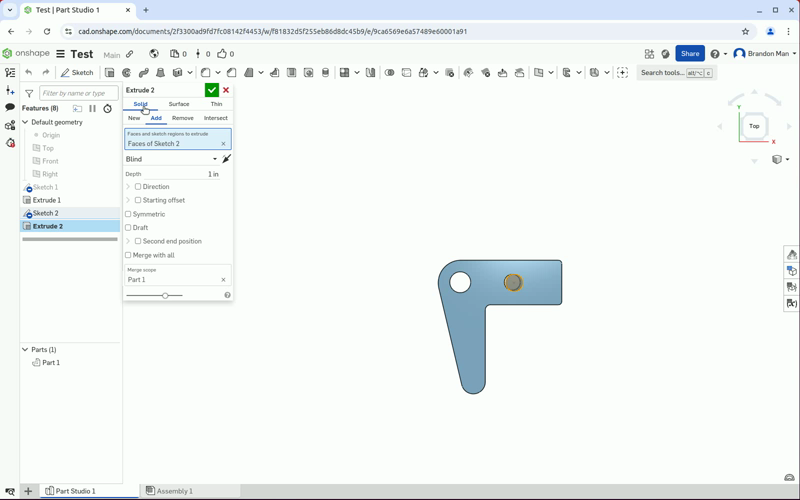
click(143, 106)
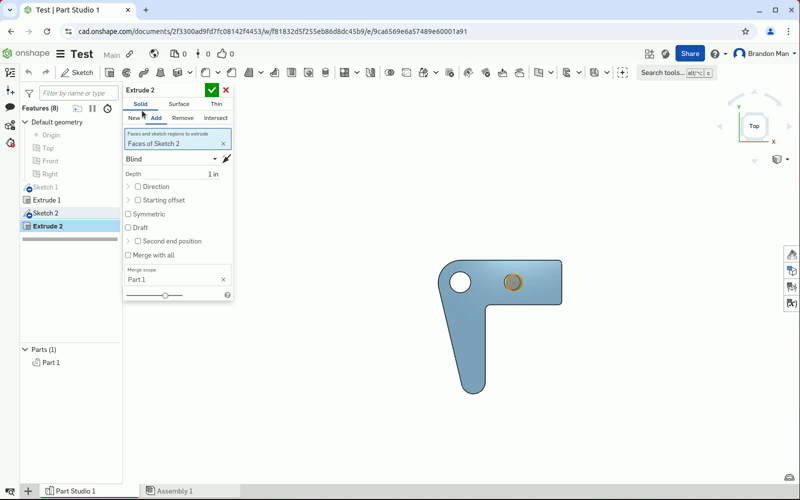
mouse_move(137, 120)
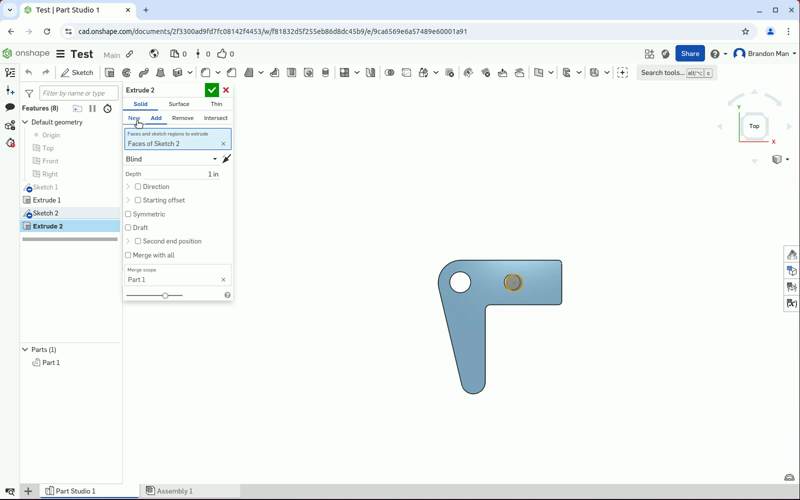
click(137, 120)
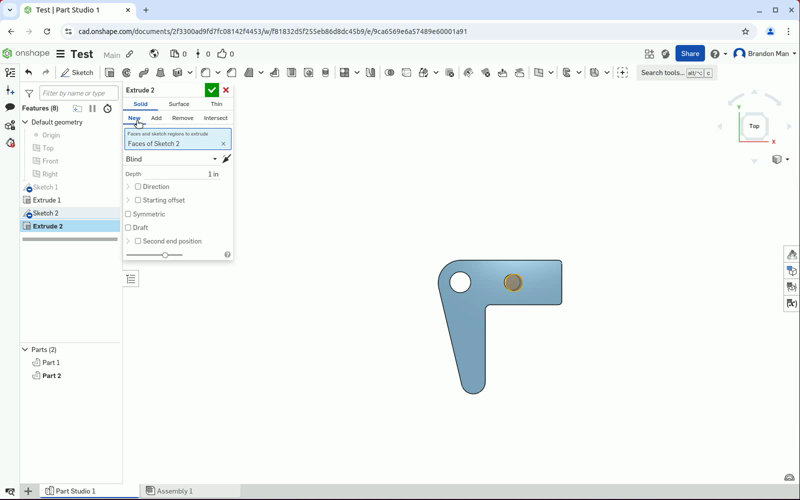
key(tab, 4)
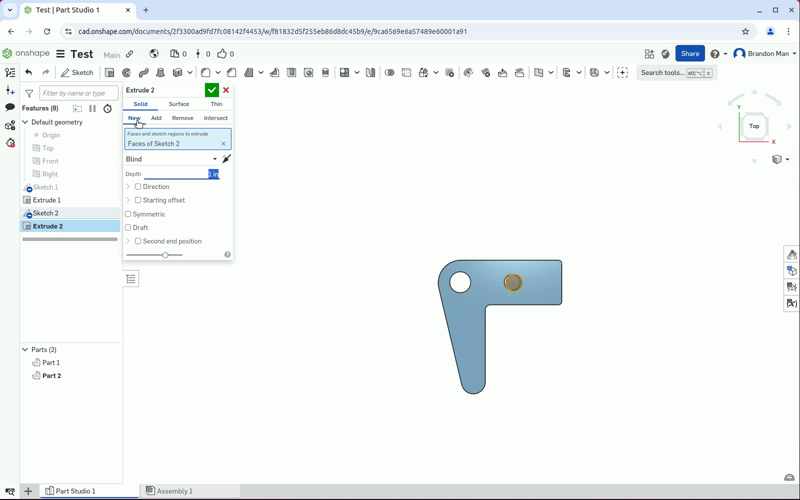
text(3.851)
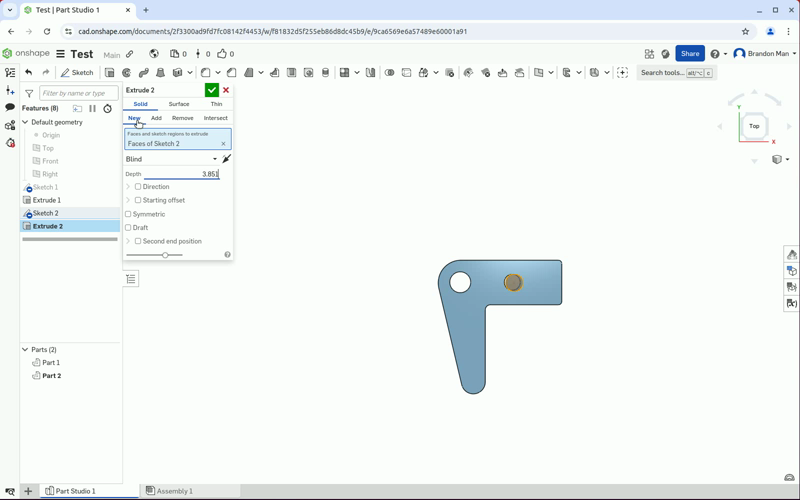
key(enter)
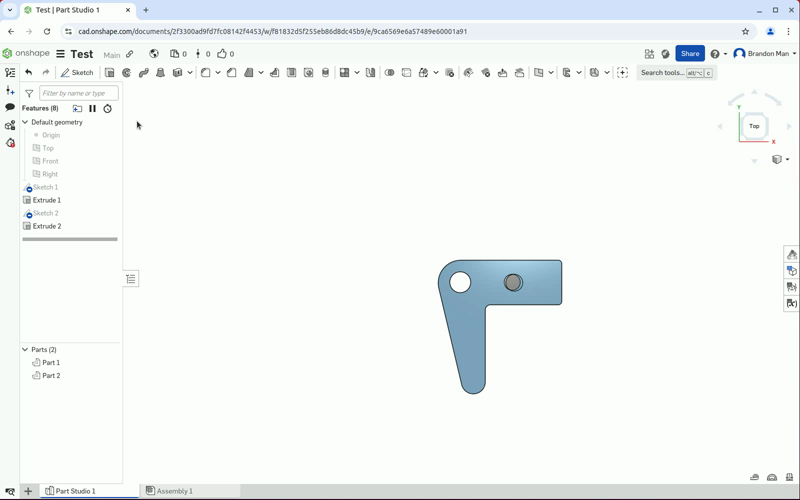
key(shift+h)
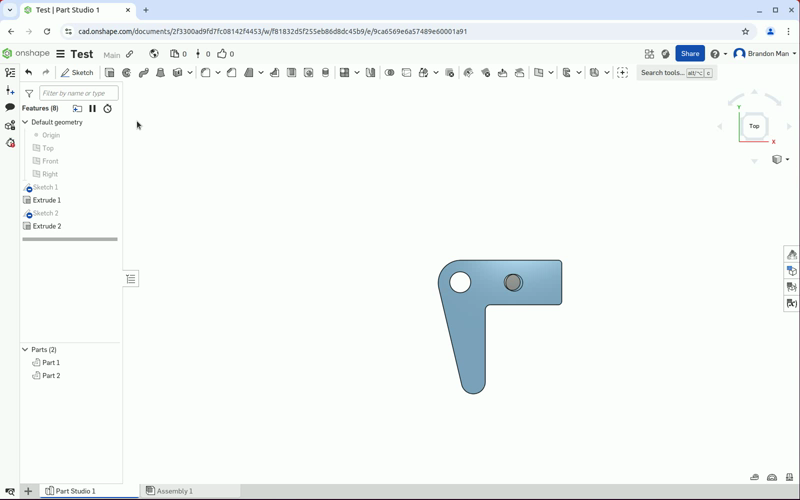
key(shift+h)
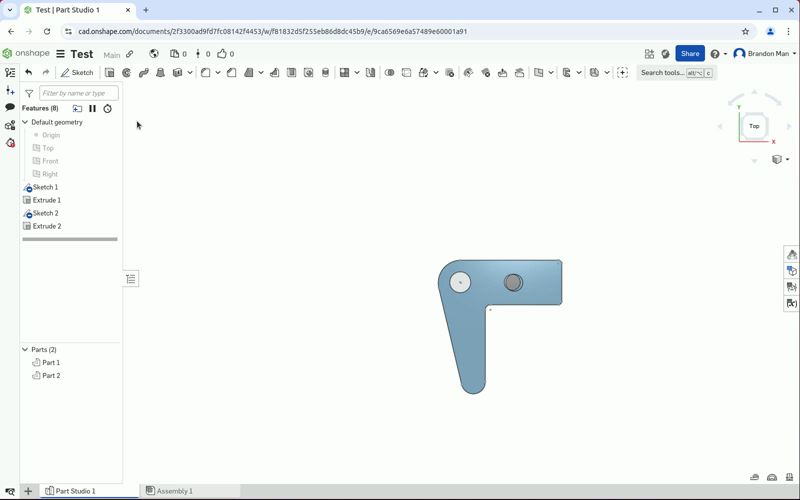
key(shift+7)
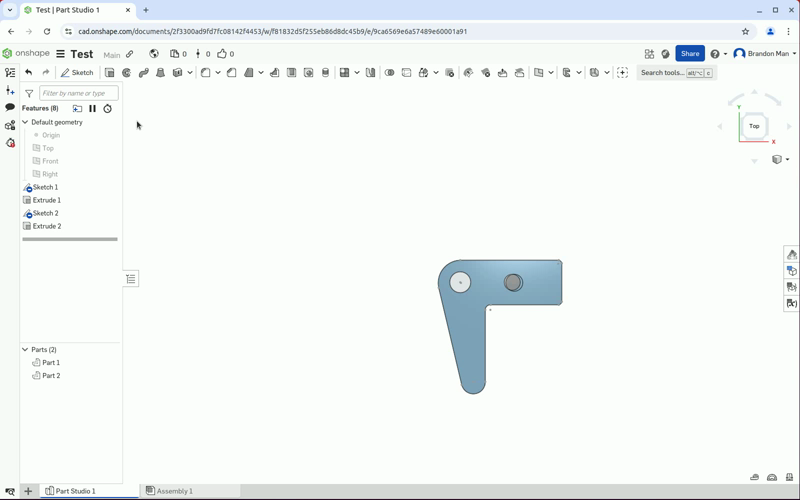
key(up, 3)
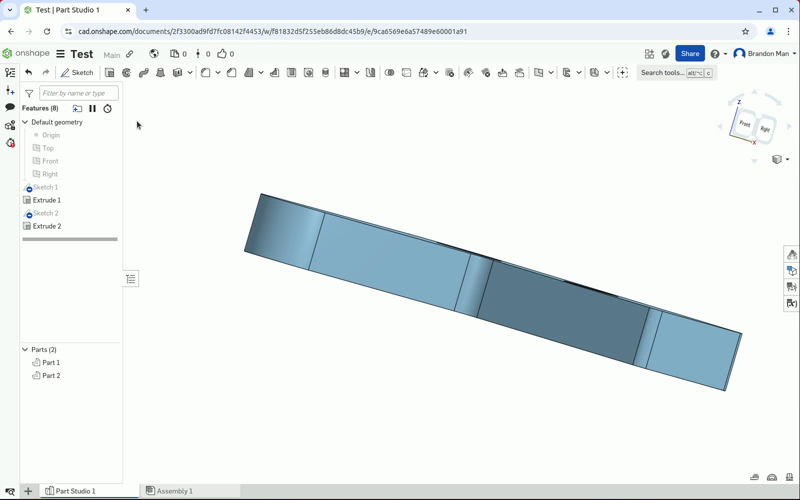
key(left, 3)
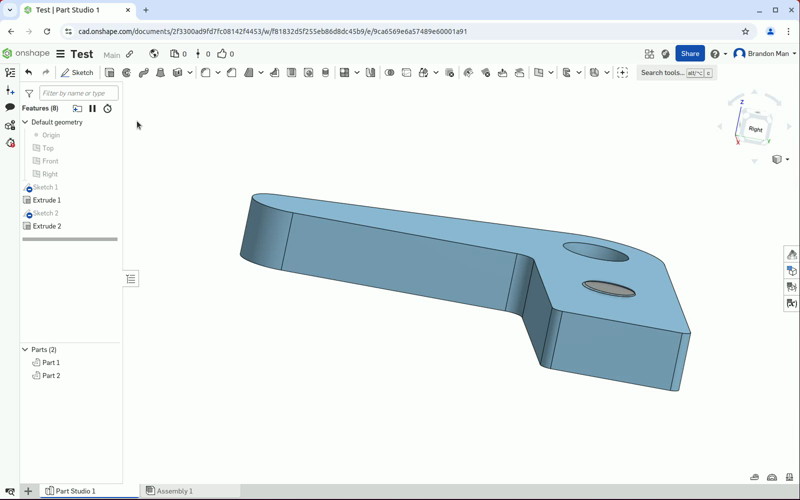
key(right, 3)
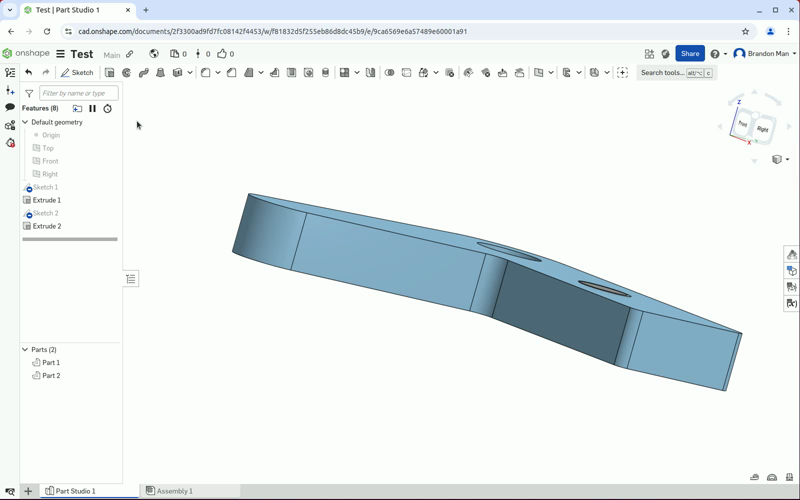
key(down, 3)
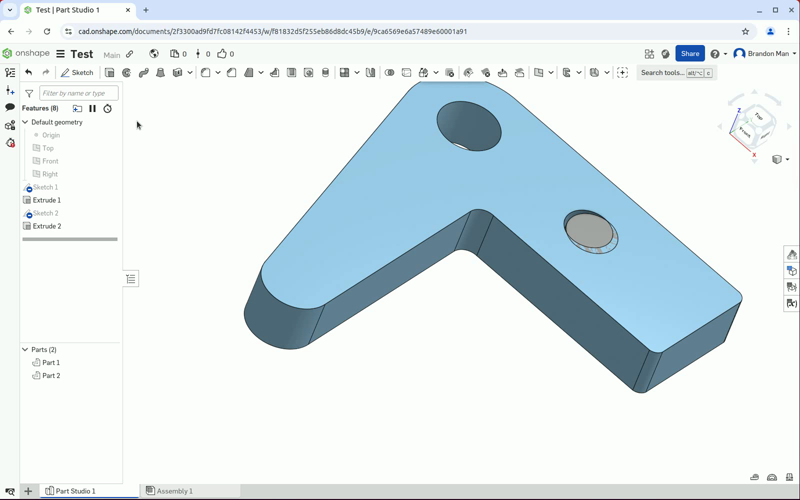
mouse_move(73, 189)
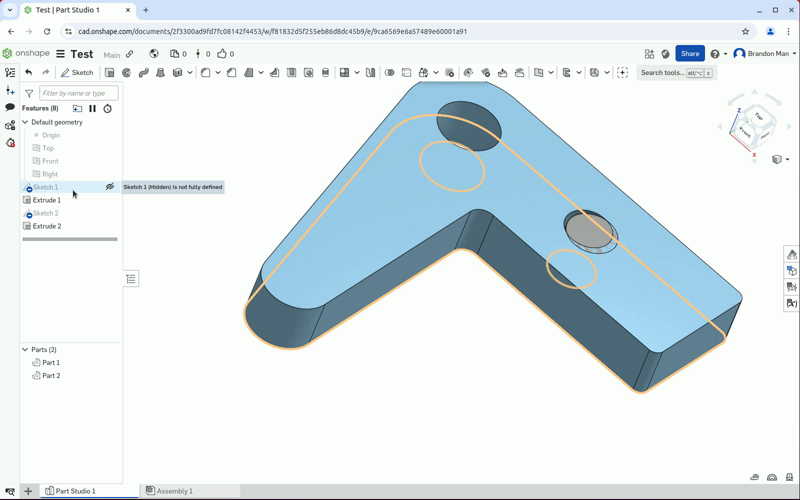
click(73, 189)